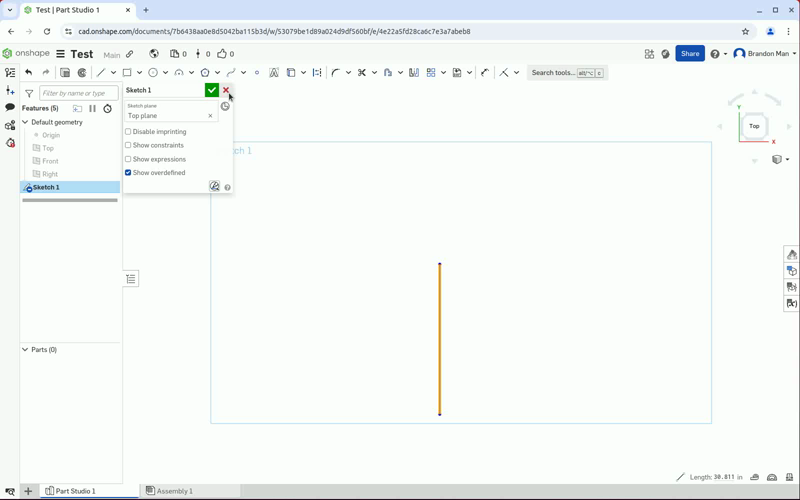
key(shift+h)
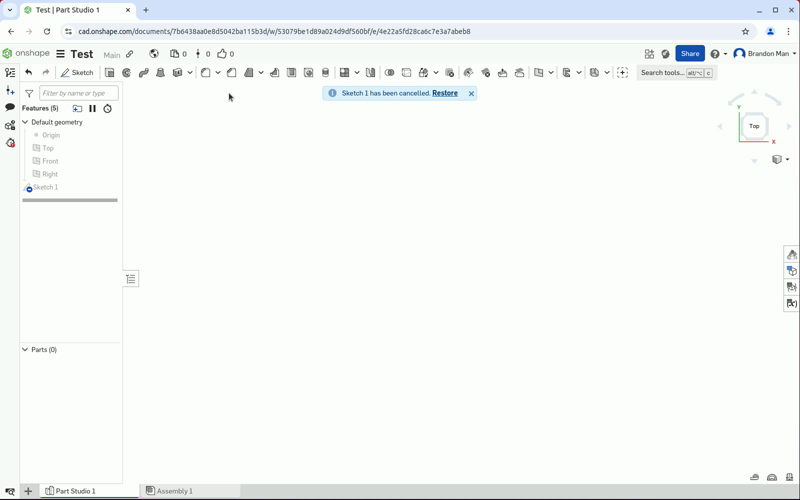
mouse_move(73, 352)
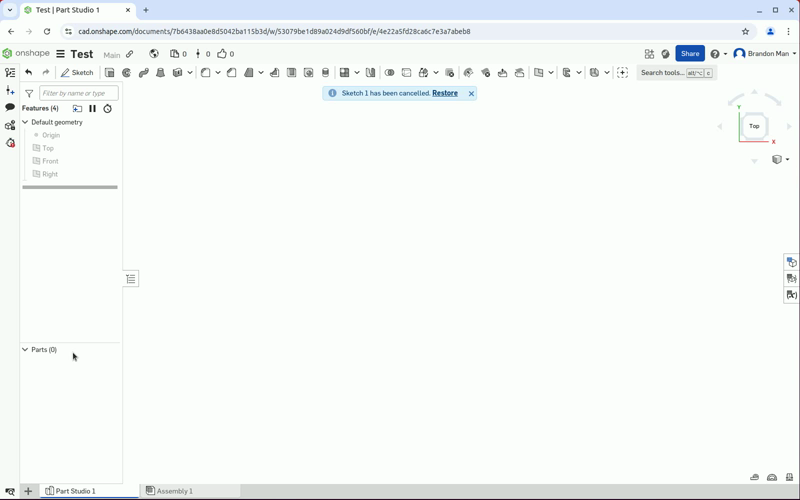
key(y)
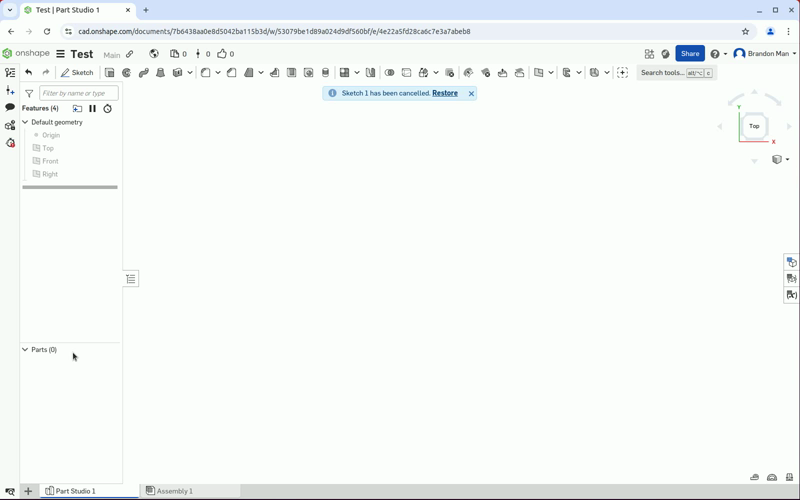
key(shift+p)
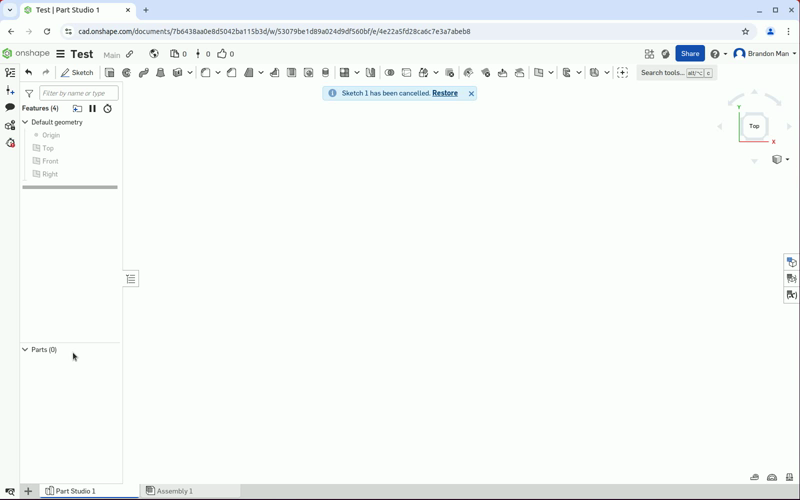
key(space)
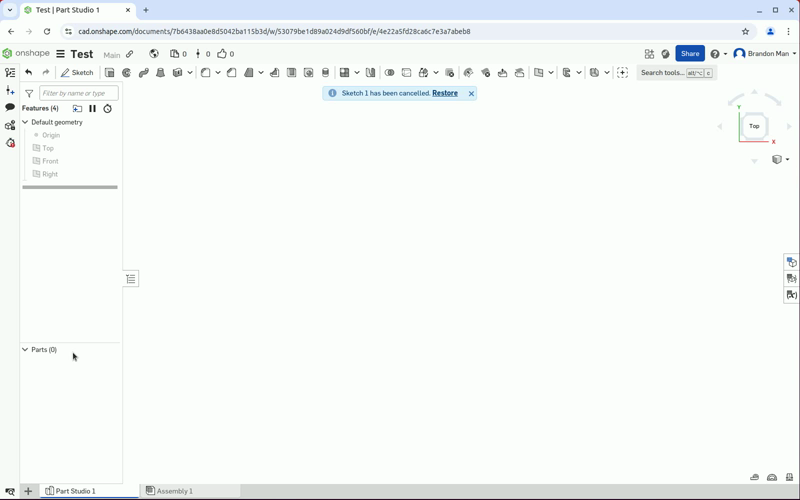
key_down(shift)
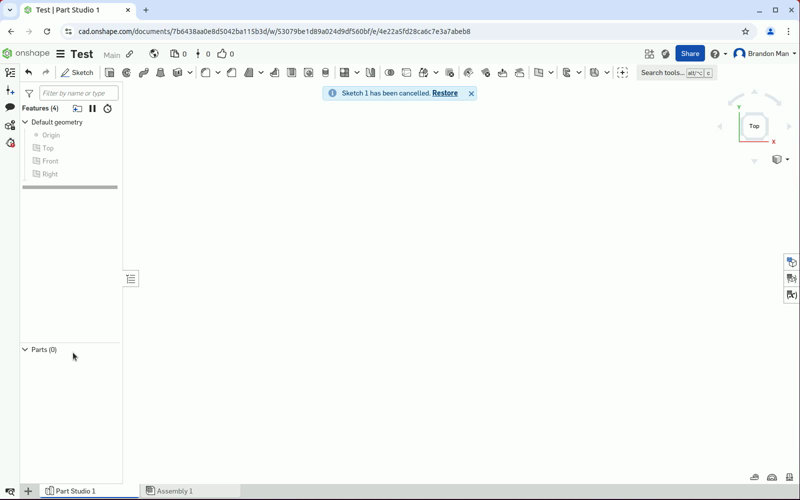
key(up)
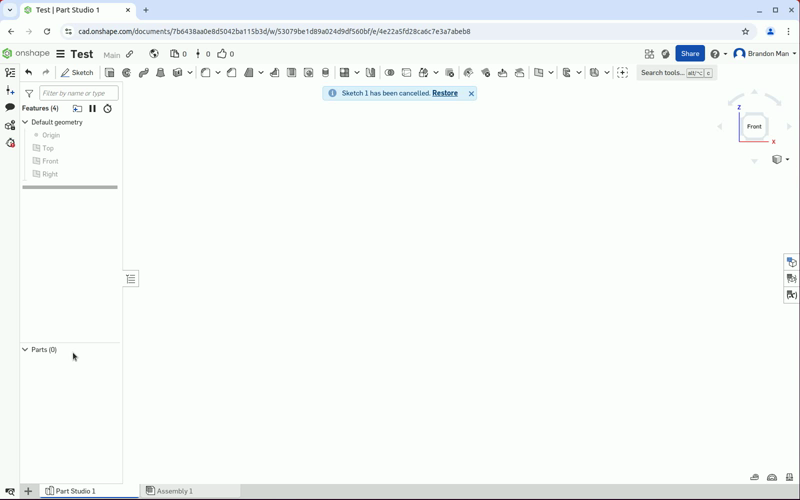
key_up(shift)
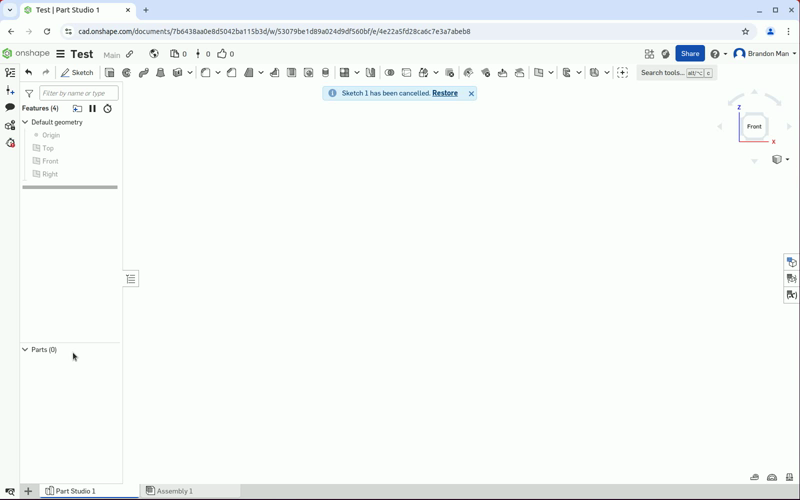
key(space)
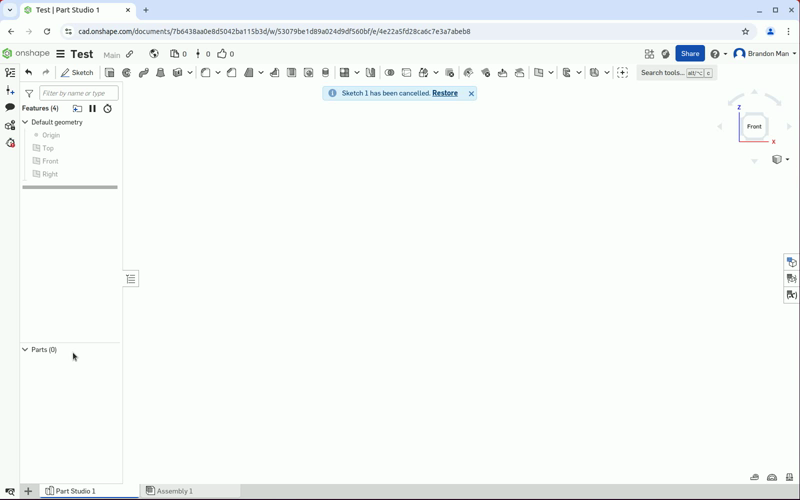
key_down(shift)
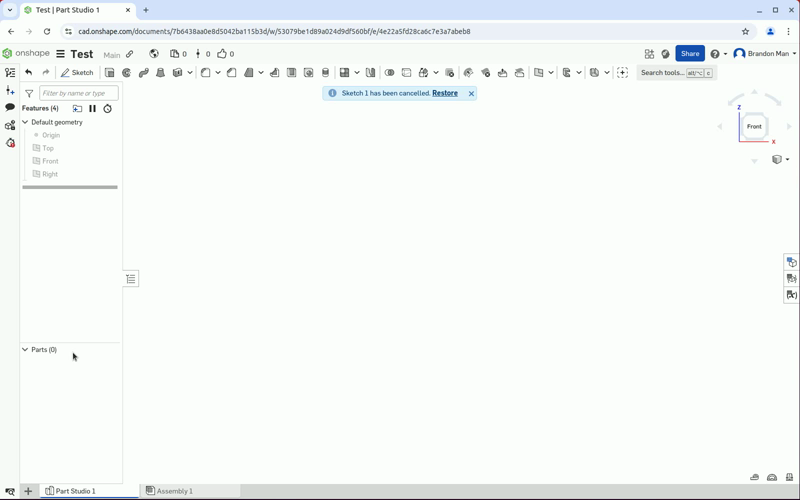
key(left)
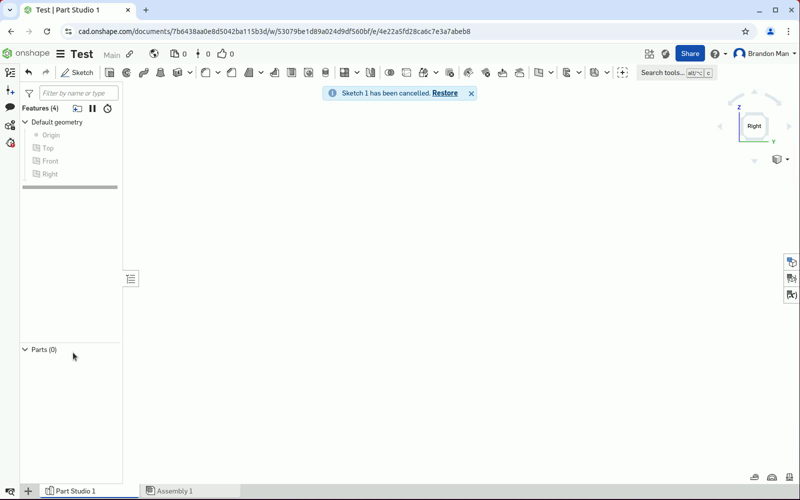
key_up(shift)
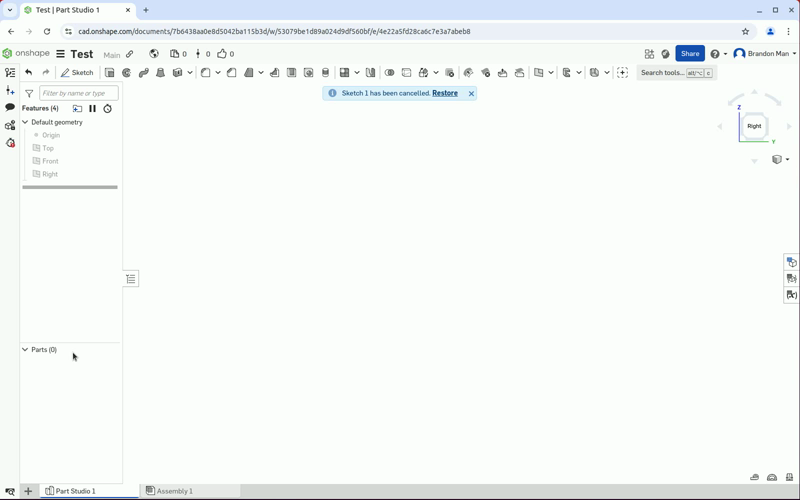
mouse_move(73, 352)
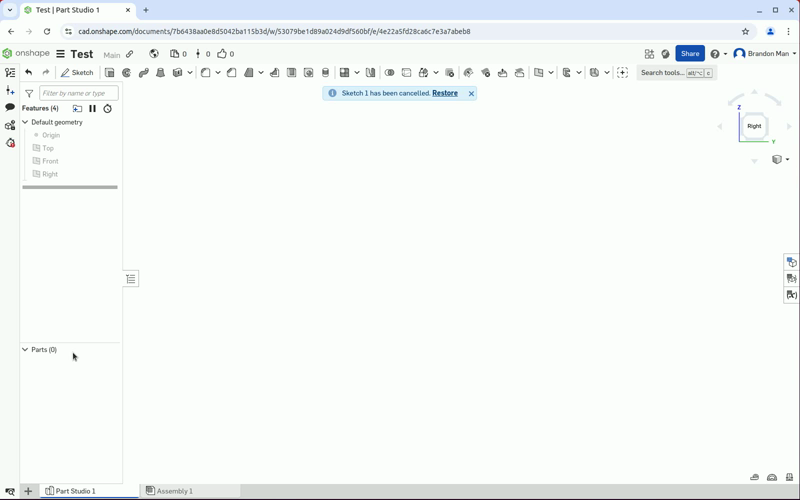
key(shift+y)
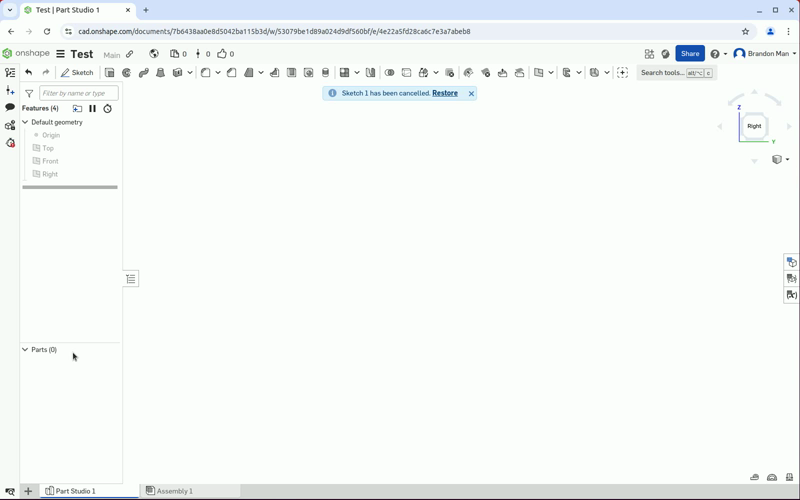
key(shift+s)
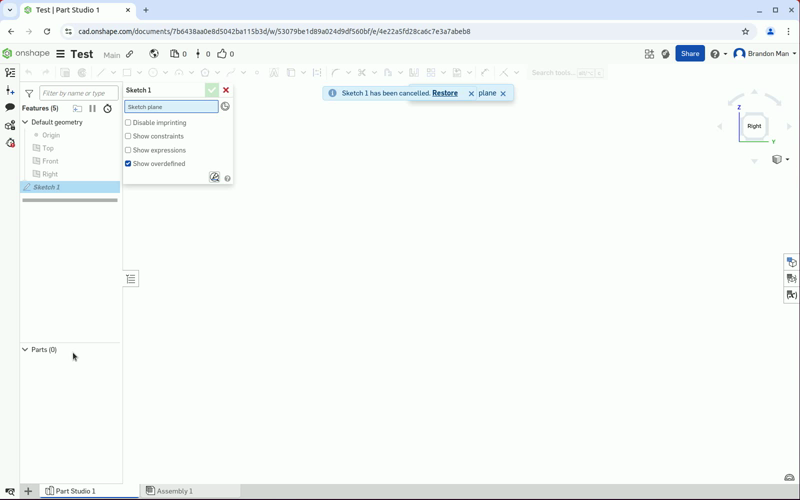
mouse_move(73, 176)
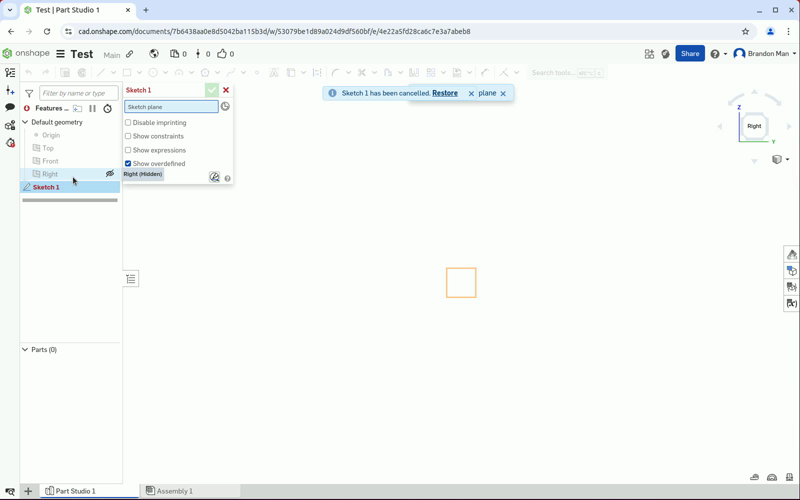
click(73, 176)
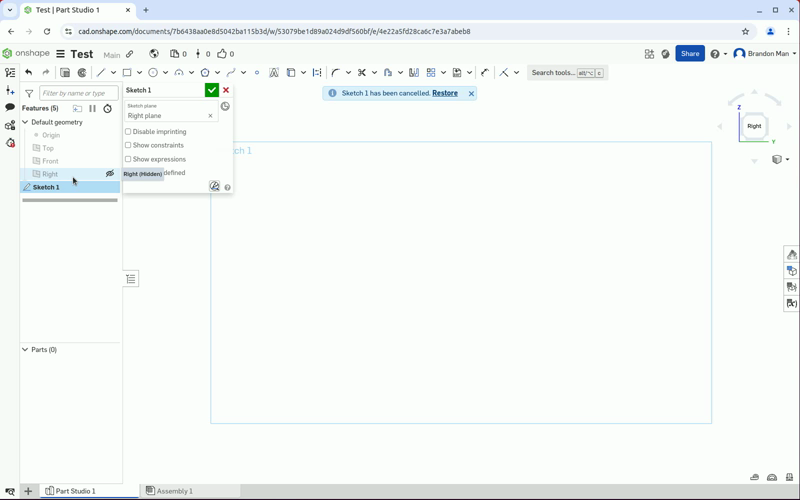
mouse_move(73, 352)
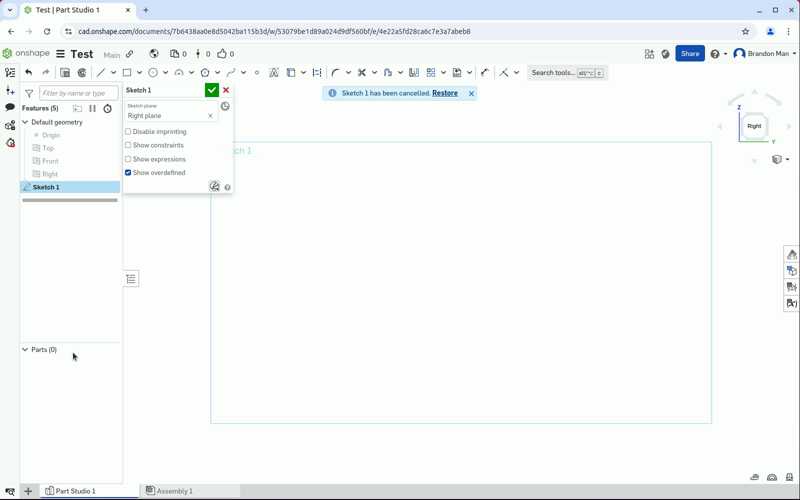
key(y)
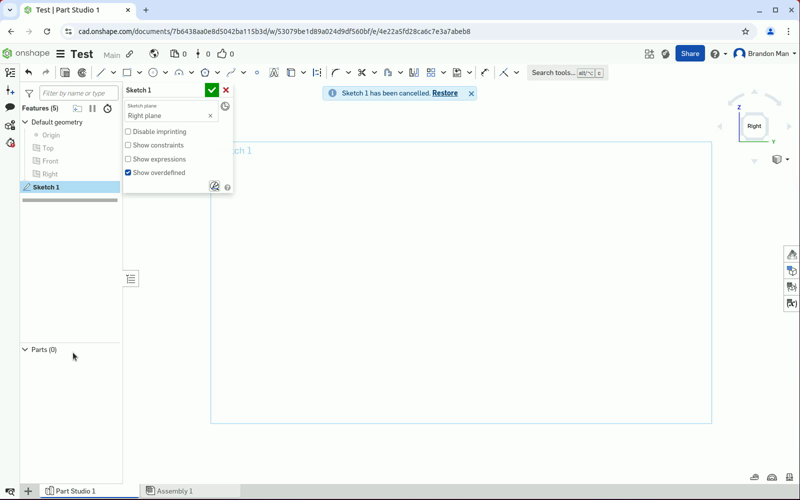
key(l)
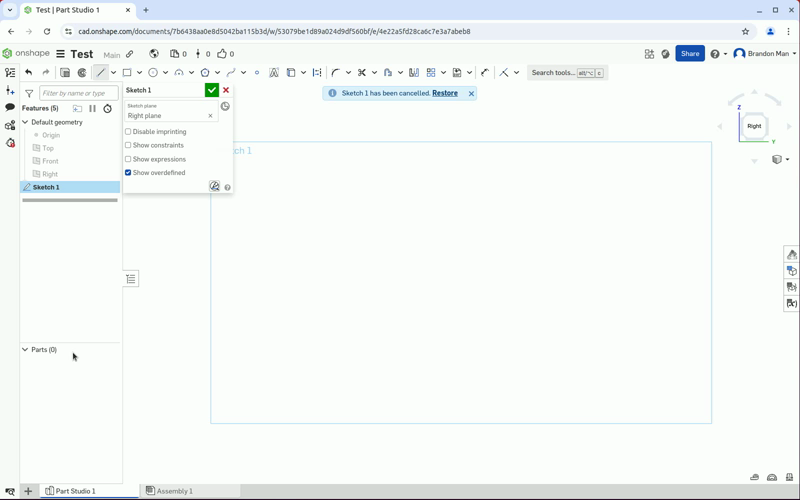
key_down(shift)
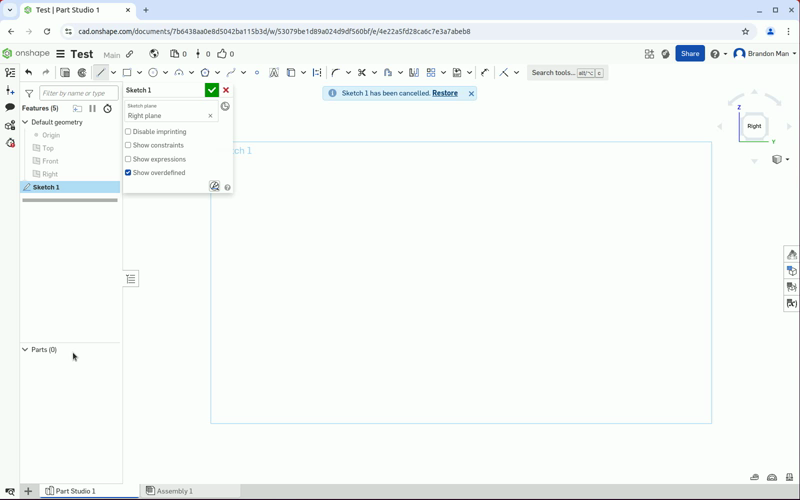
mouse_move(403, 325)
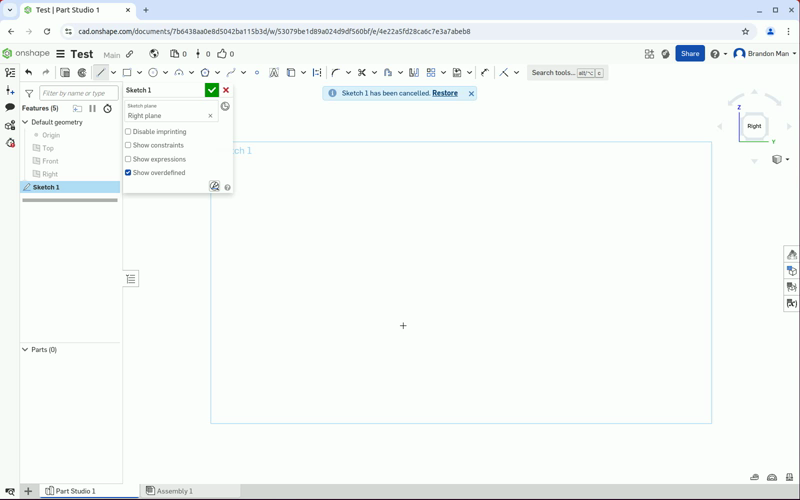
click(403, 325)
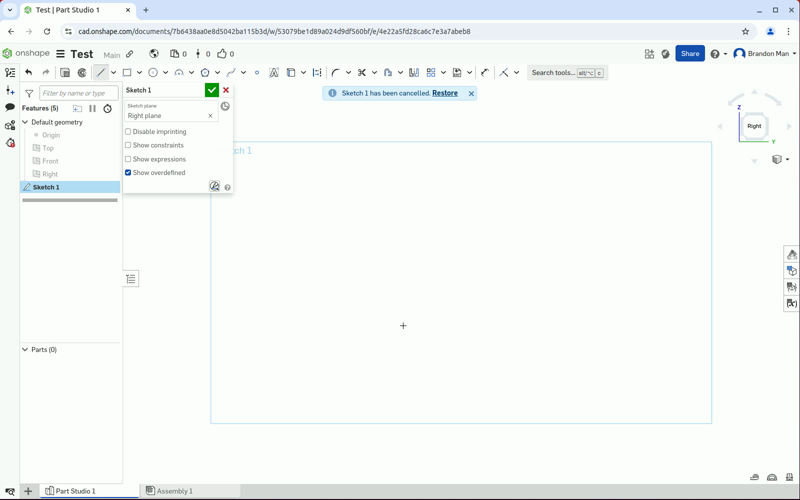
key_up(shift)
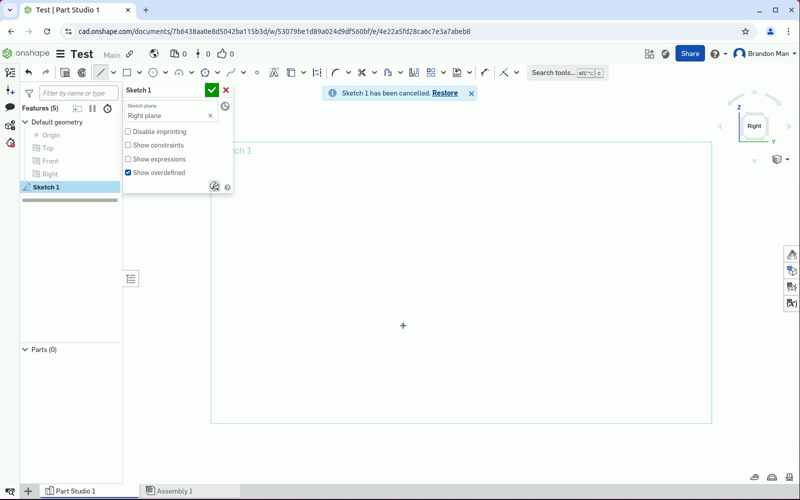
key_down(shift)
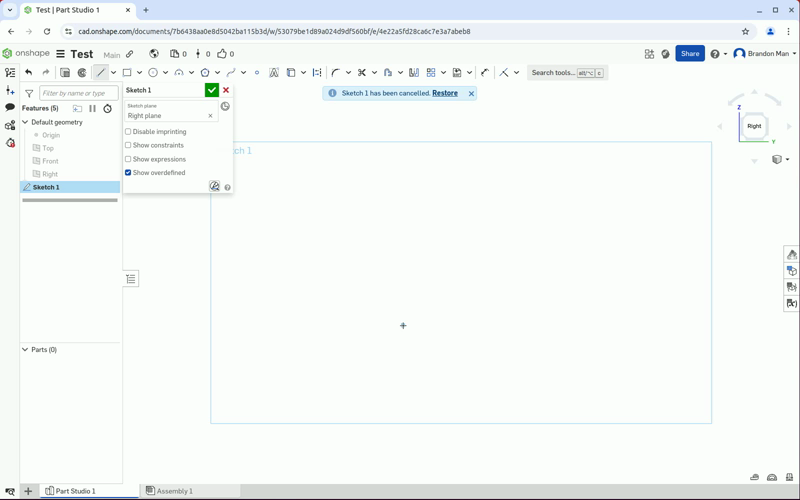
mouse_move(572, 325)
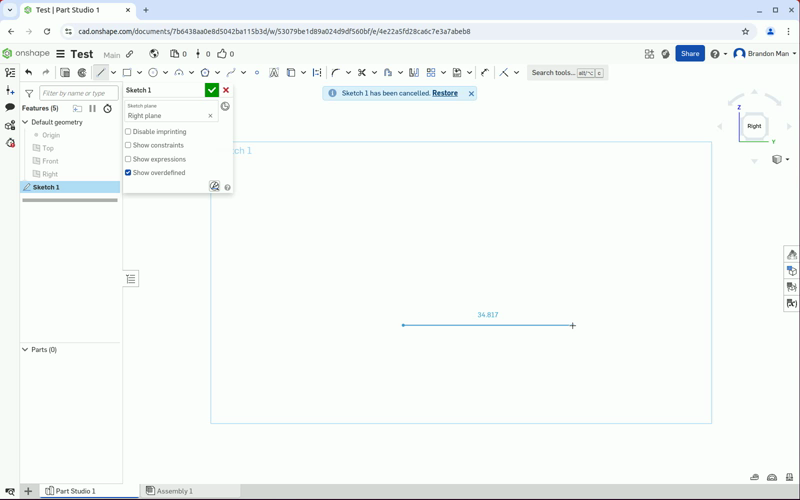
click(572, 325)
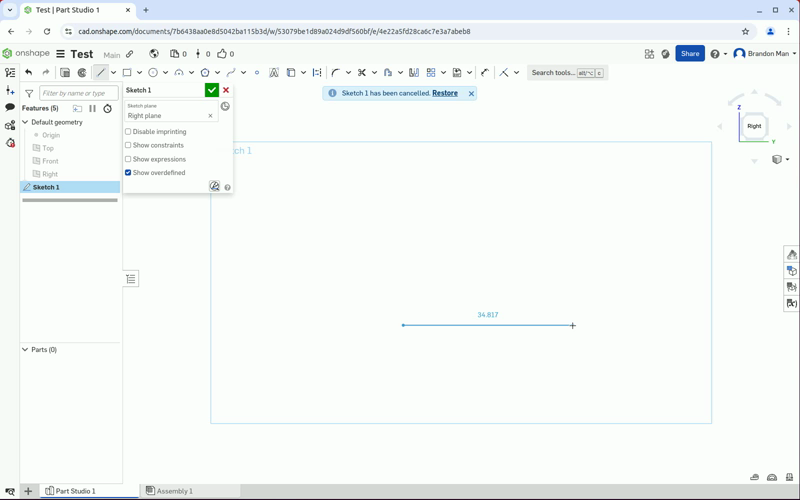
key_up(shift)
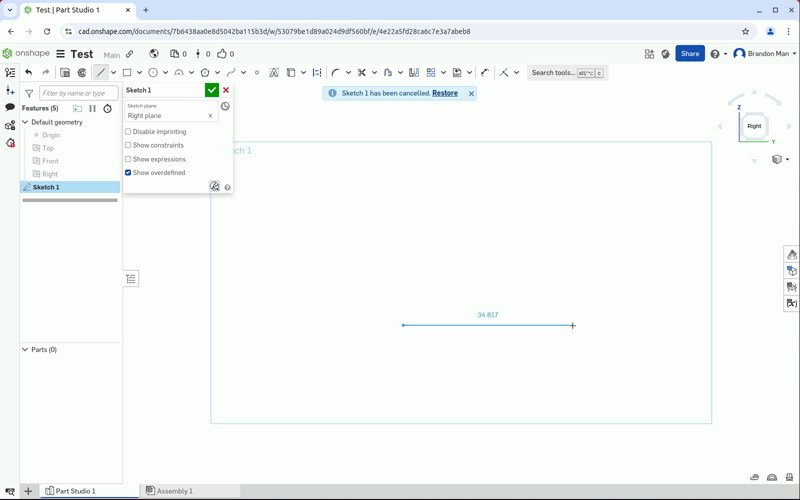
key_down(shift)
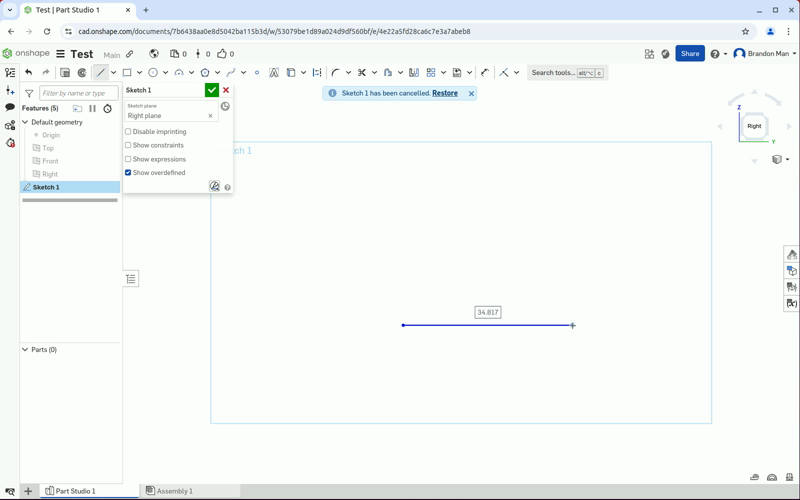
mouse_move(589, 325)
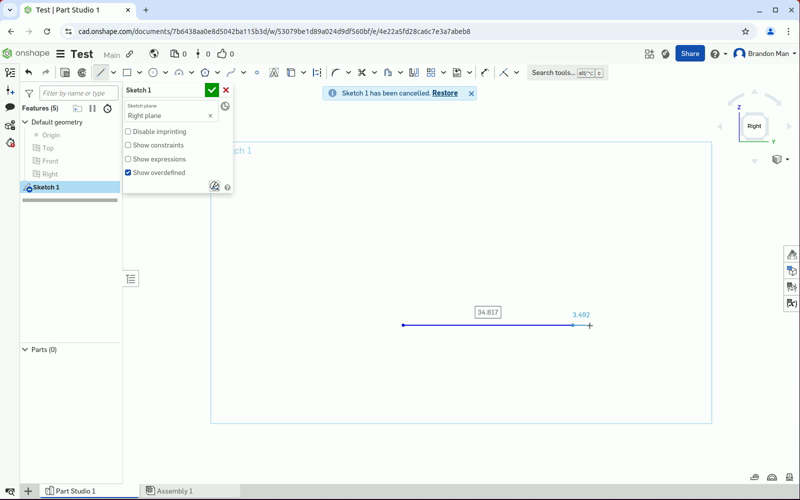
mouse_move(572, 316)
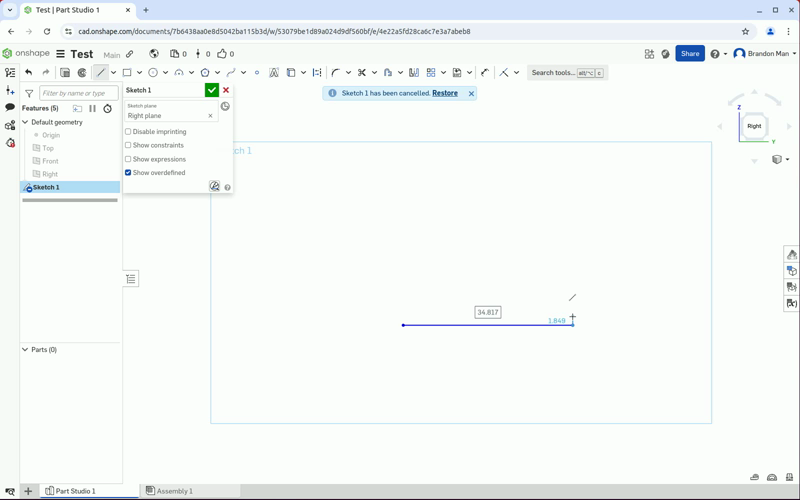
click(572, 316)
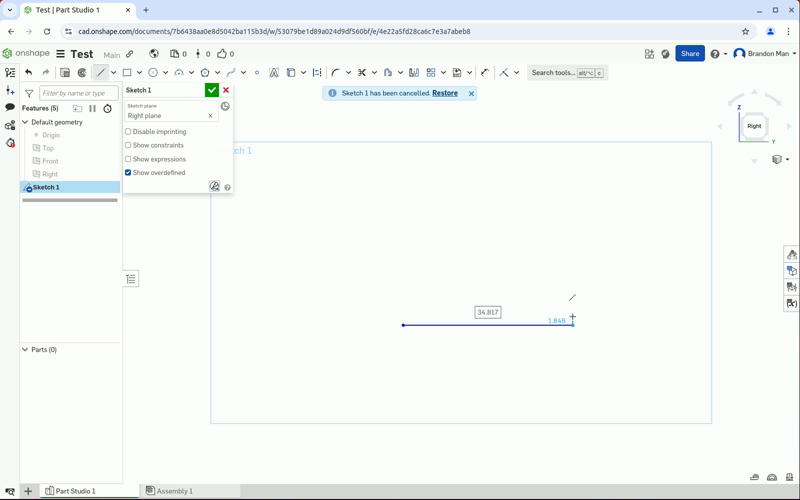
key_up(shift)
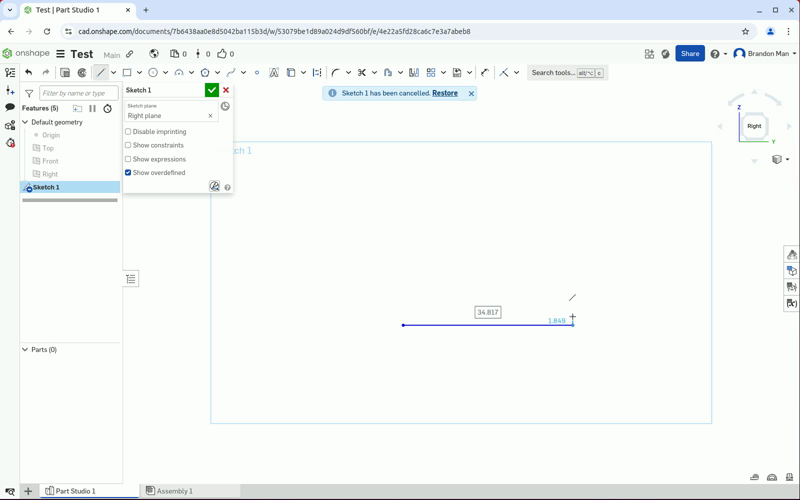
key_down(shift)
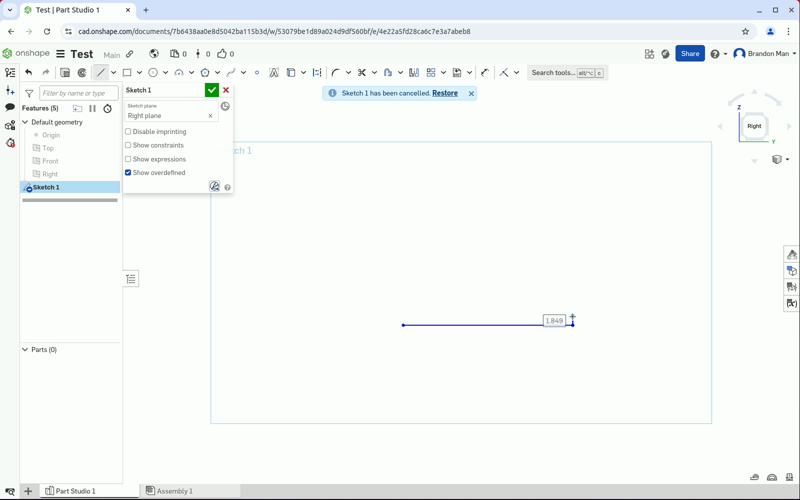
mouse_move(572, 216)
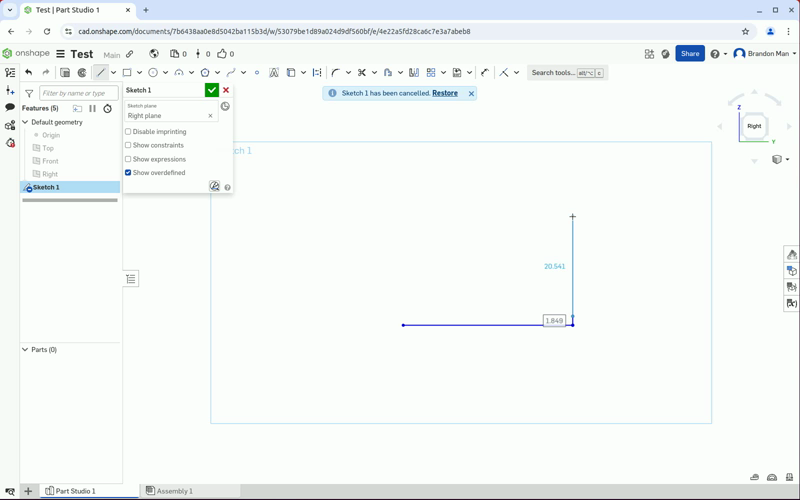
click(572, 216)
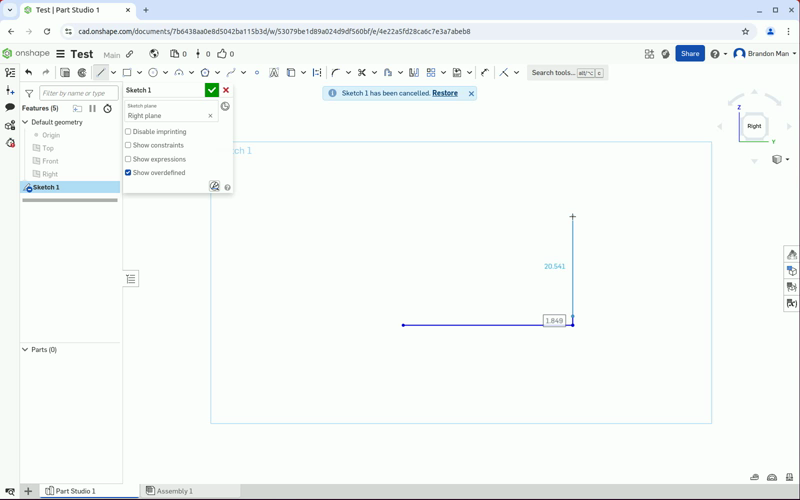
key_up(shift)
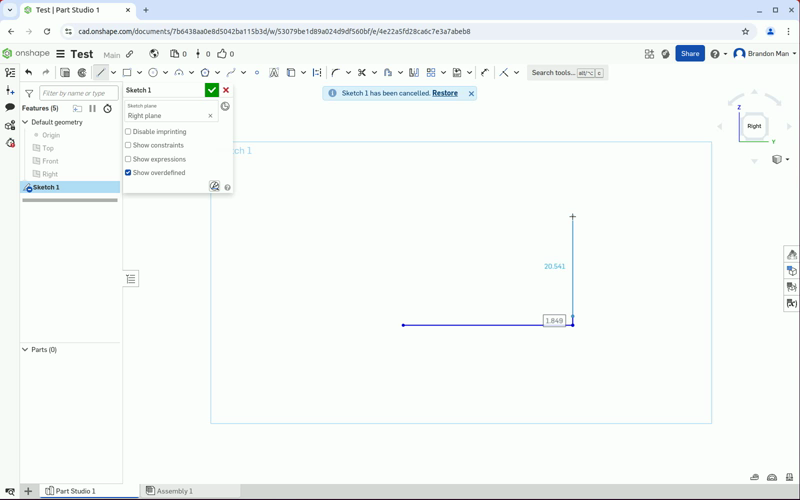
key_down(shift)
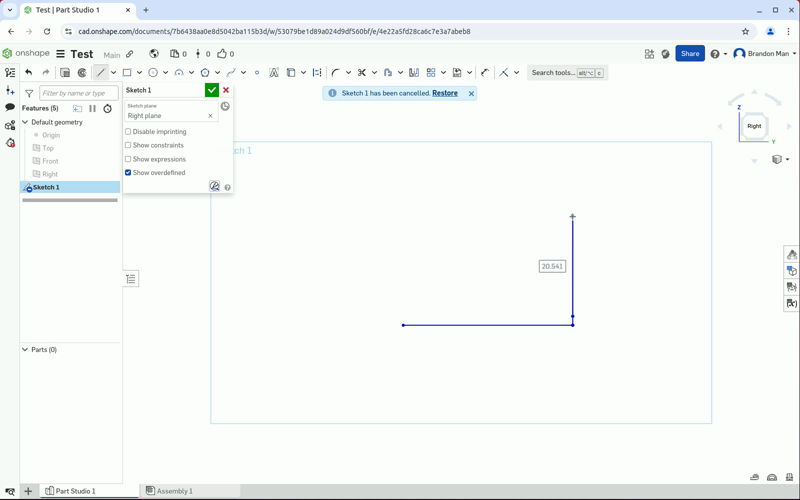
mouse_move(589, 216)
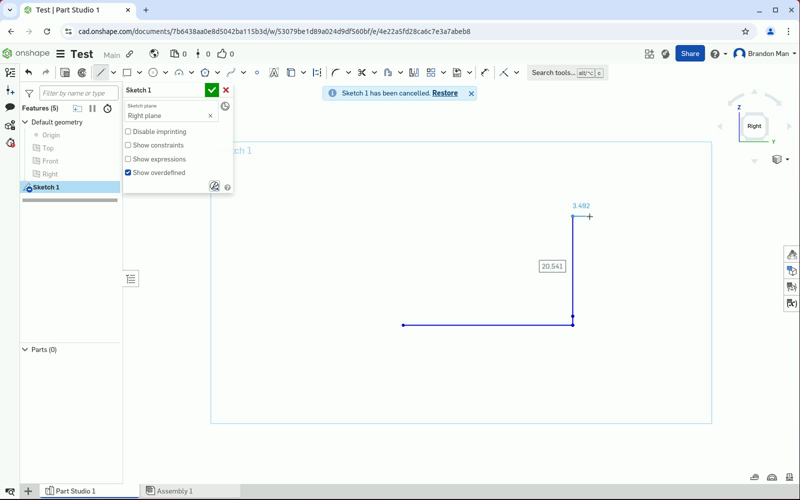
mouse_move(563, 216)
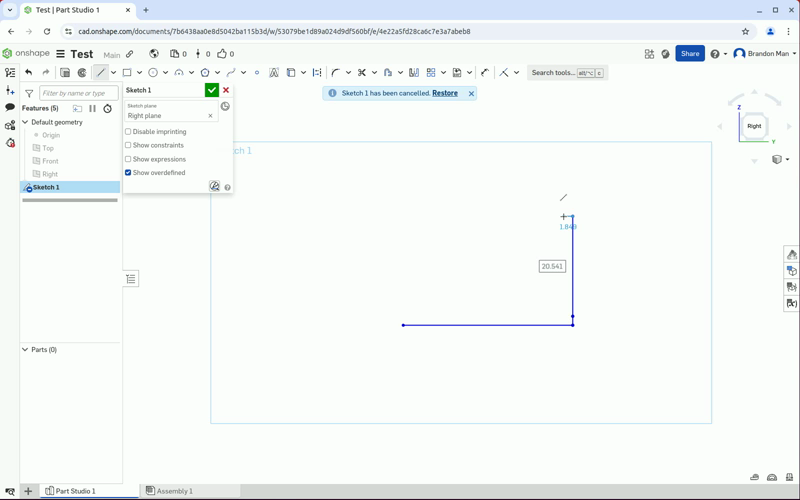
click(563, 216)
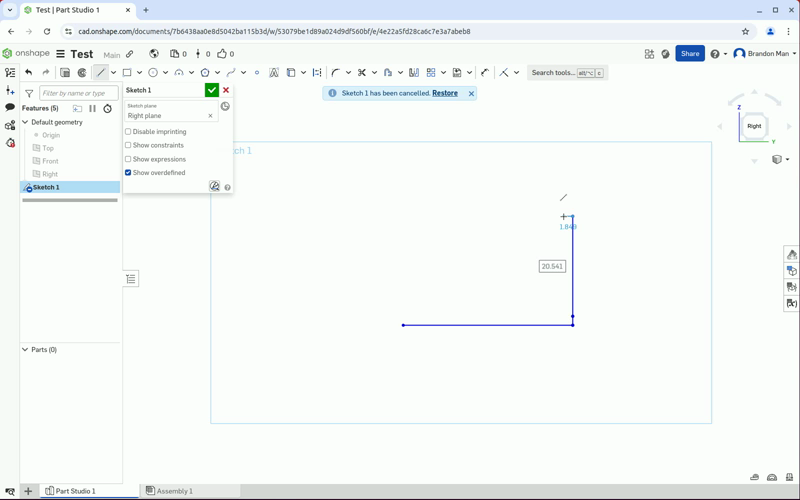
key_up(shift)
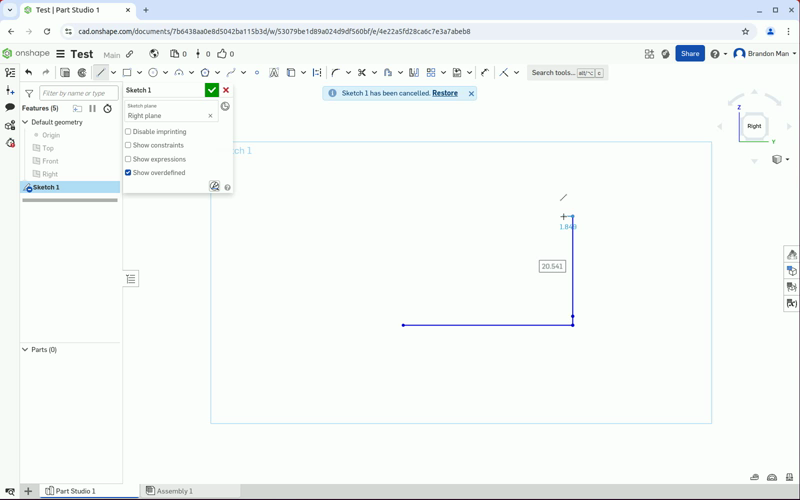
key_down(shift)
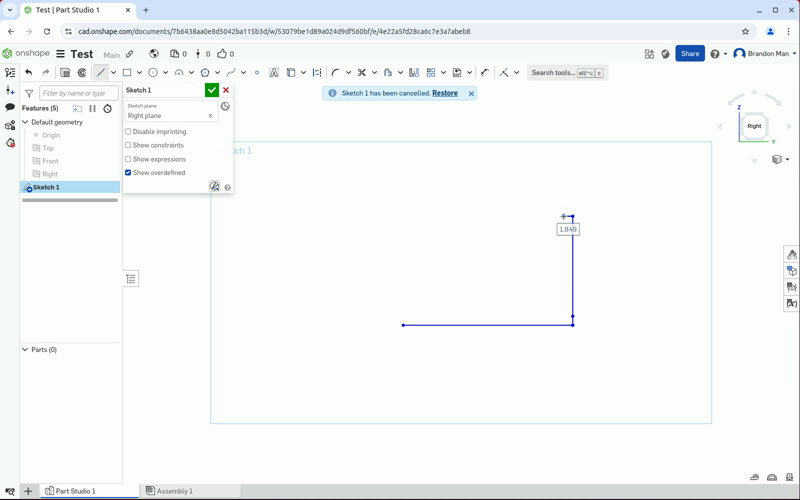
mouse_move(563, 316)
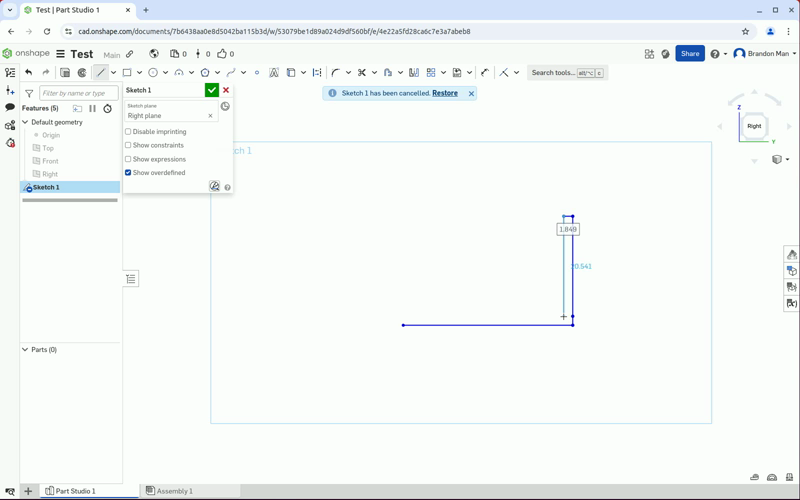
click(563, 316)
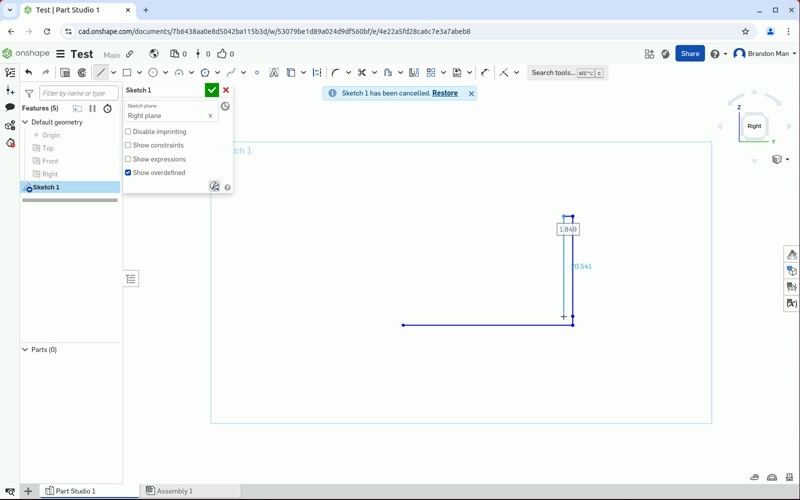
key_up(shift)
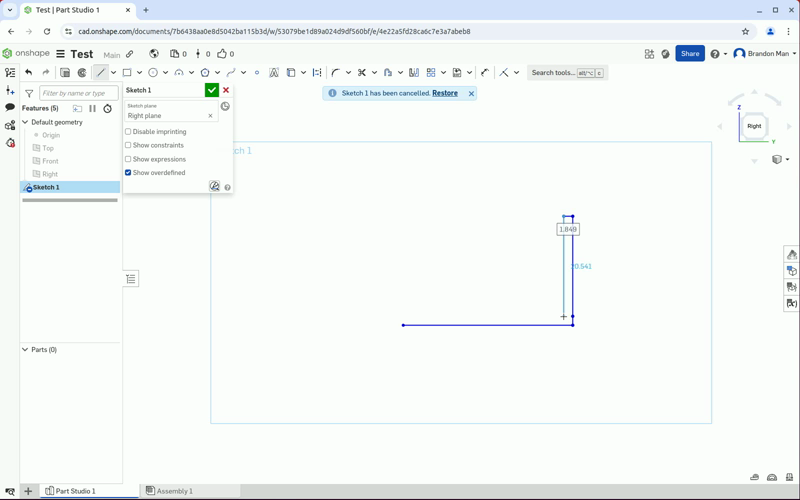
key_down(shift)
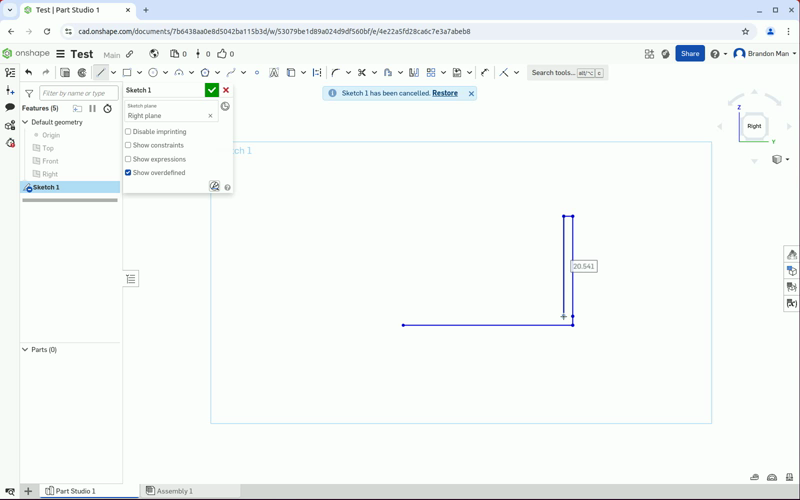
mouse_move(403, 316)
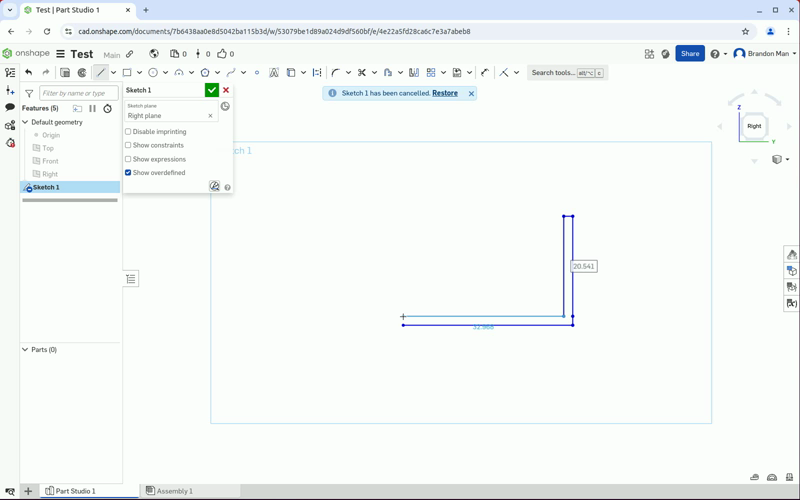
click(403, 316)
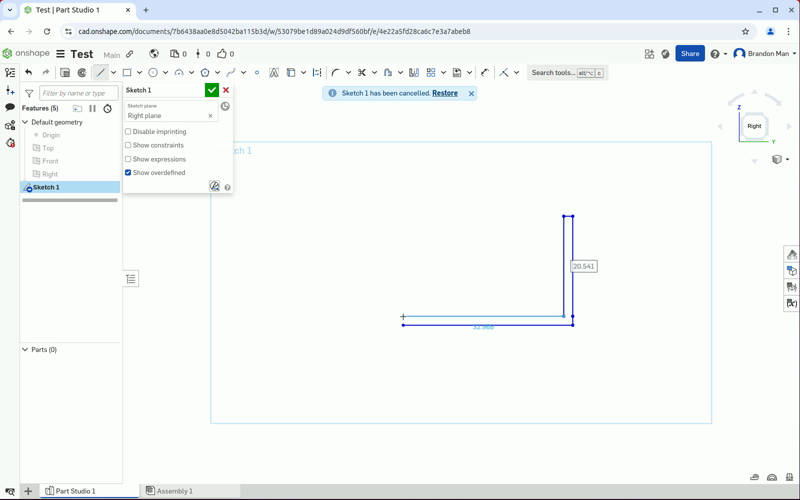
key_up(shift)
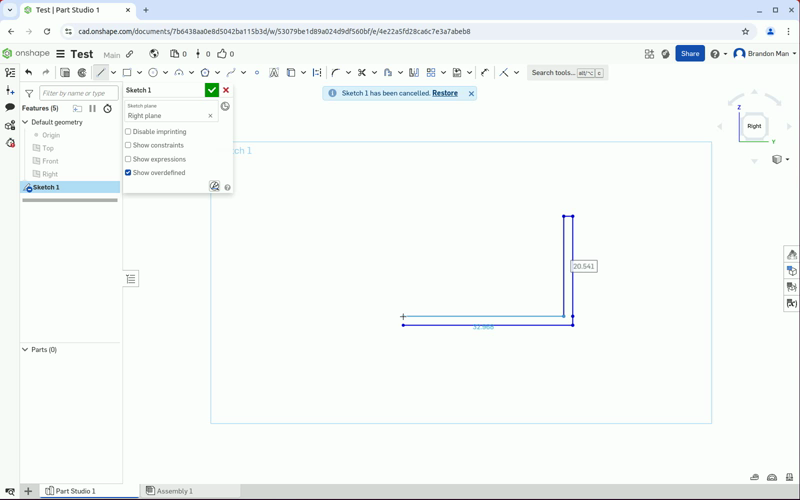
mouse_move(433, 316)
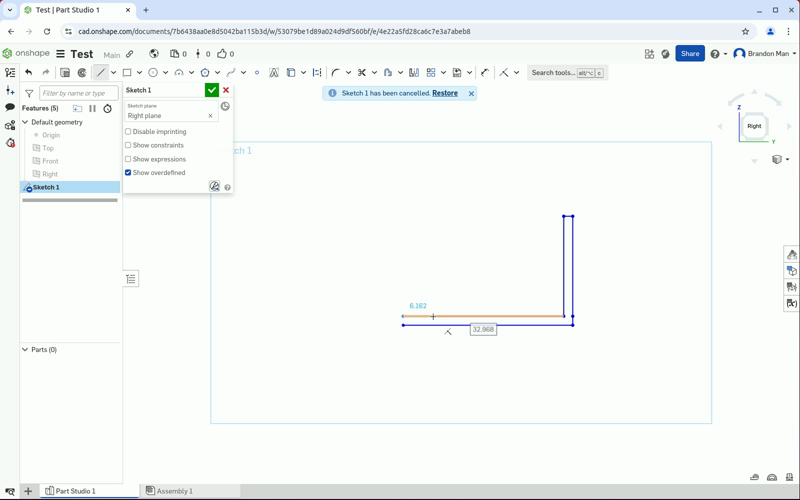
key_down(shift)
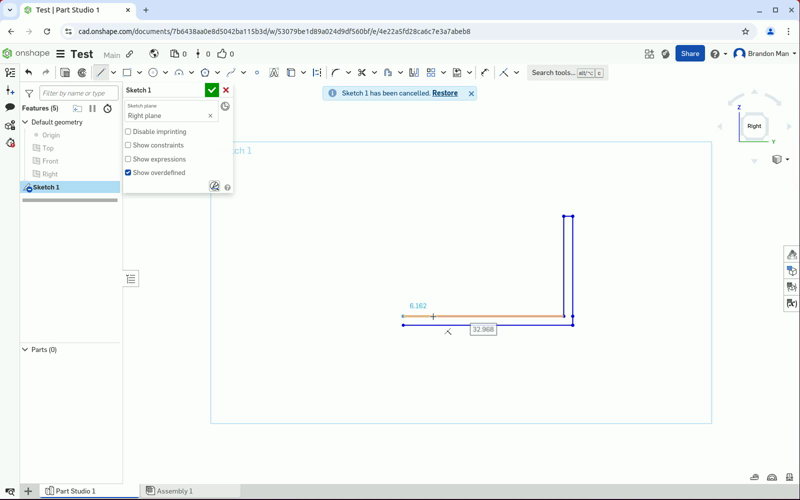
mouse_move(403, 325)
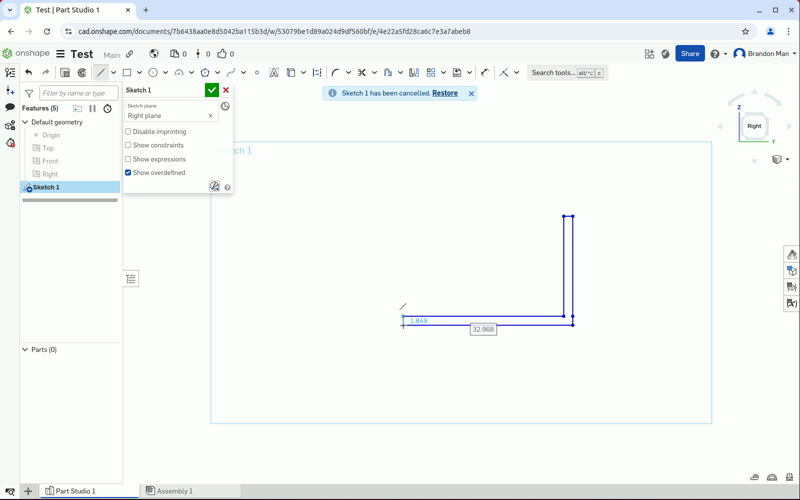
key_up(shift)
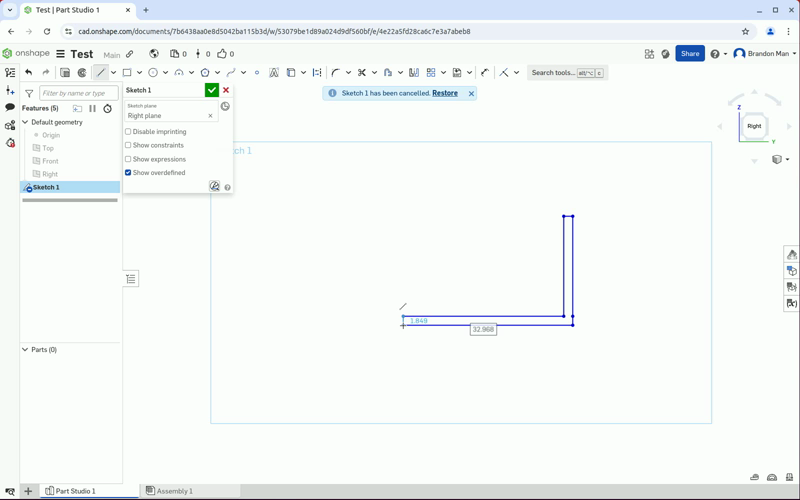
click(403, 325)
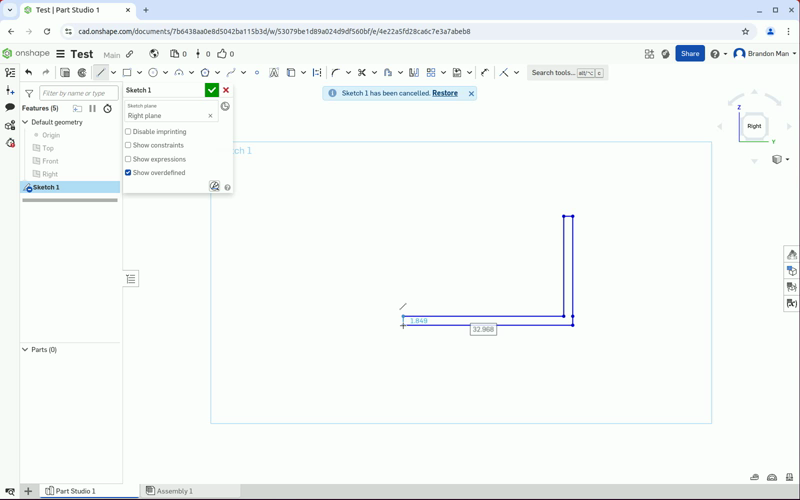
key(esc)
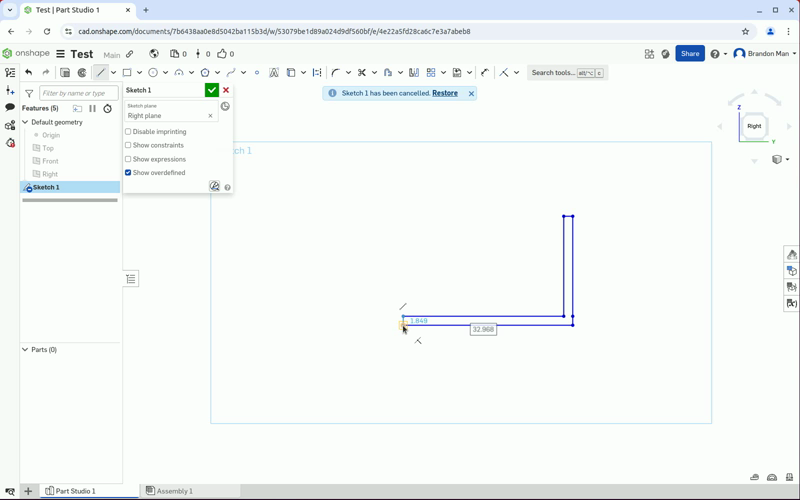
mouse_move(554, 322)
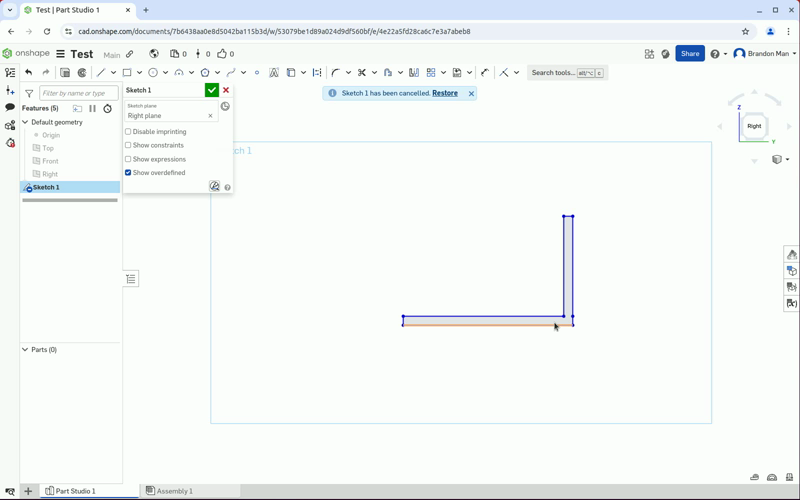
click(554, 322)
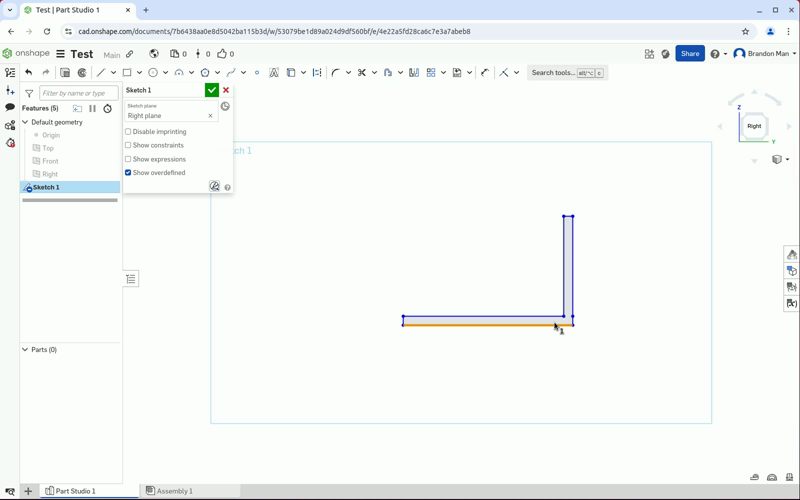
mouse_move(73, 352)
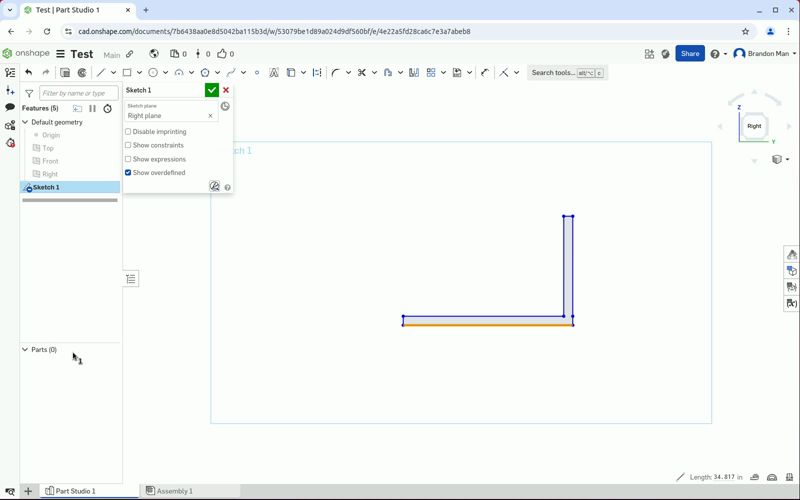
key(shift+y)
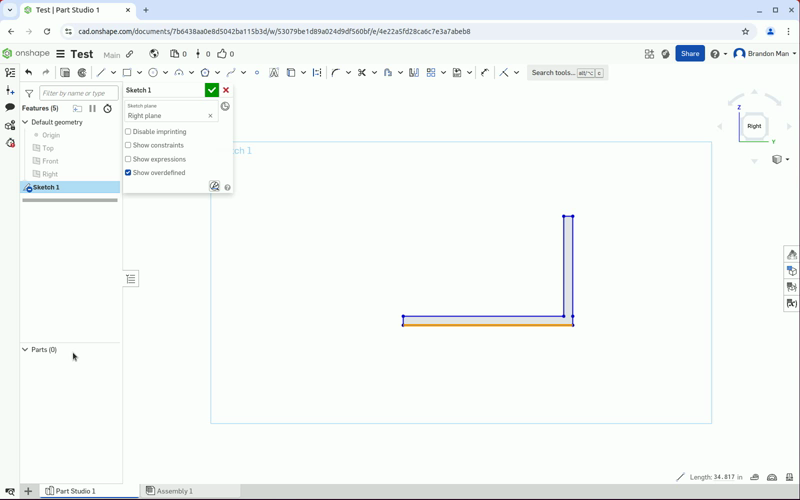
key(shift+e)
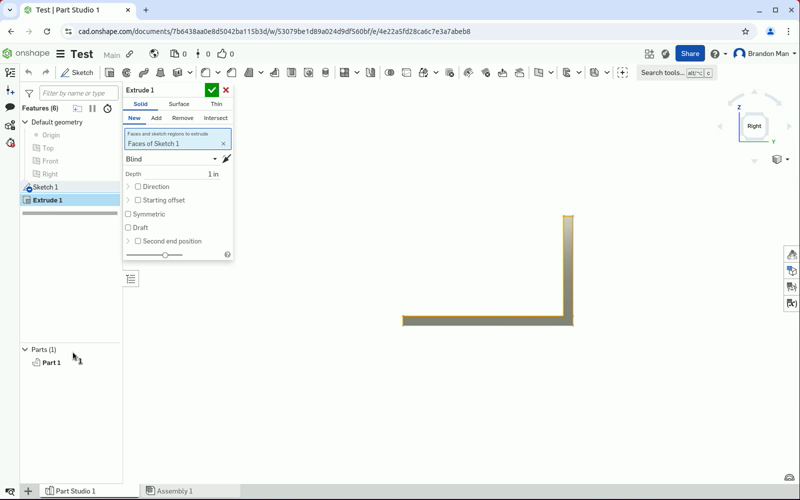
mouse_move(143, 106)
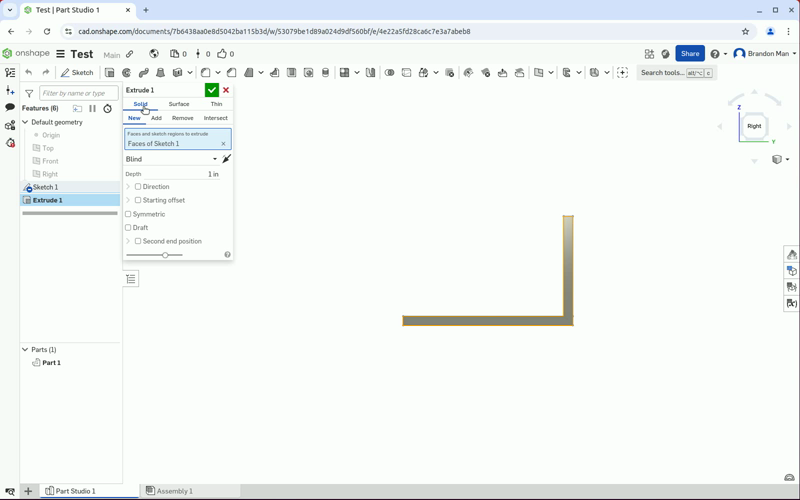
click(143, 106)
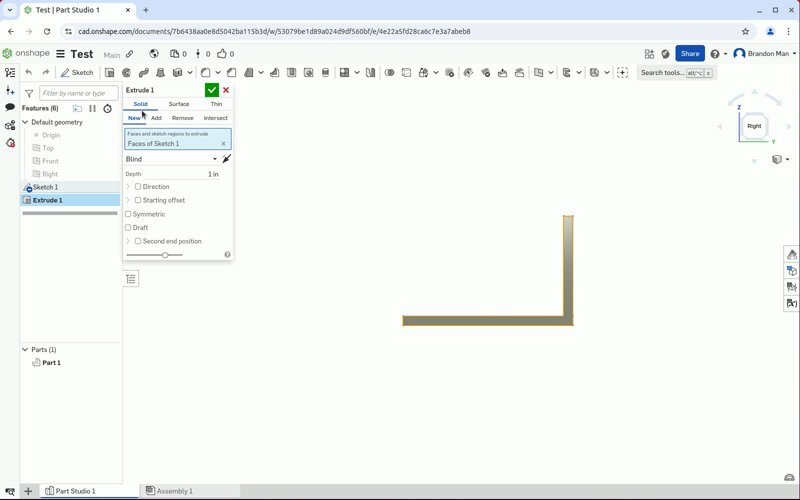
mouse_move(137, 120)
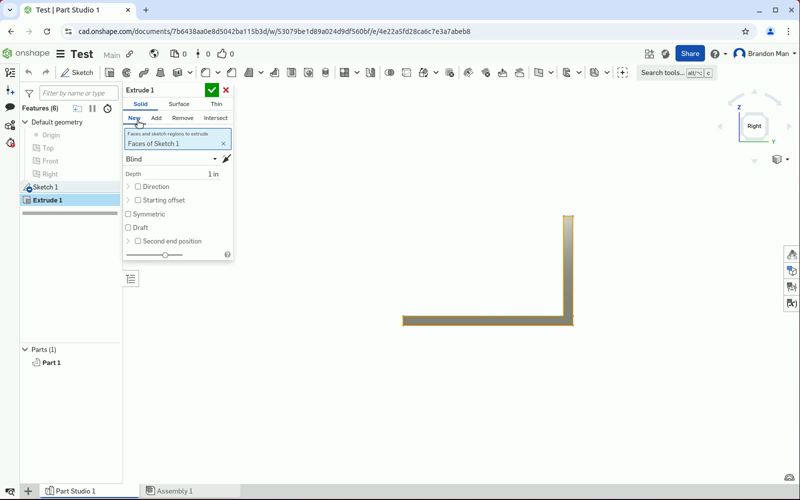
click(137, 120)
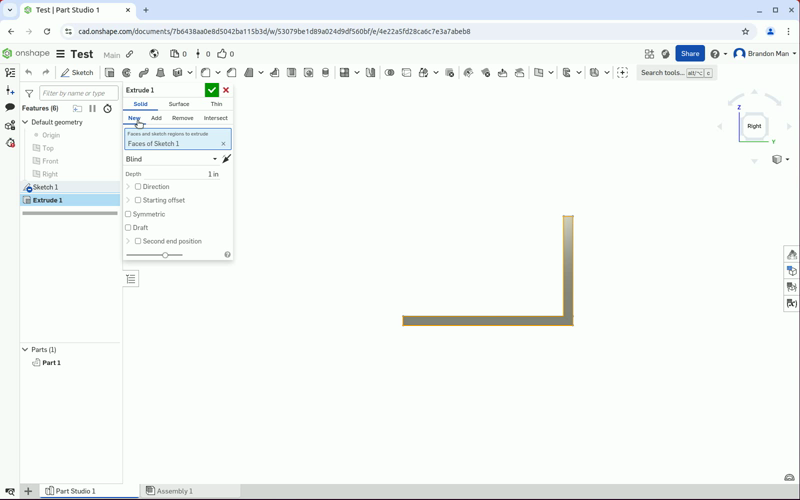
key(tab, 4)
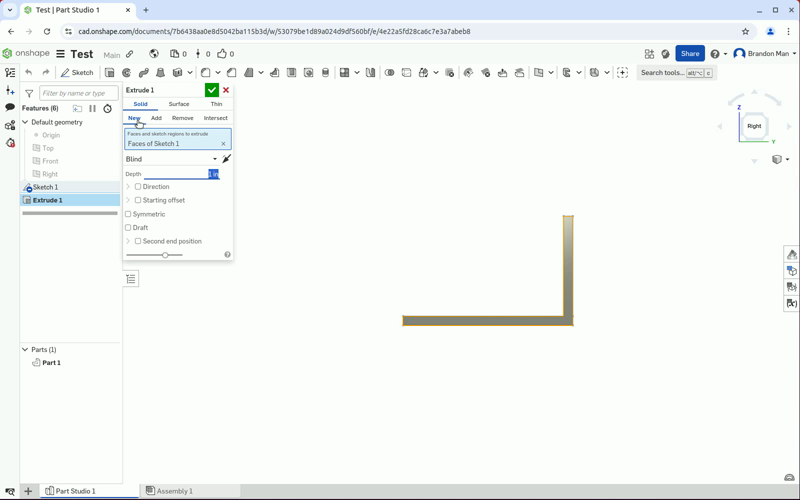
text(1.685)
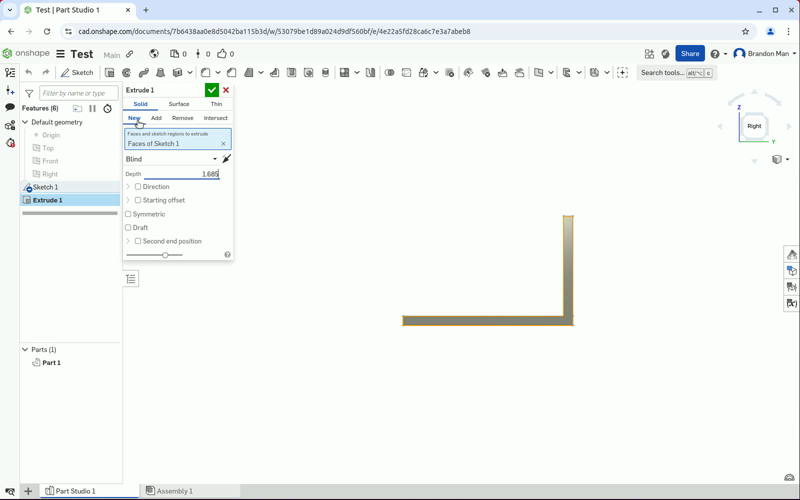
key(enter)
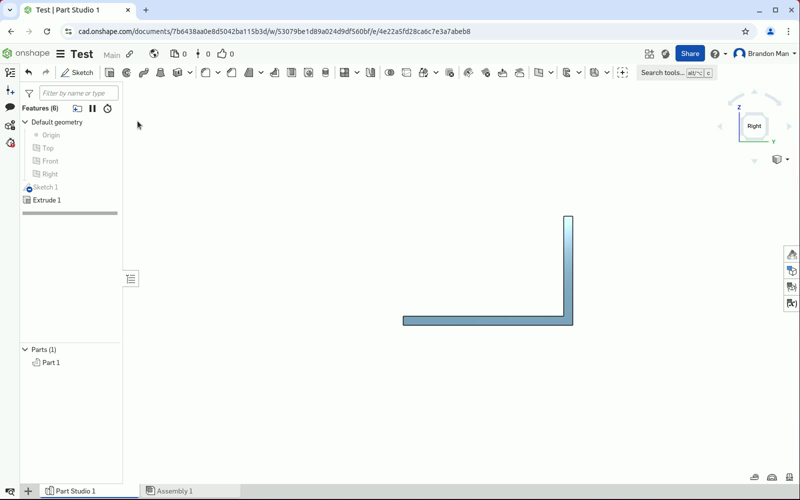
key(shift+h)
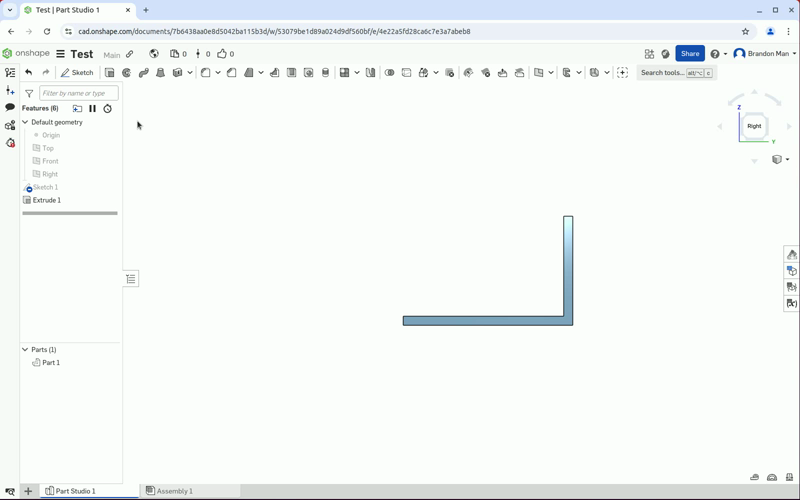
key(shift+h)
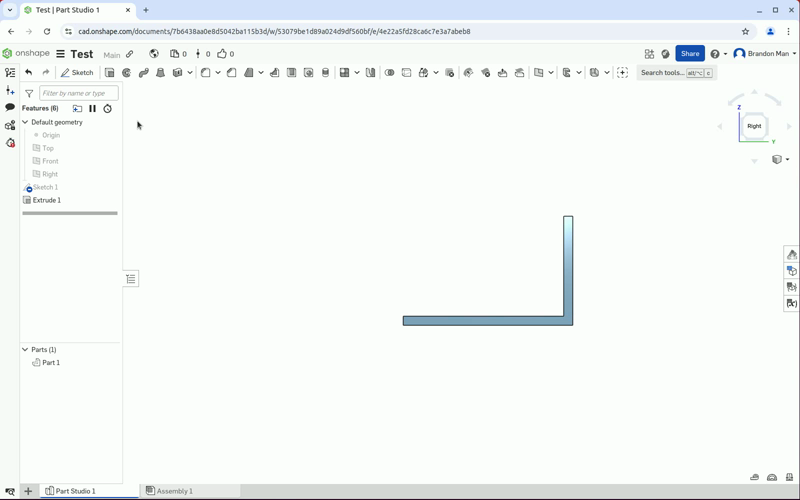
mouse_move(73, 189)
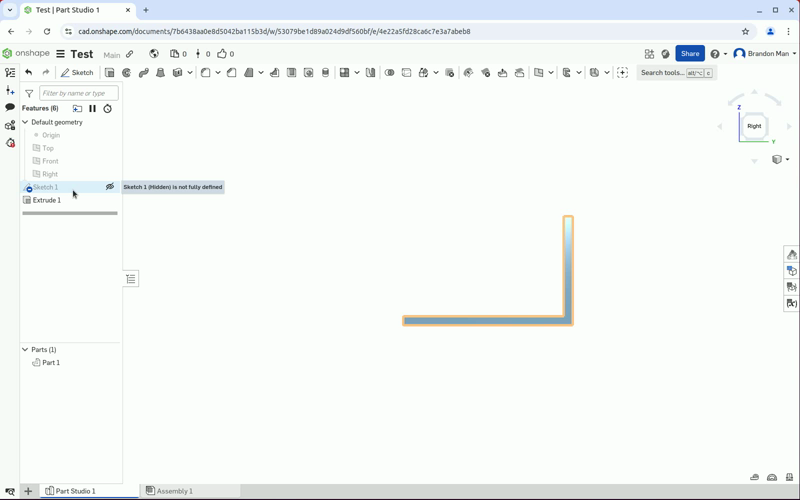
click(73, 189)
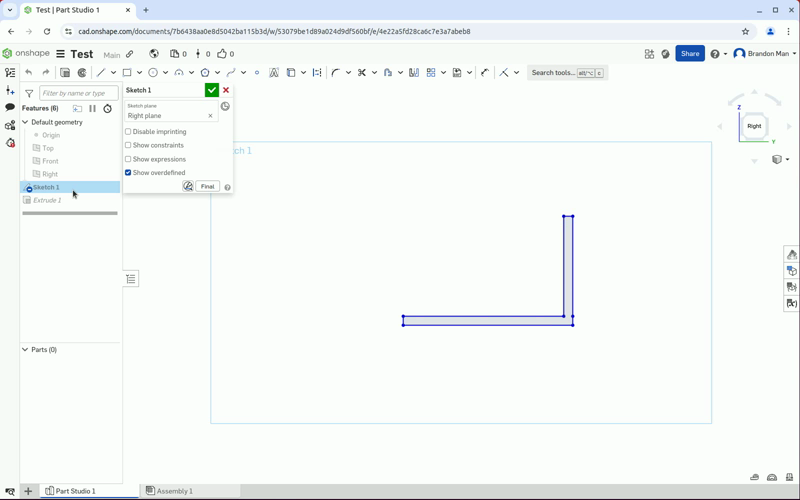
mouse_move(229, 92)
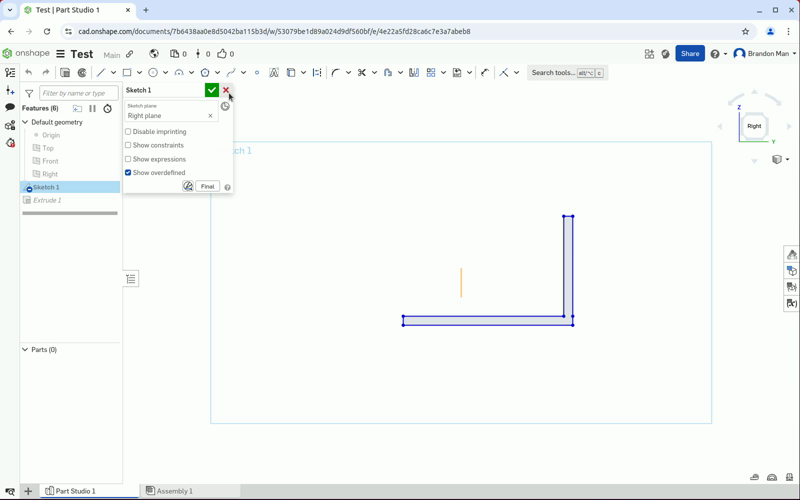
click(229, 92)
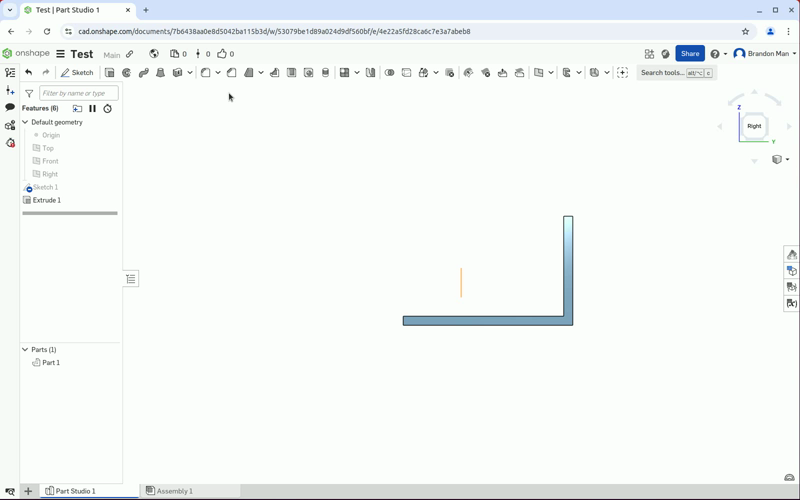
mouse_move(73, 352)
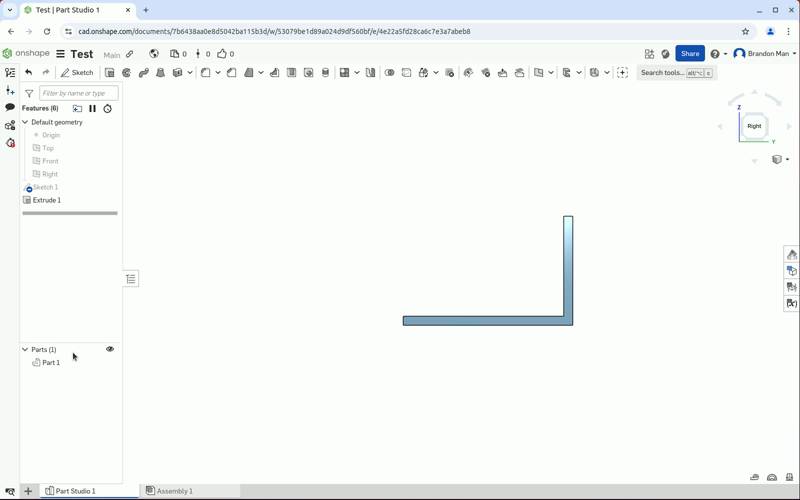
key(y)
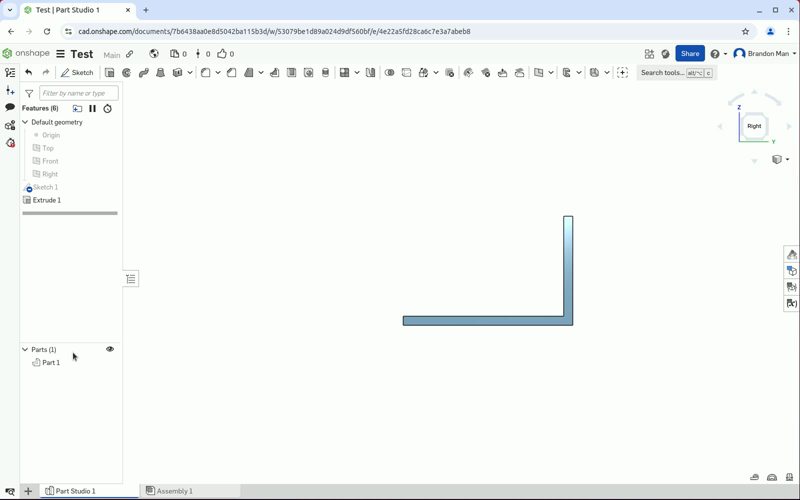
key(shift+p)
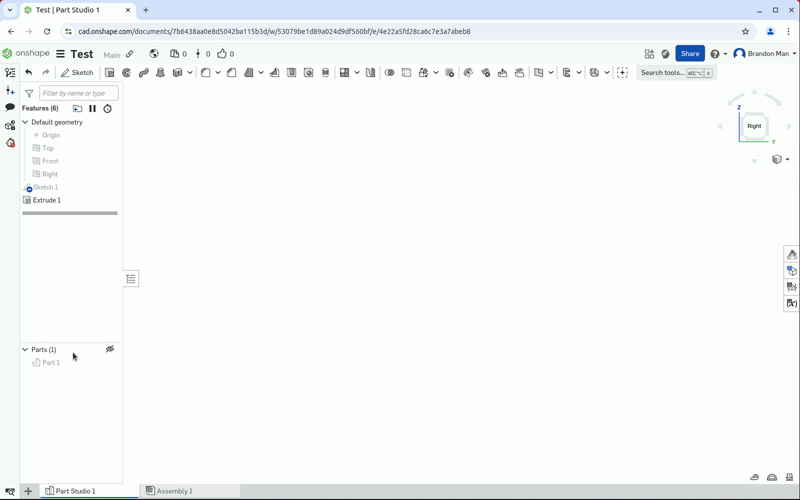
key(space)
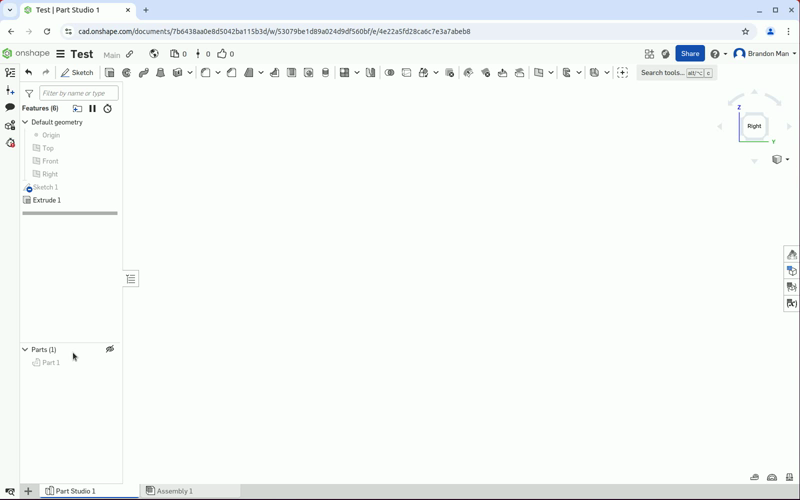
key_down(shift)
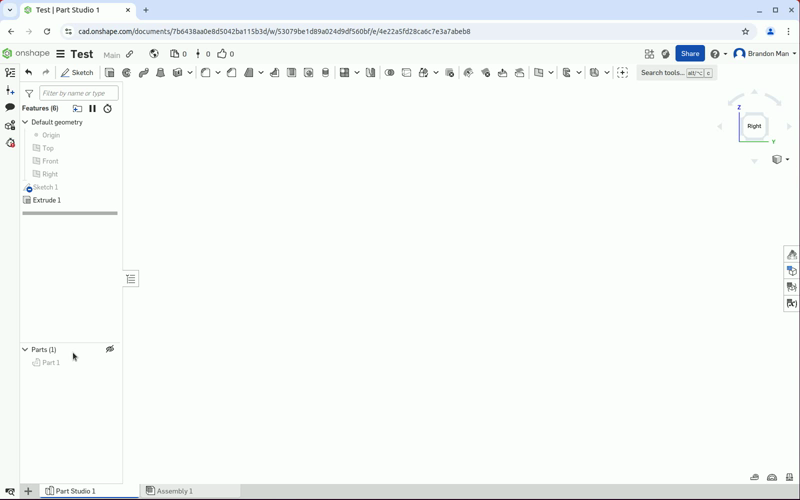
key(right)
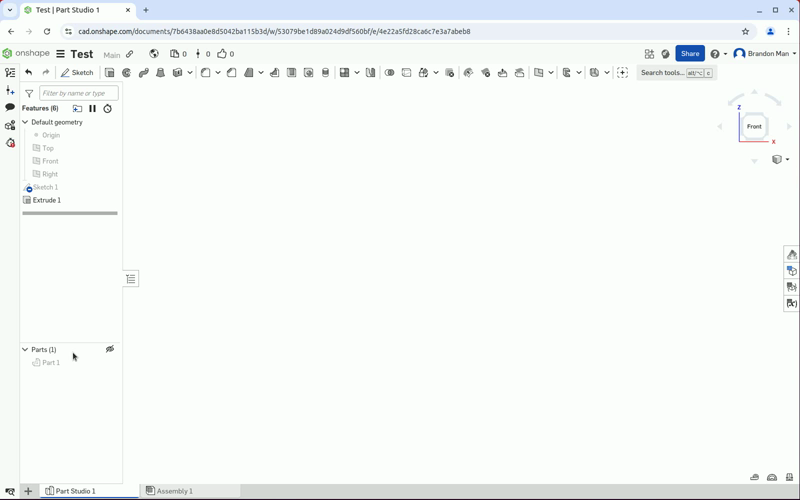
key_up(shift)
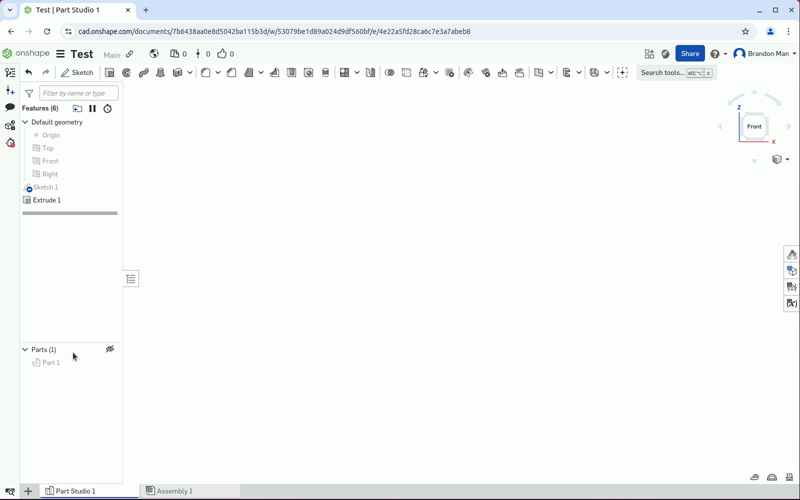
mouse_move(73, 352)
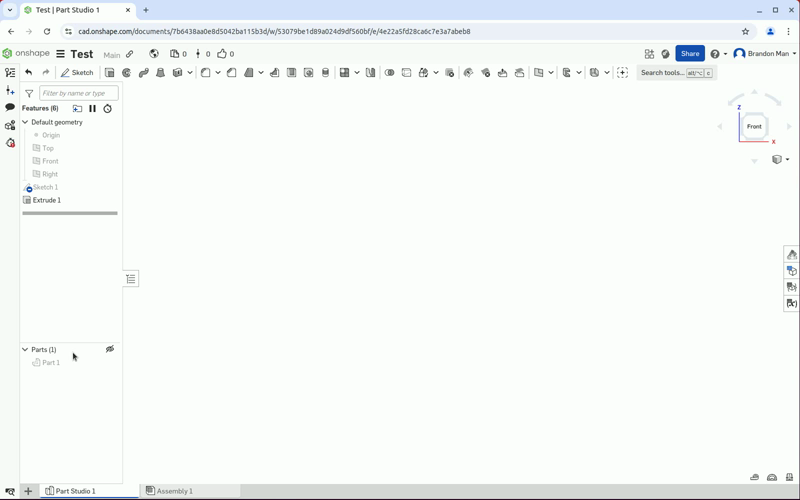
key(shift+y)
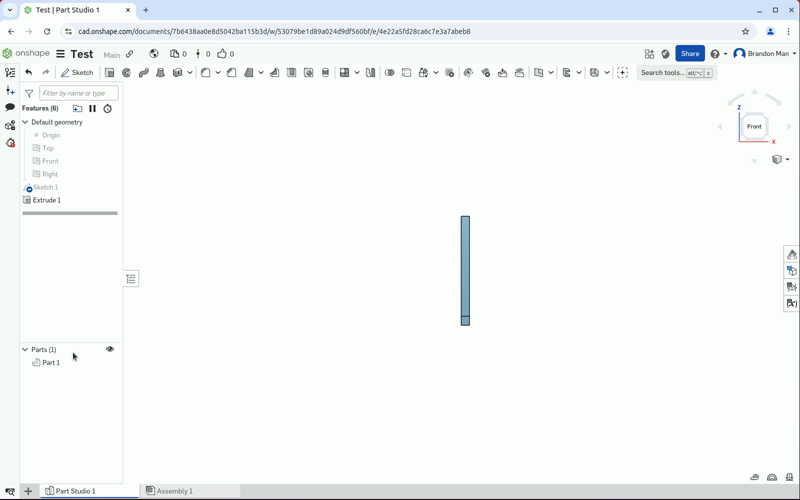
mouse_move(541, 75)
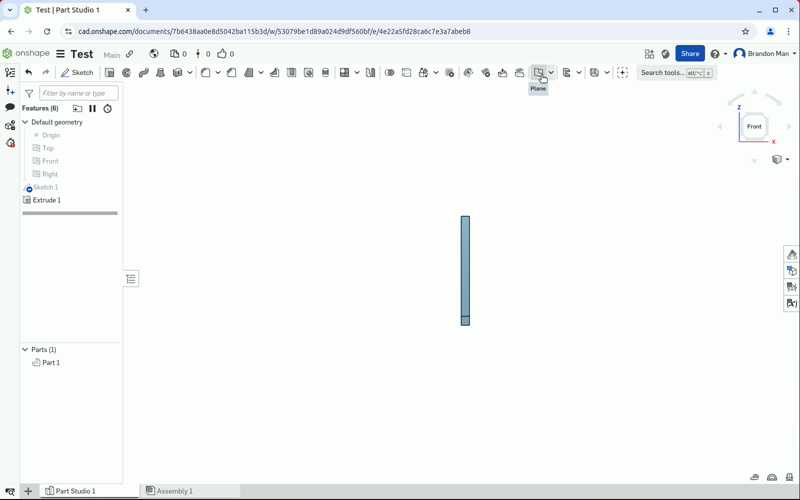
click(541, 75)
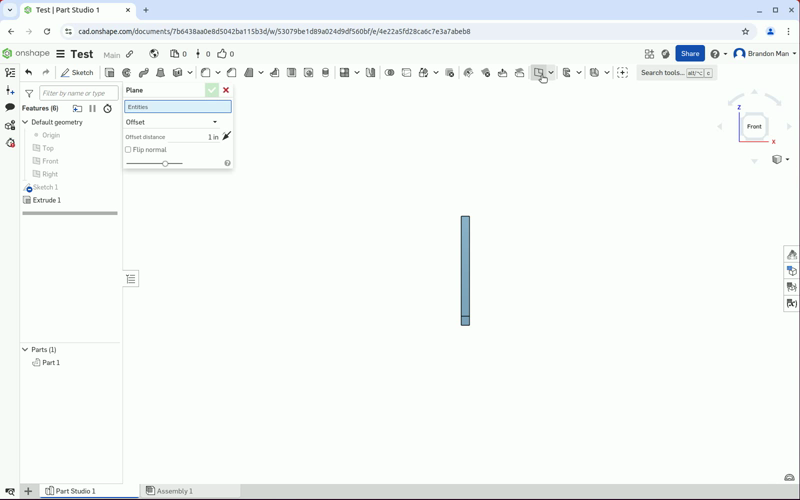
mouse_move(73, 163)
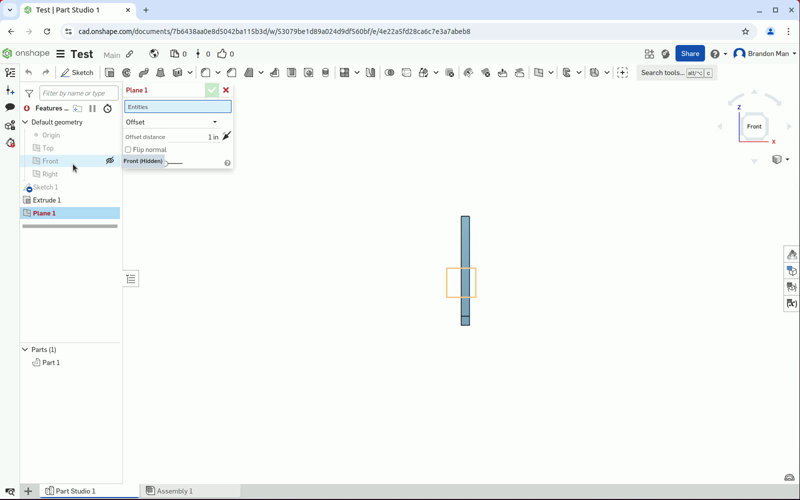
click(73, 163)
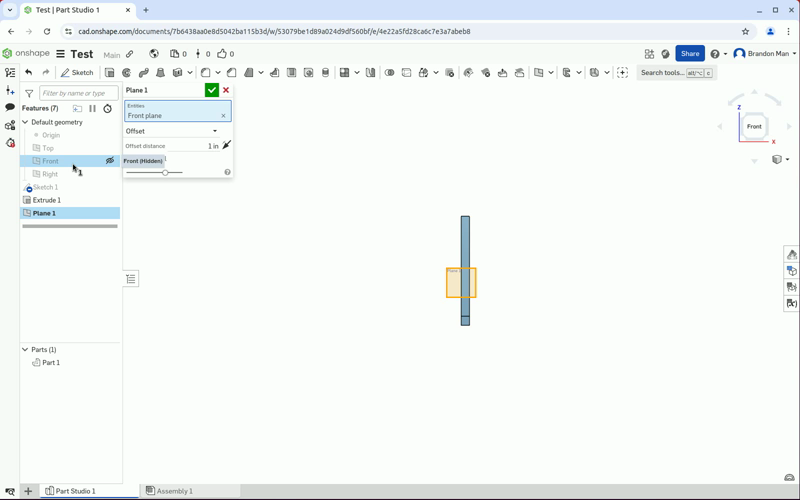
key(tab, 2)
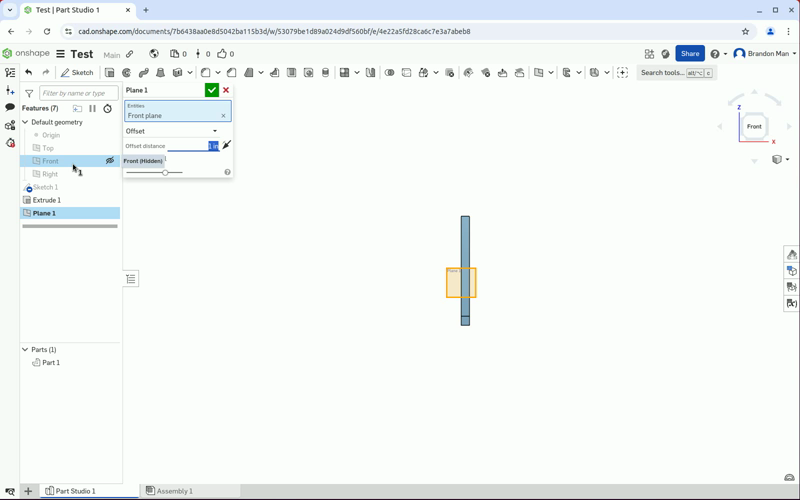
text(21.414)
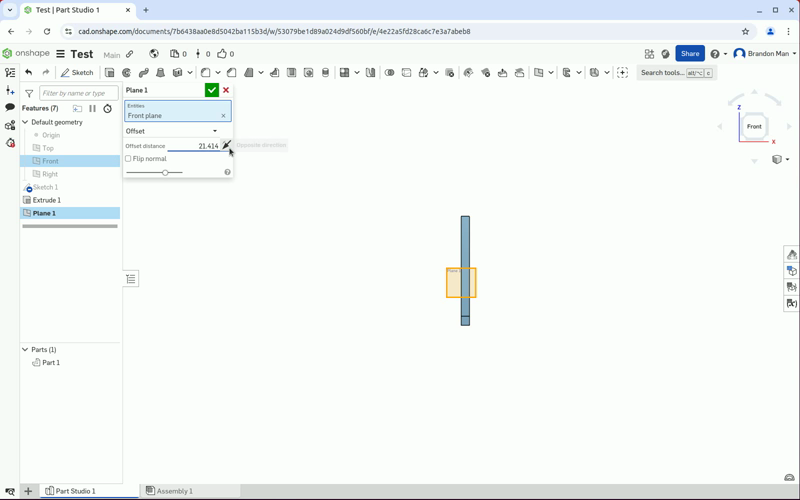
mouse_move(229, 147)
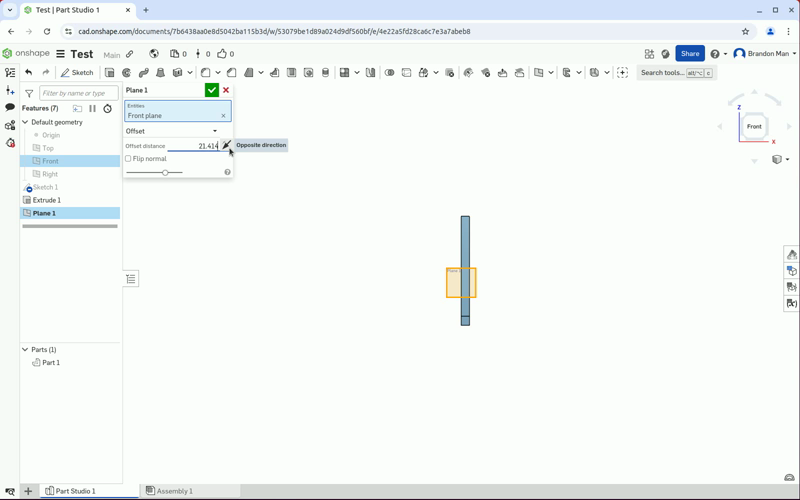
click(229, 147)
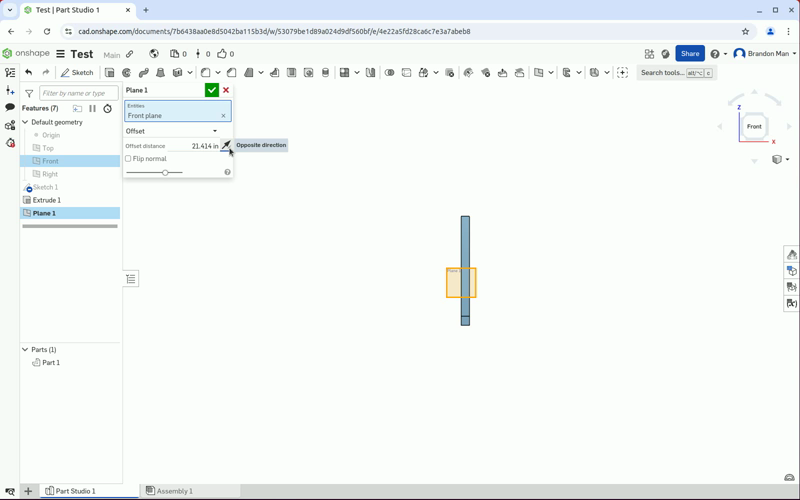
key(enter, 2)
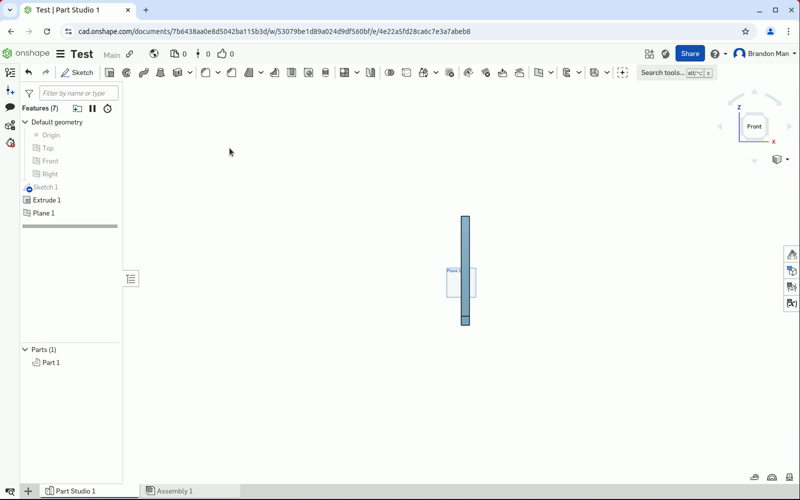
key(shift+s)
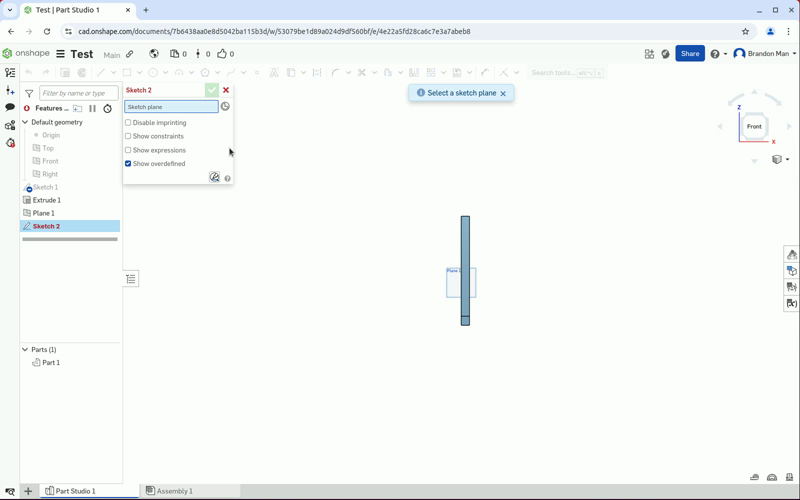
mouse_move(73, 215)
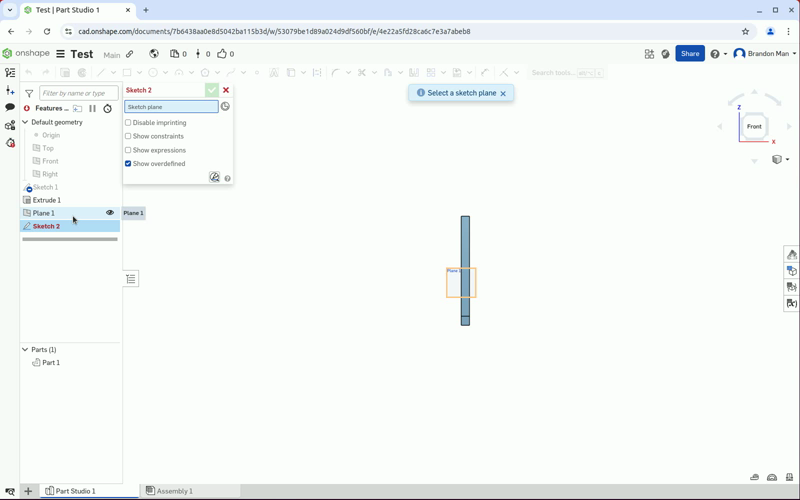
click(73, 215)
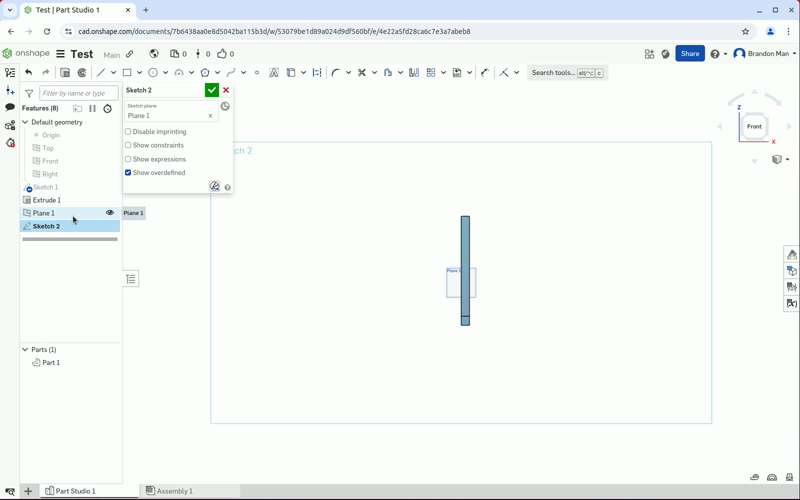
mouse_move(73, 352)
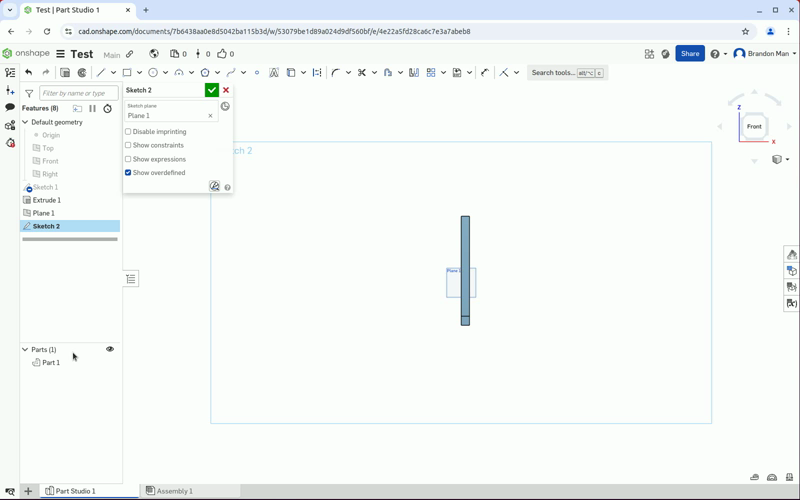
key(y)
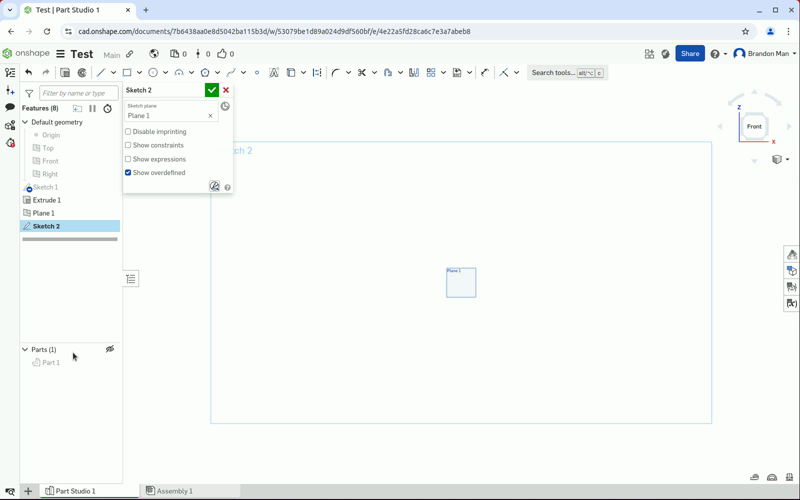
key(c)
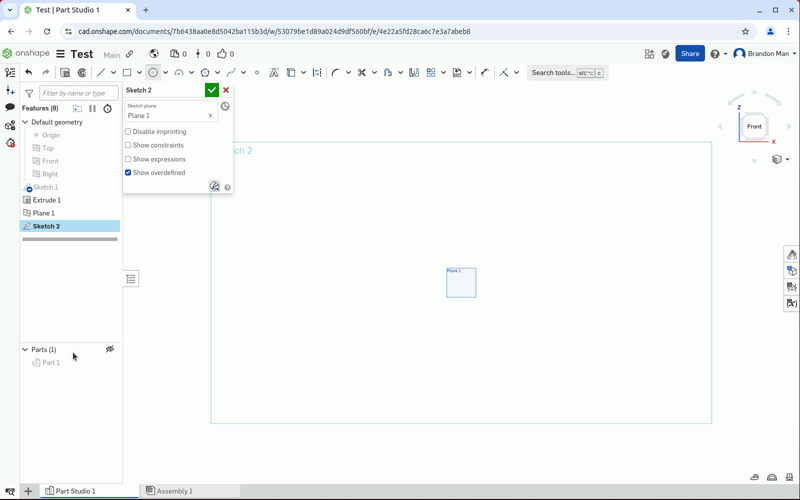
key_down(shift)
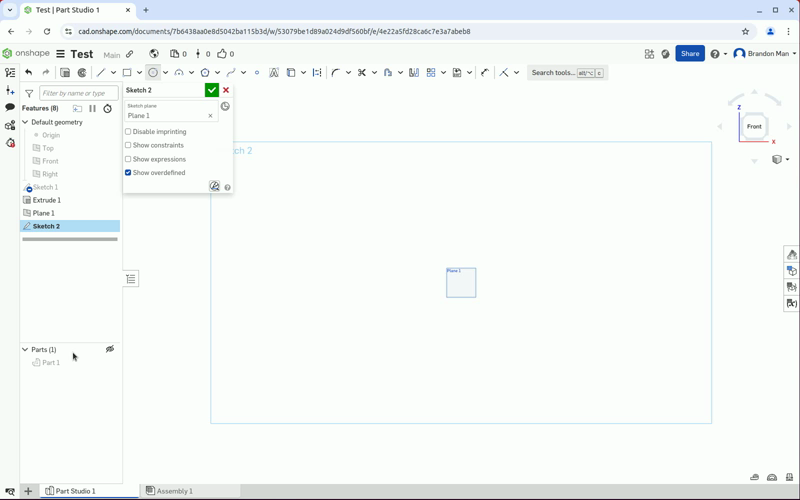
mouse_move(465, 225)
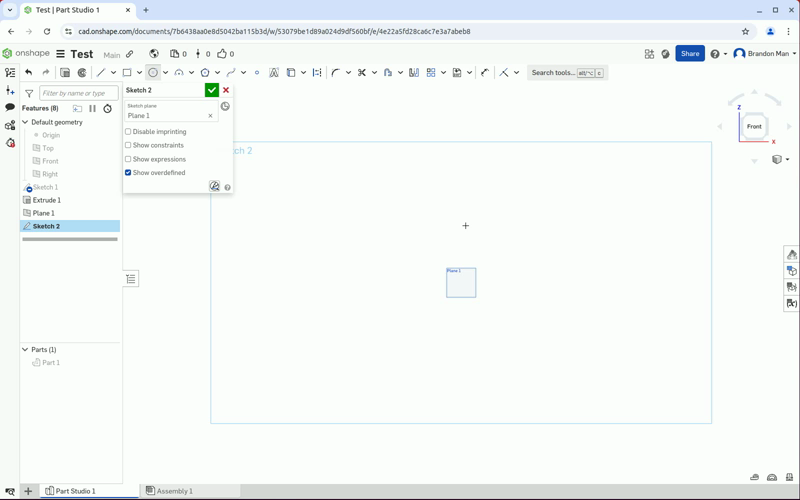
click(465, 225)
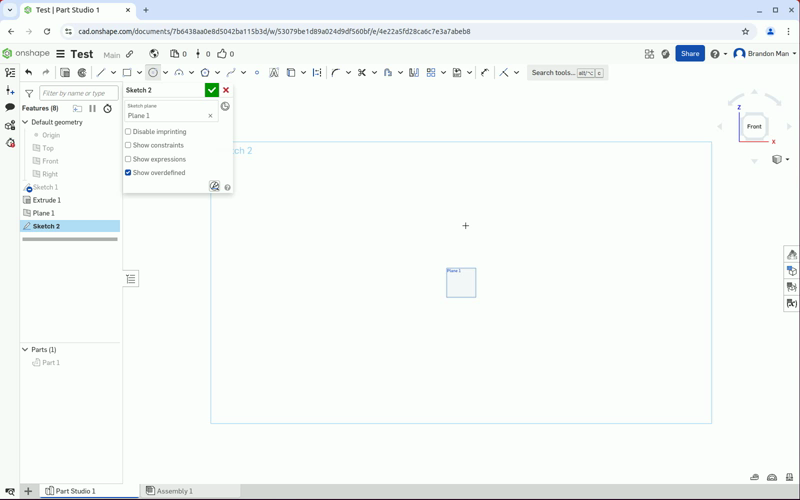
key_up(shift)
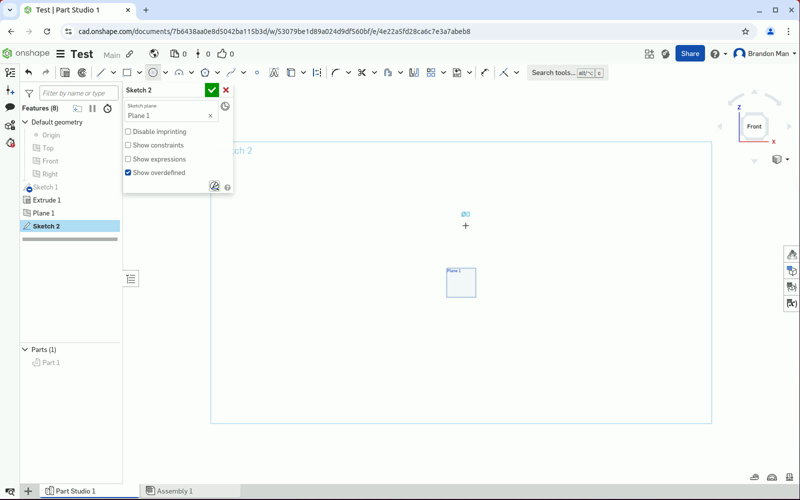
mouse_move(467, 225)
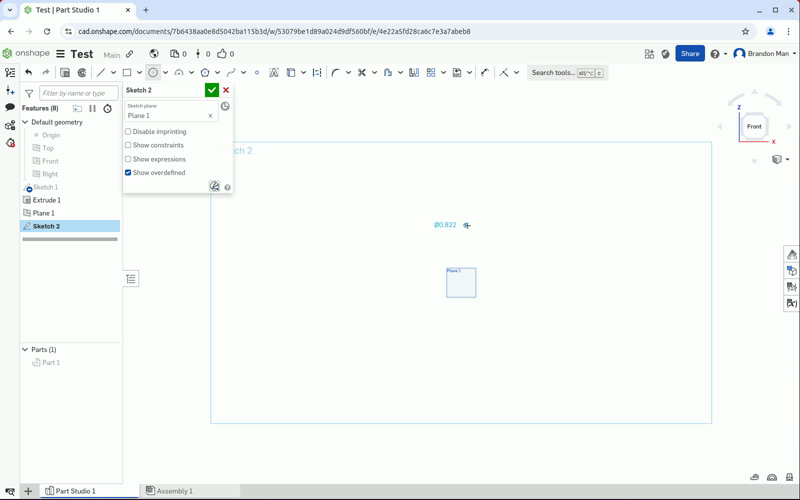
scroll(6)
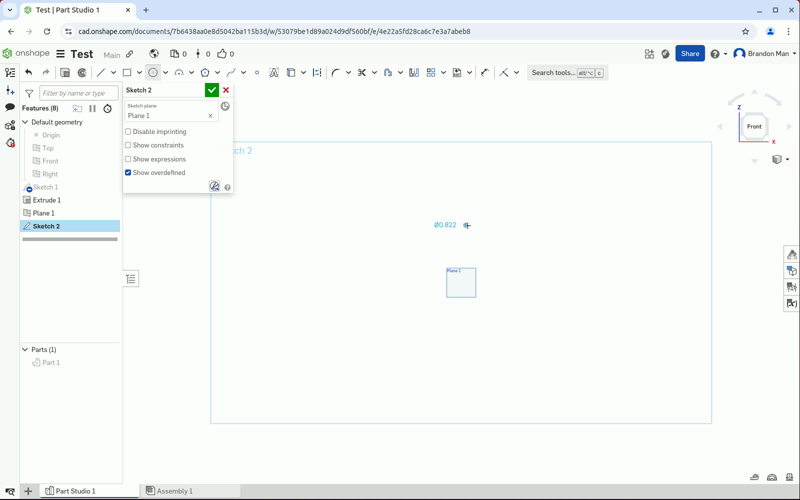
scroll(6)
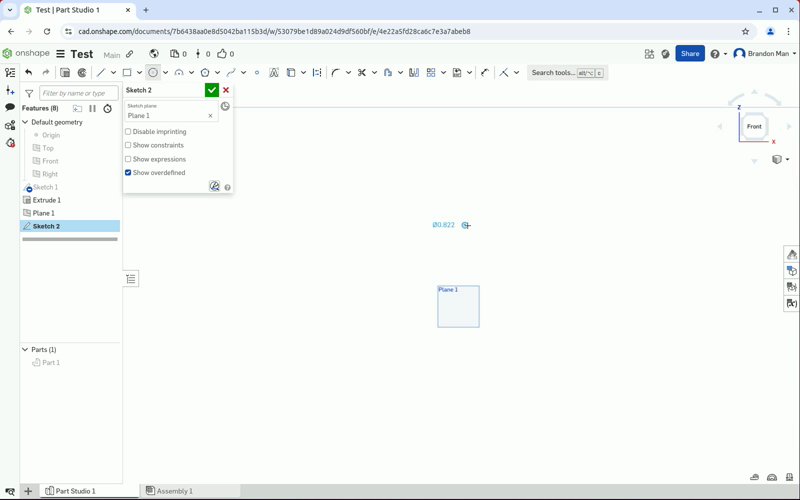
scroll(6)
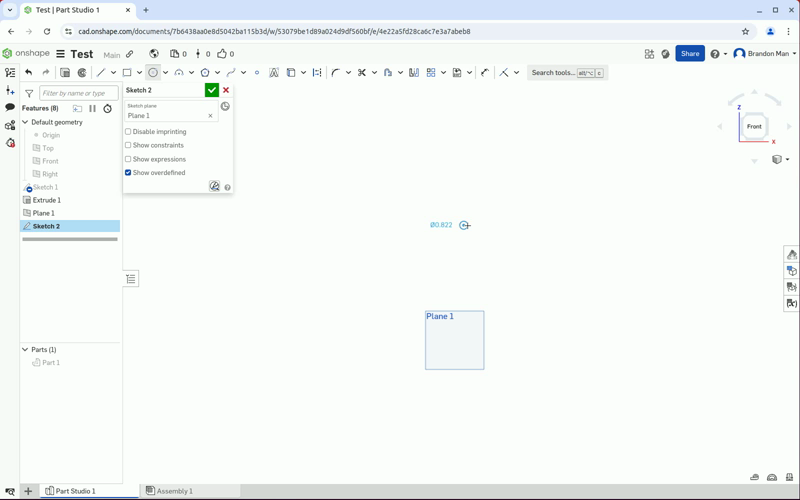
scroll(6)
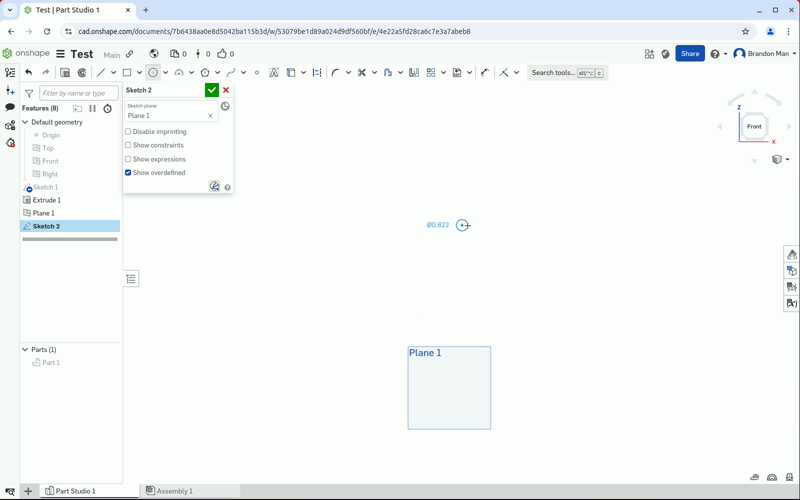
scroll(6)
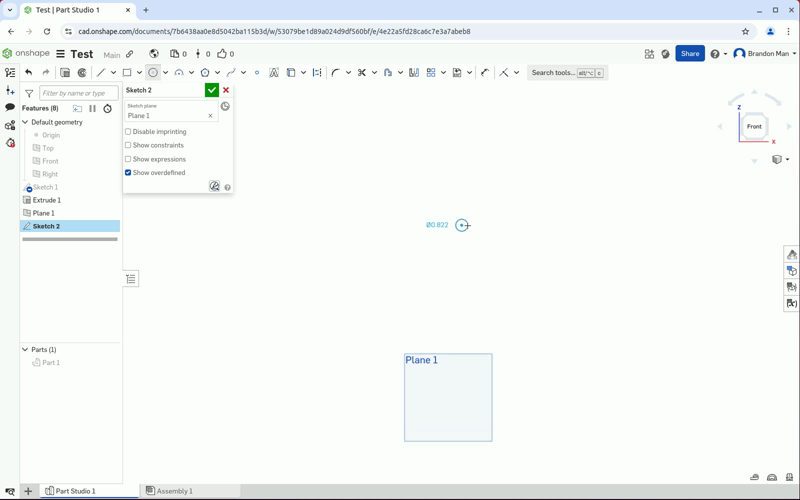
scroll(6)
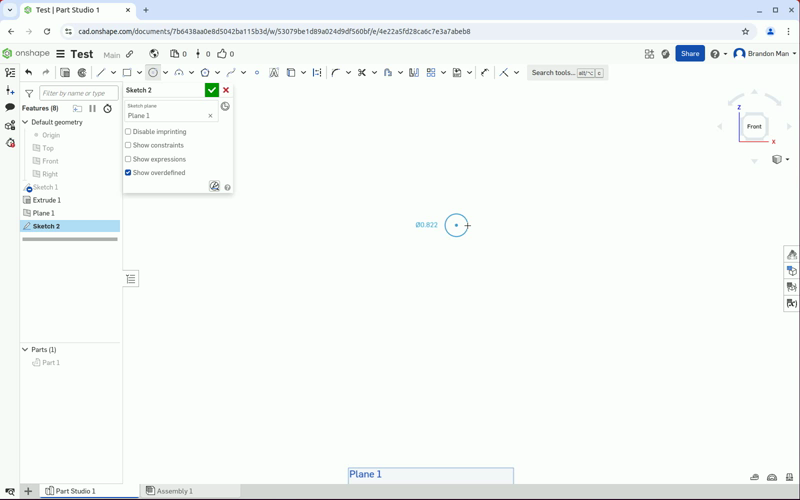
scroll(6)
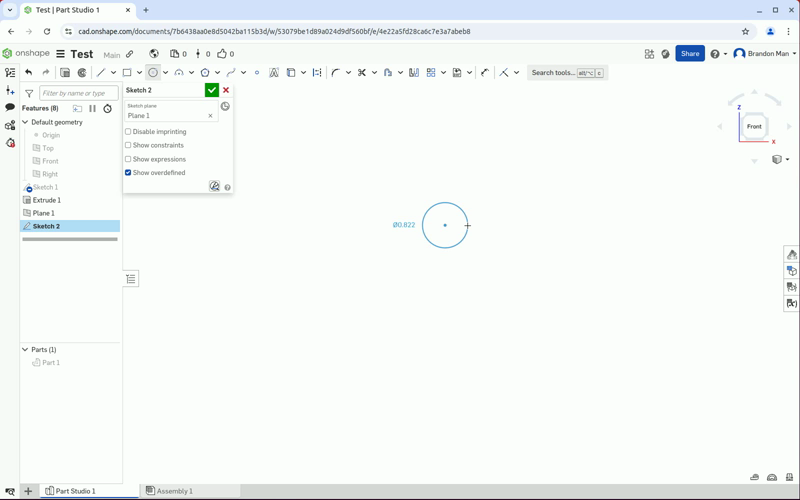
click(467, 225)
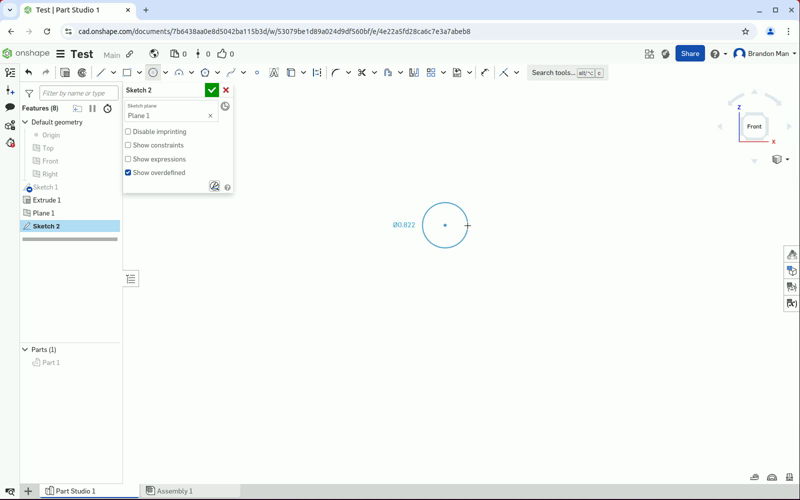
scroll(-6)
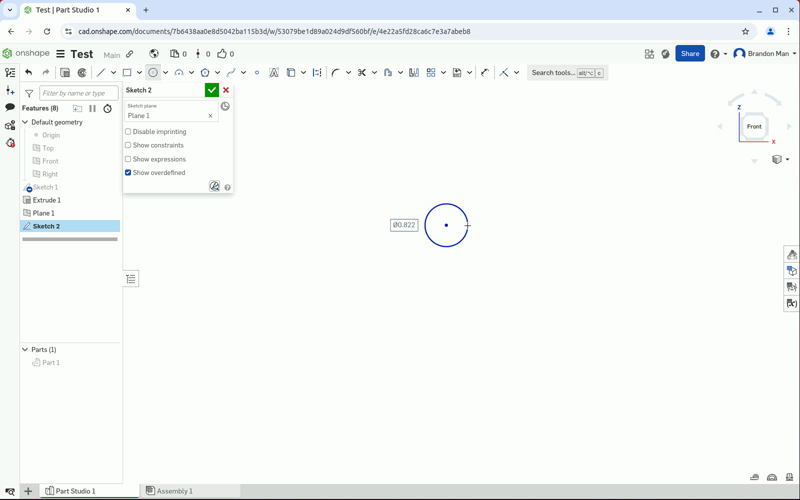
scroll(-6)
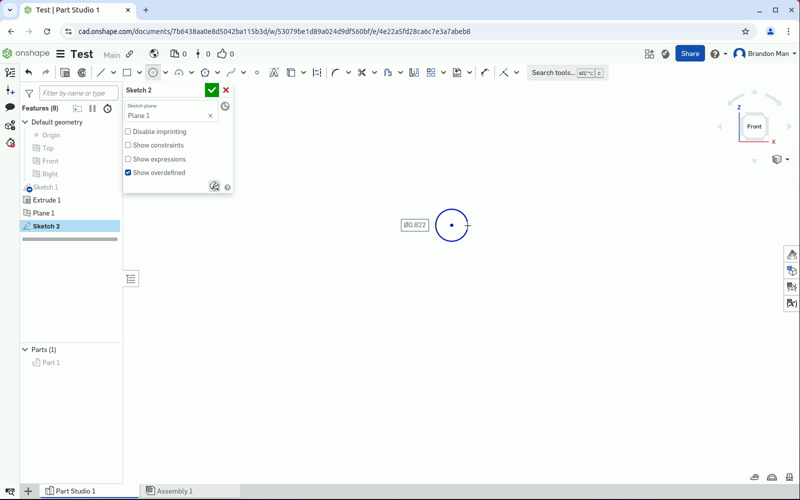
scroll(-6)
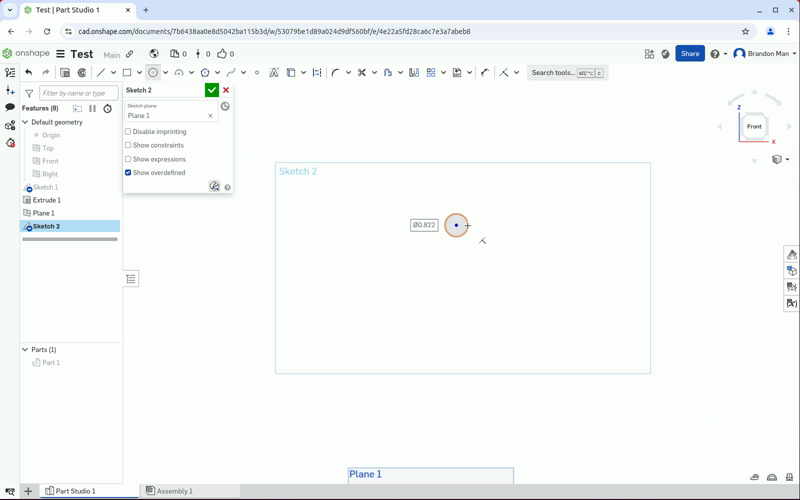
scroll(-6)
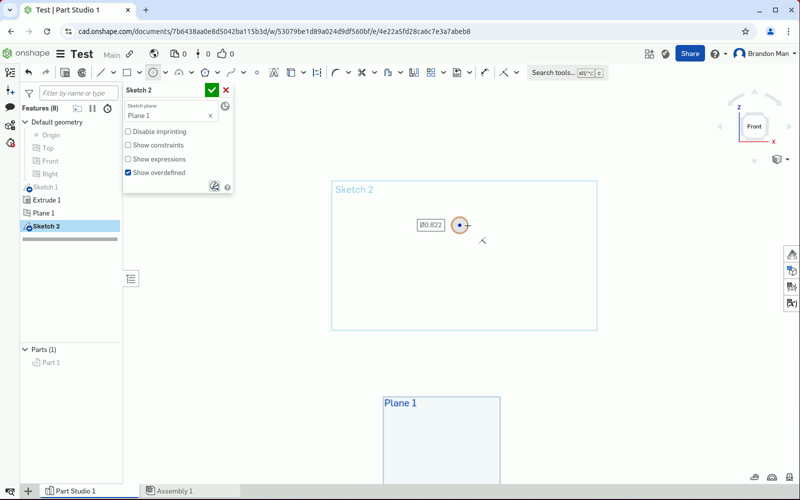
scroll(-6)
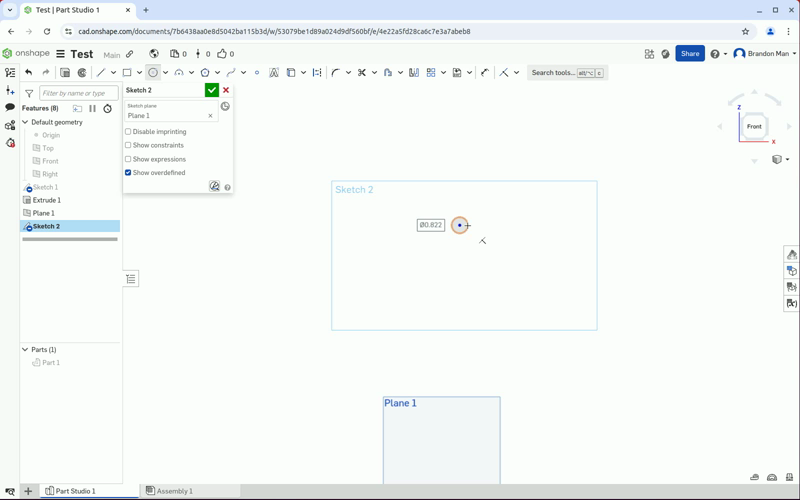
scroll(-6)
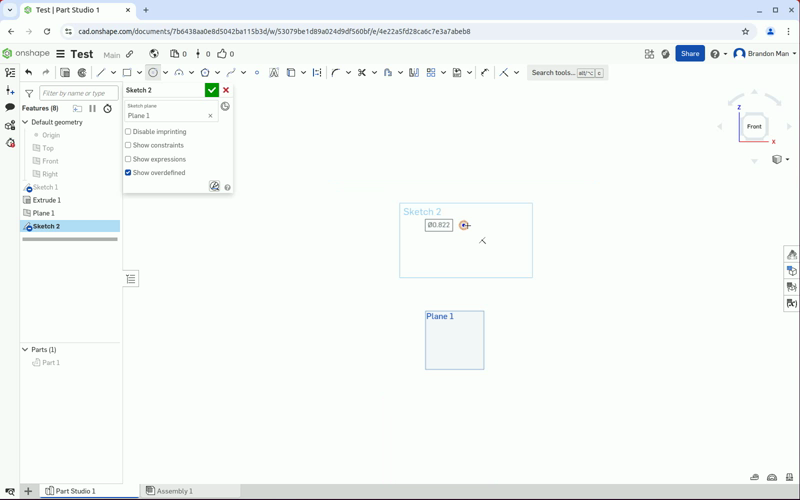
scroll(-6)
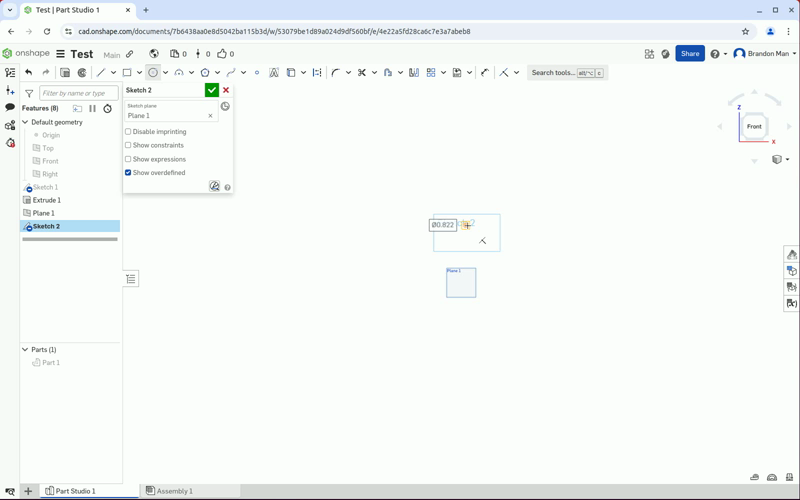
key(esc)
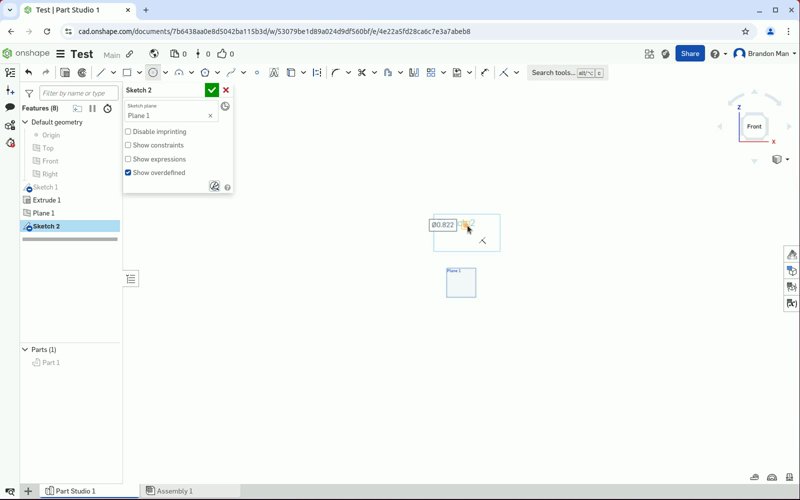
mouse_move(466, 226)
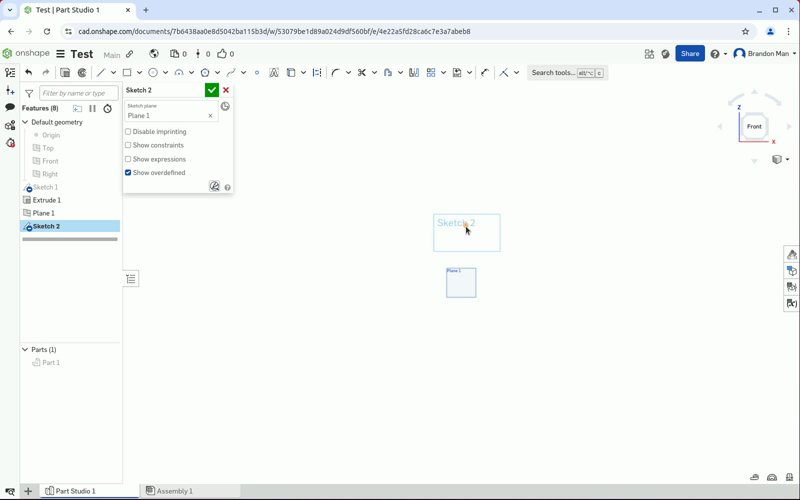
scroll(6)
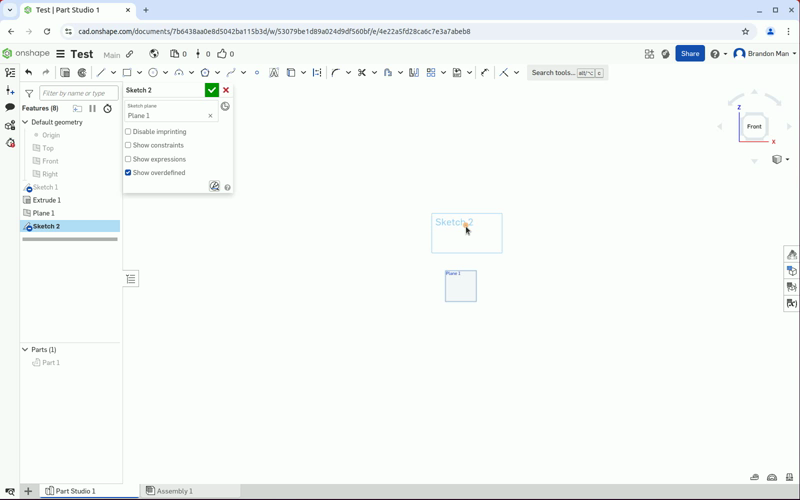
scroll(6)
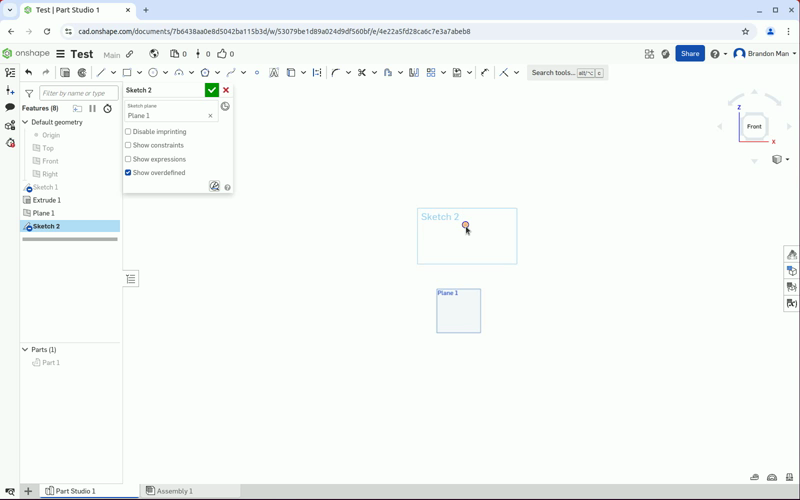
scroll(6)
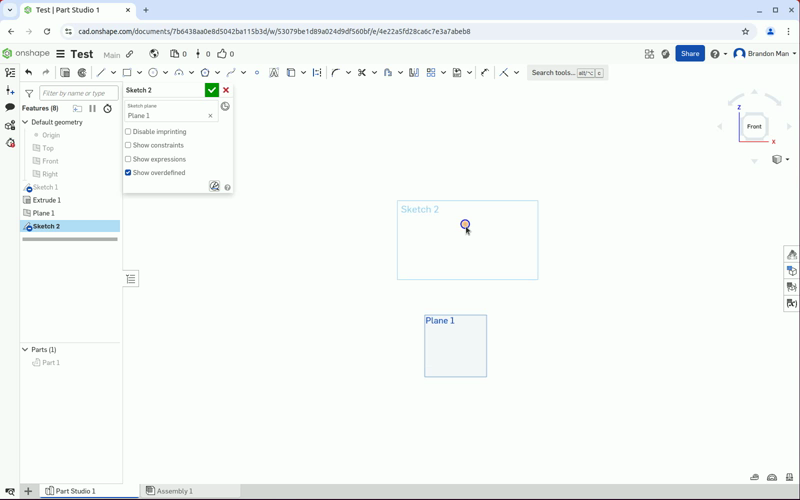
scroll(6)
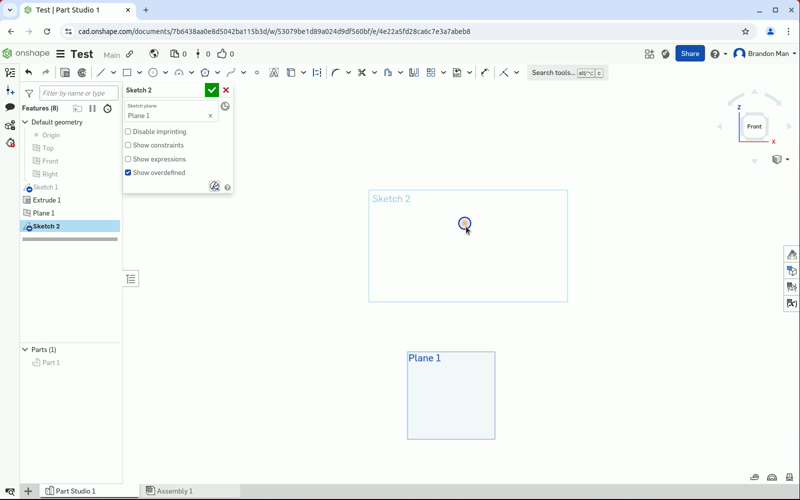
scroll(6)
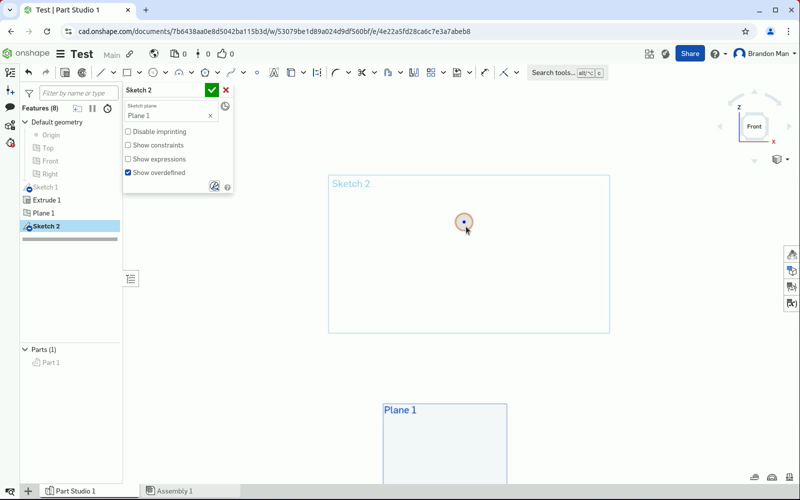
scroll(6)
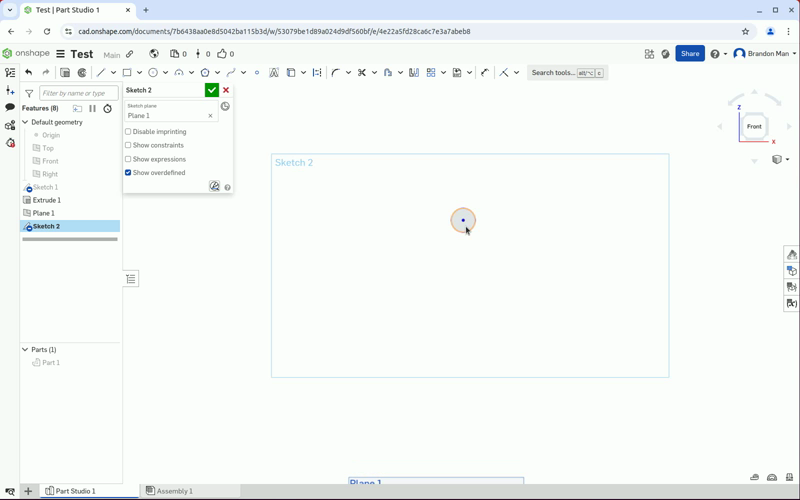
scroll(6)
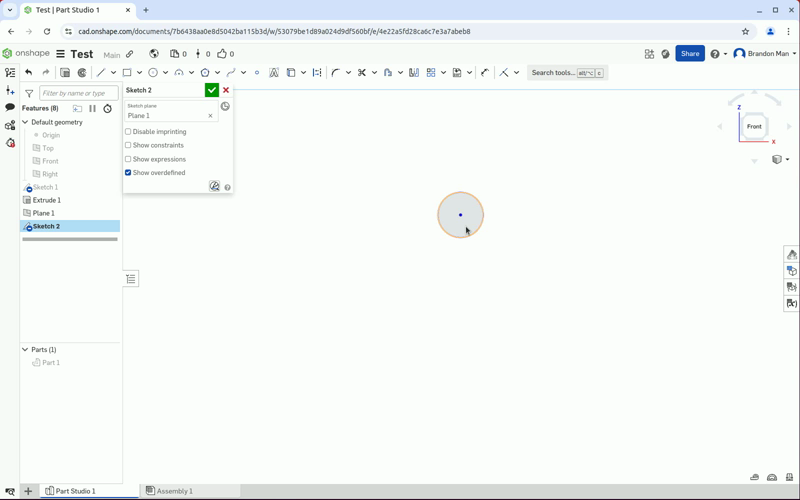
click(466, 226)
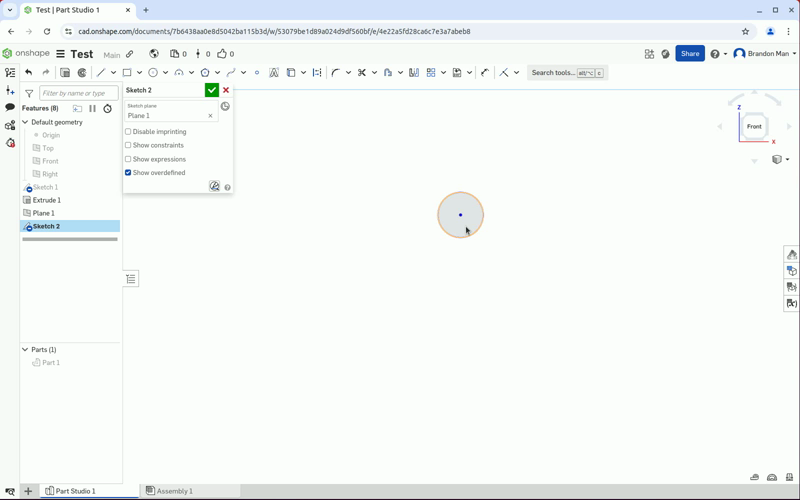
scroll(-6)
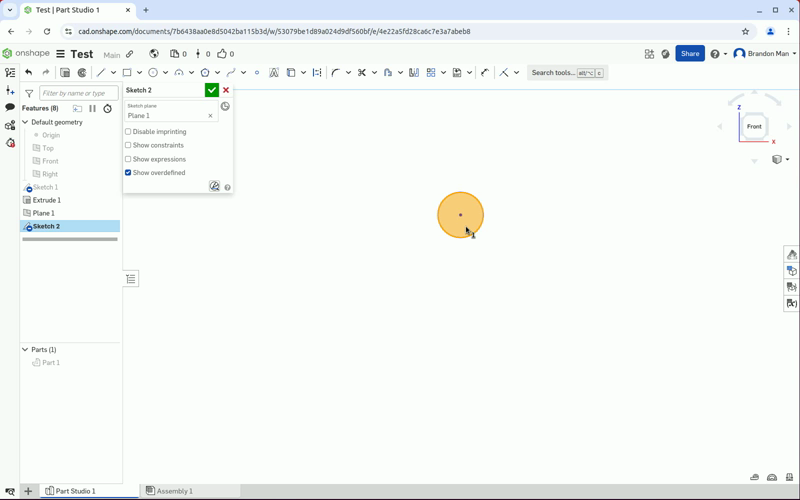
scroll(-6)
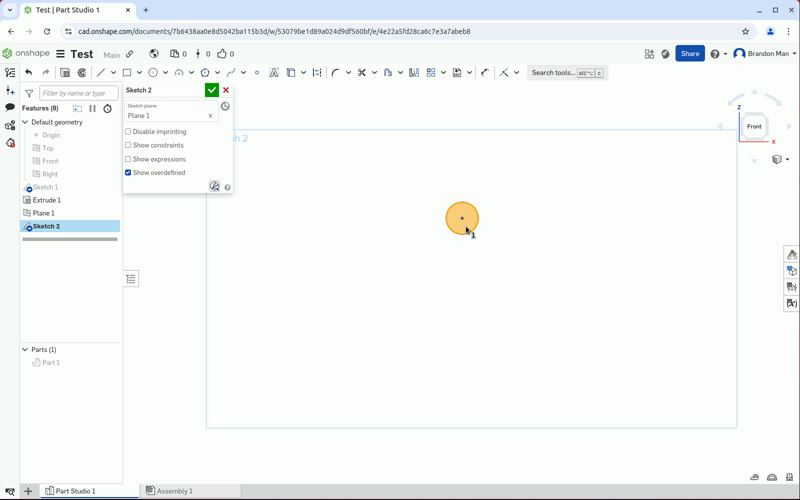
scroll(-6)
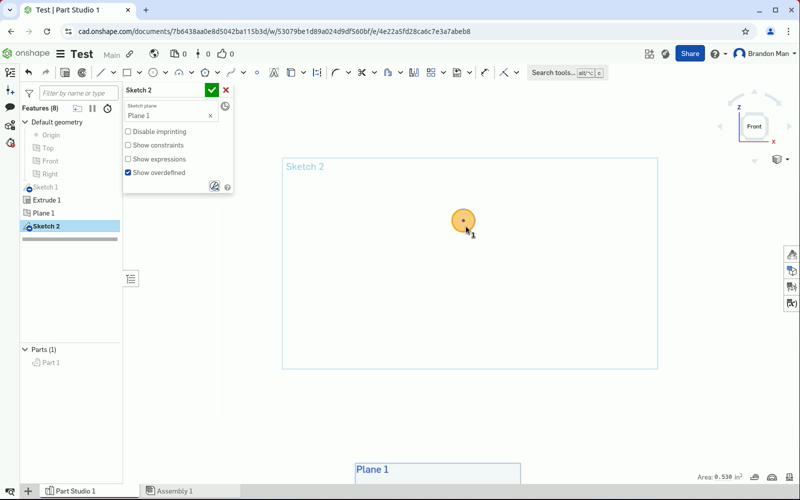
scroll(-6)
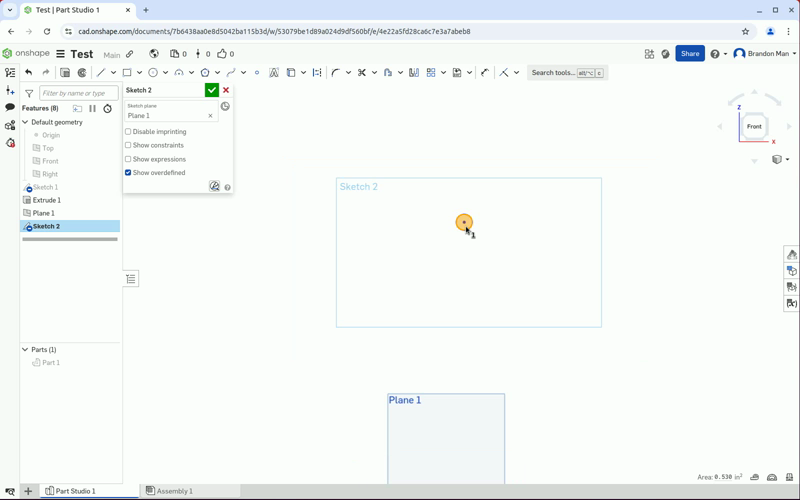
scroll(-6)
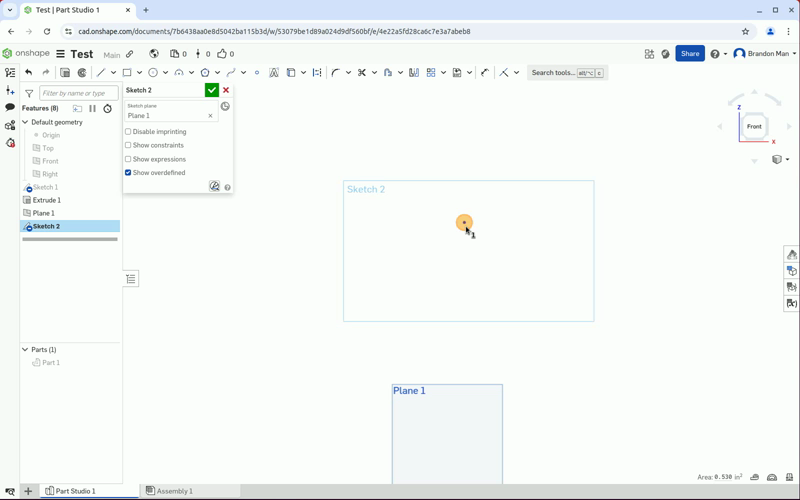
scroll(-6)
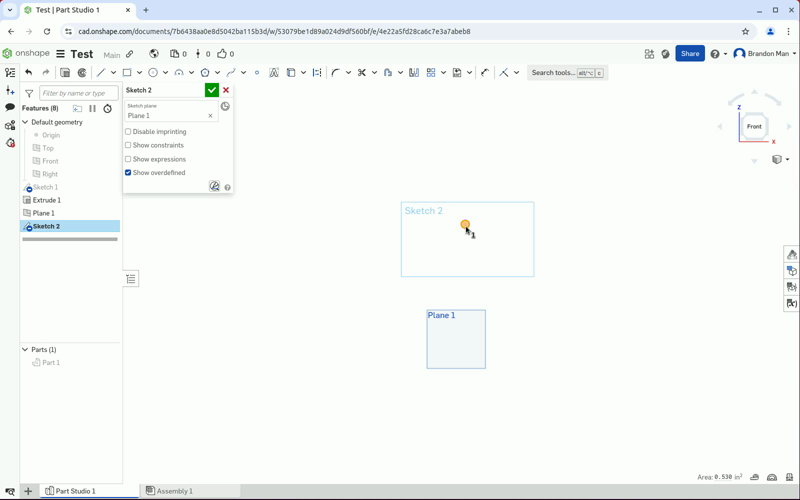
scroll(-6)
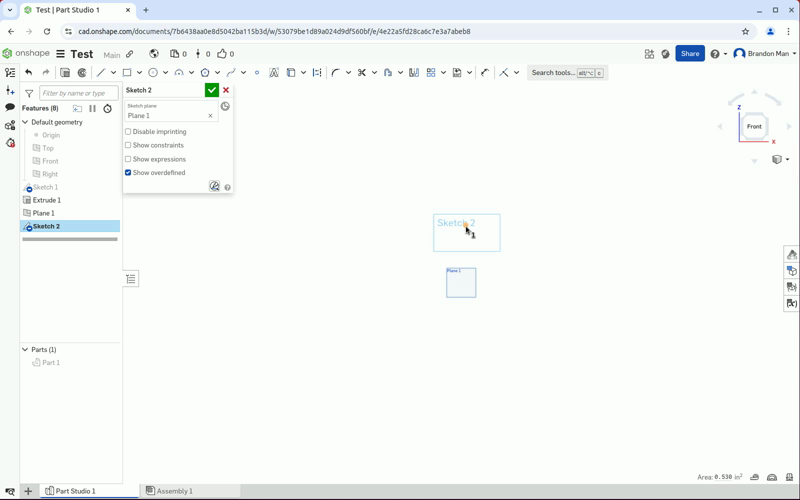
mouse_move(73, 352)
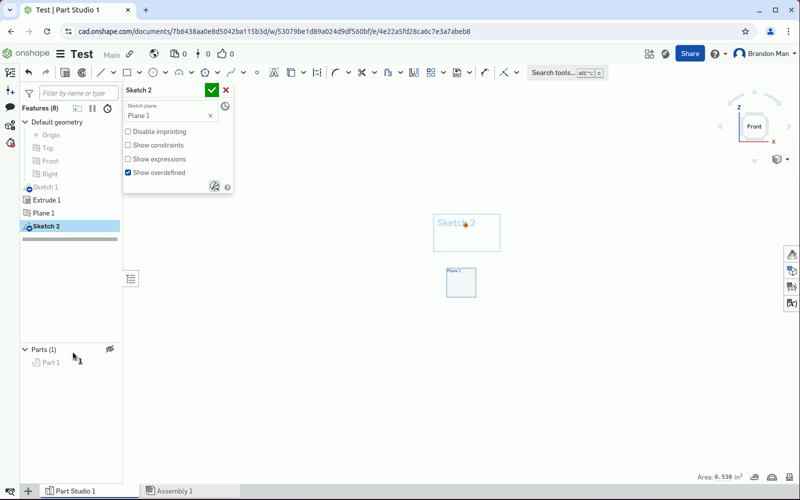
key(shift+y)
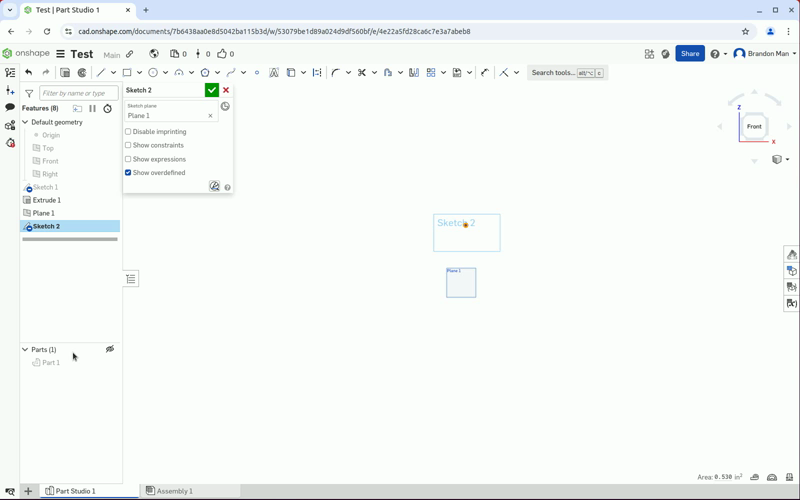
key(shift+e)
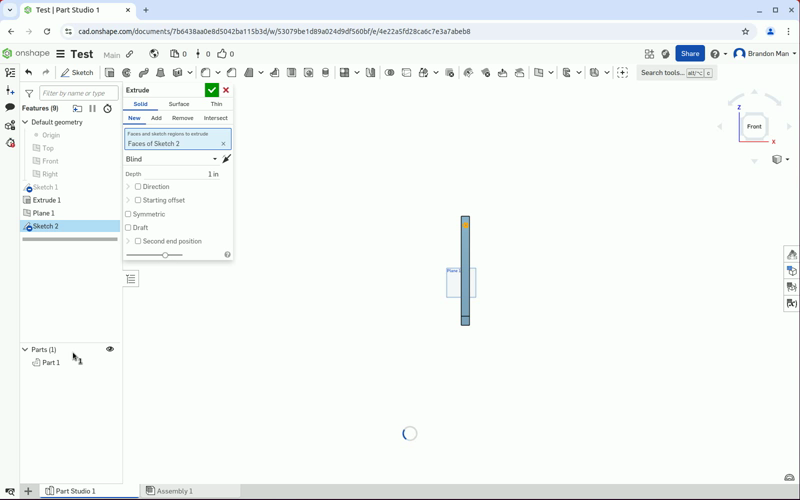
mouse_move(143, 106)
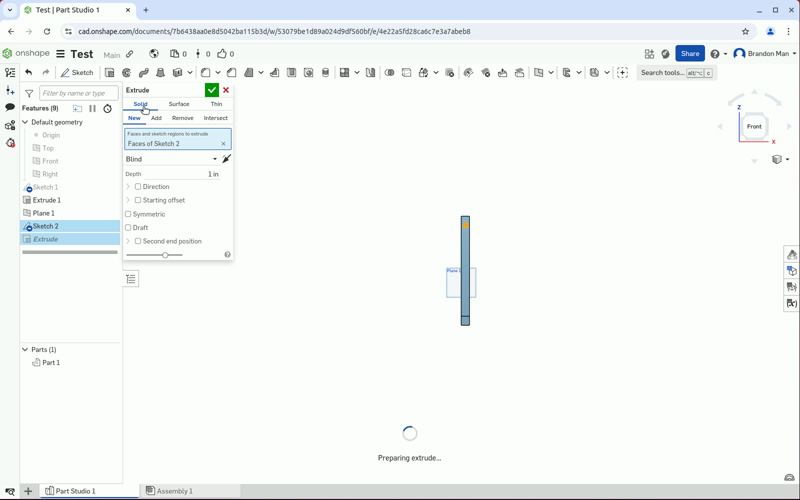
click(143, 106)
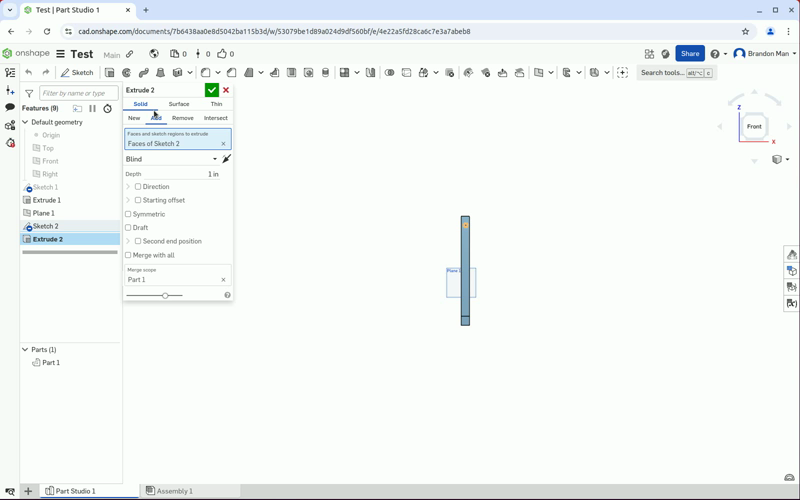
mouse_move(186, 120)
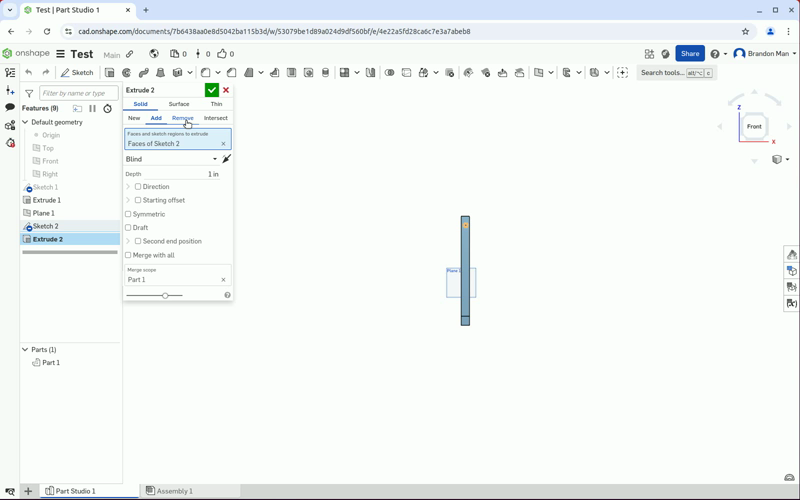
click(186, 120)
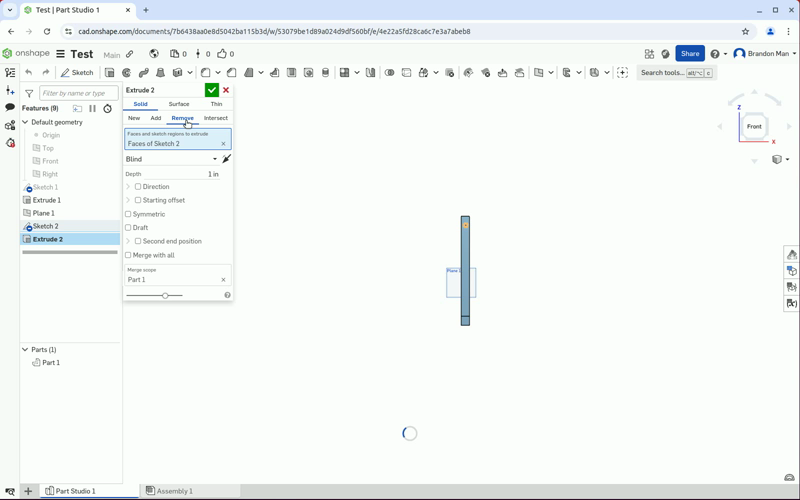
key(tab, 4)
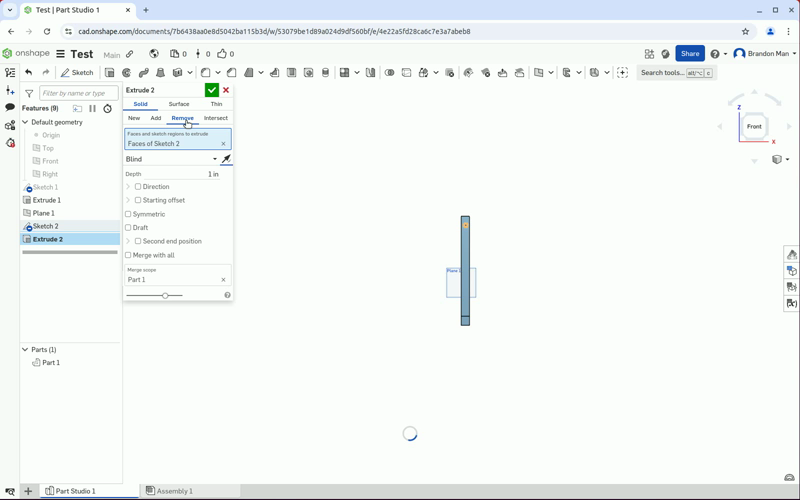
text(1.685)
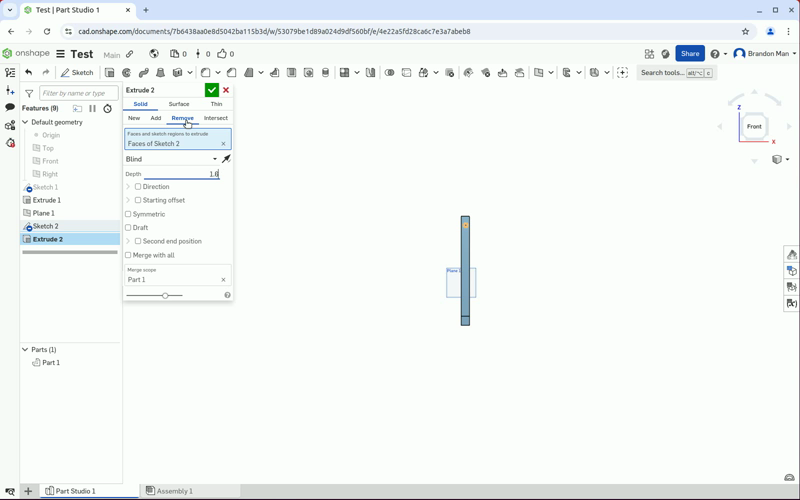
key(tab, 6)
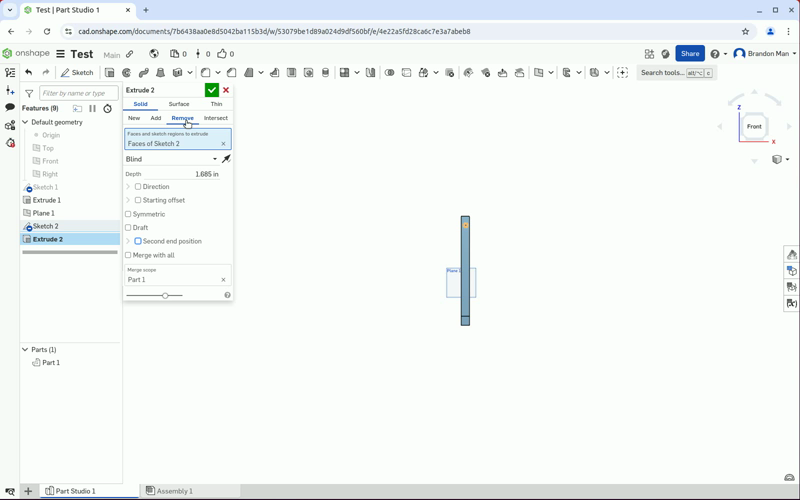
key(space)
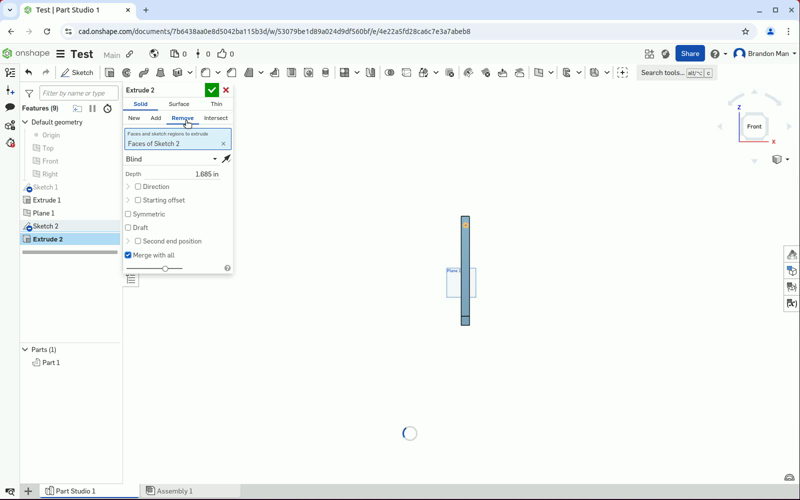
key(enter)
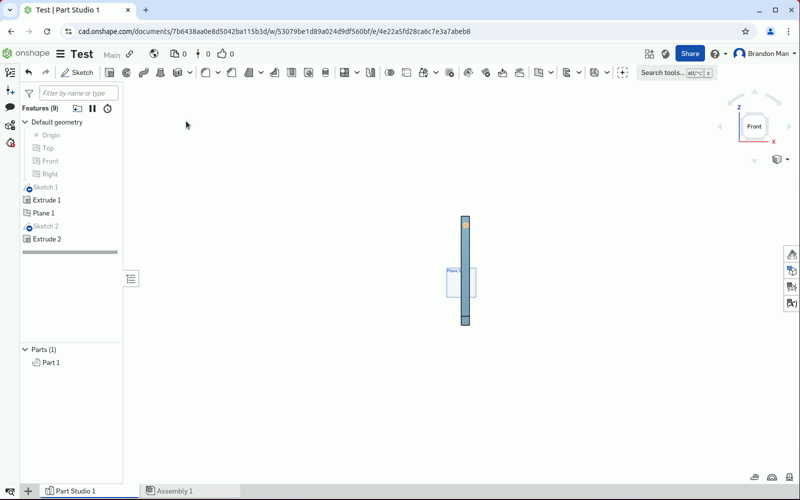
key(shift+h)
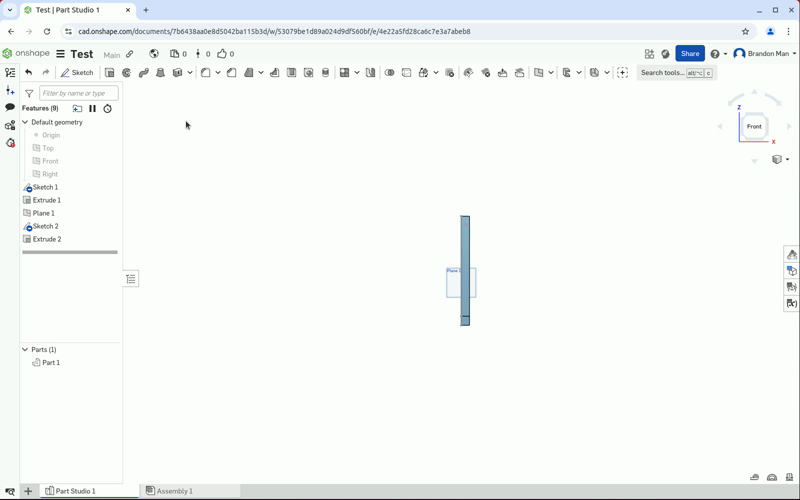
key(shift+h)
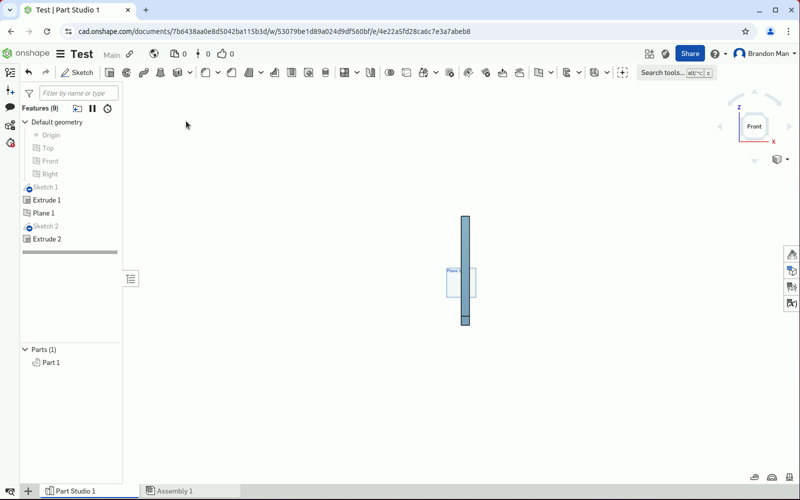
mouse_move(73, 189)
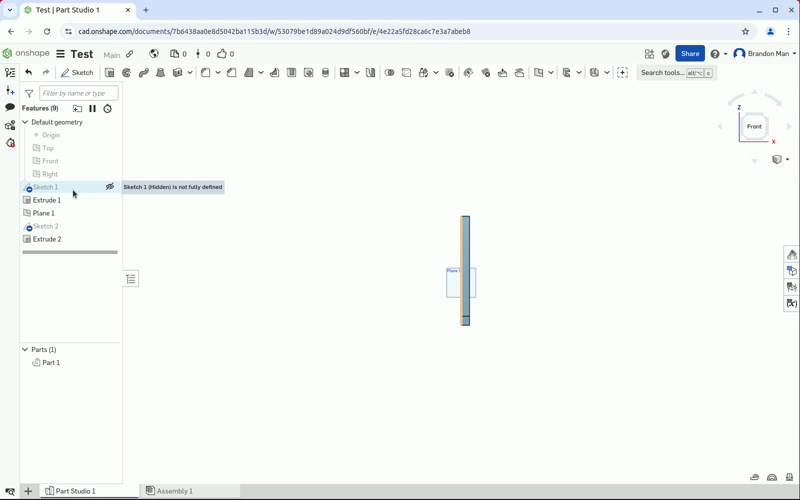
click(73, 189)
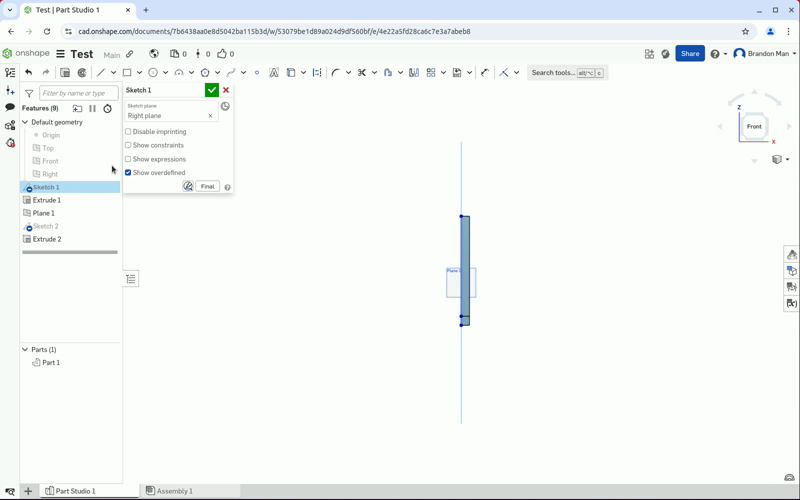
mouse_move(229, 92)
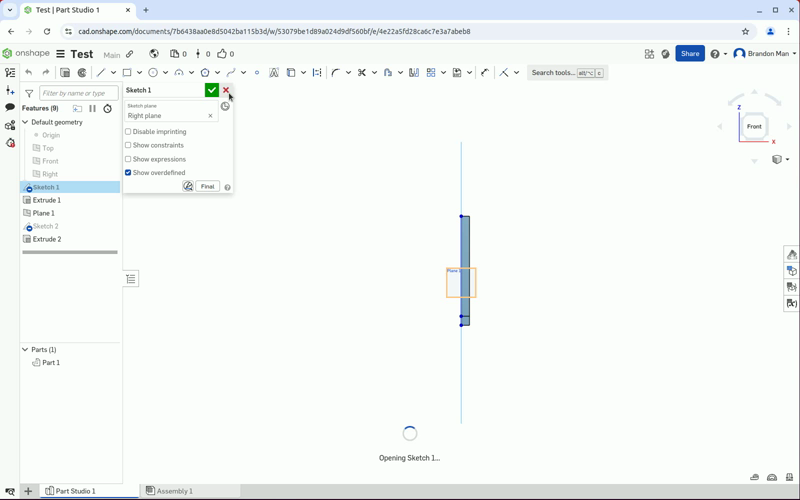
click(229, 92)
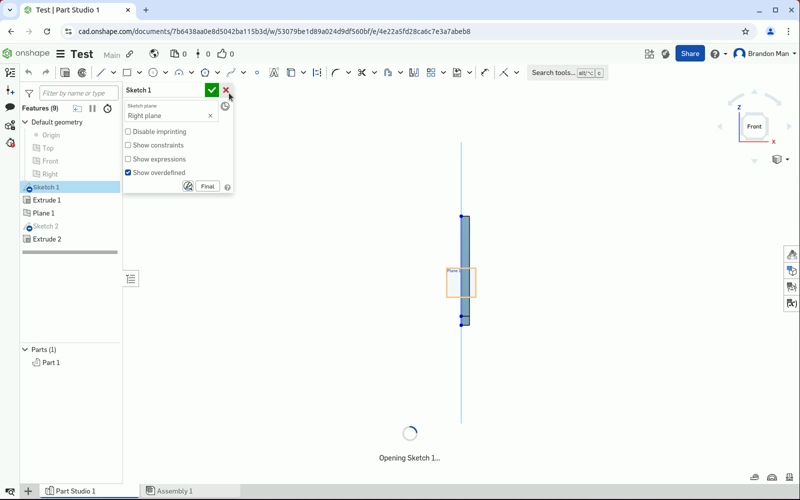
key(shift+s)
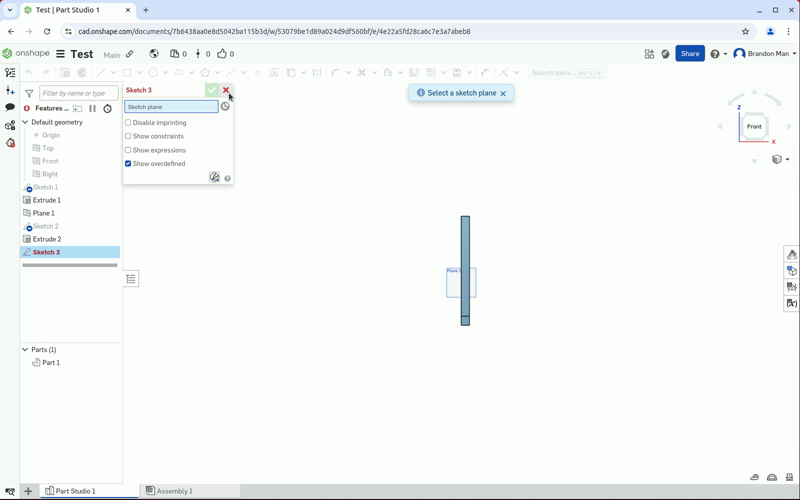
mouse_move(73, 215)
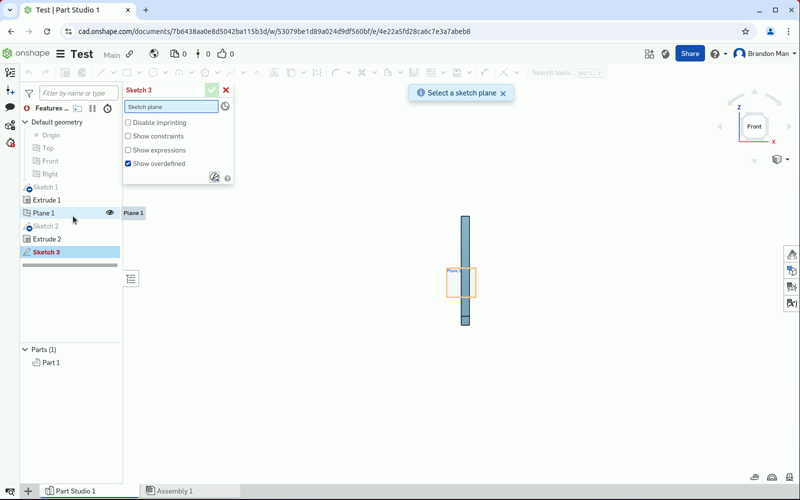
click(73, 215)
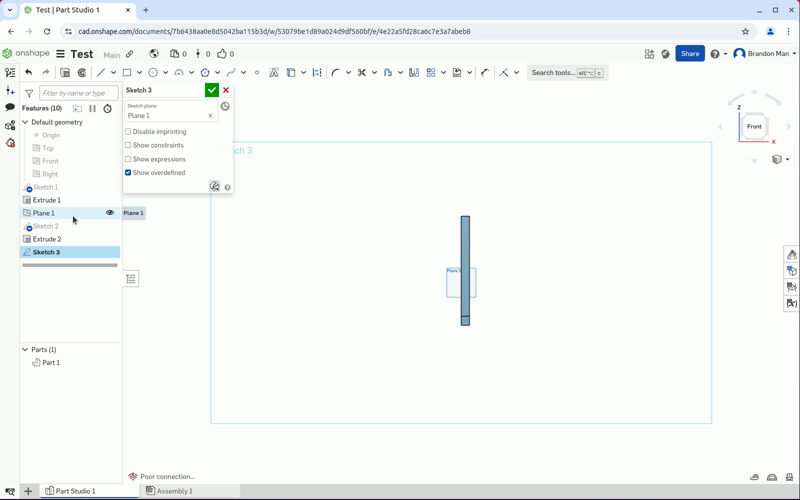
mouse_move(73, 352)
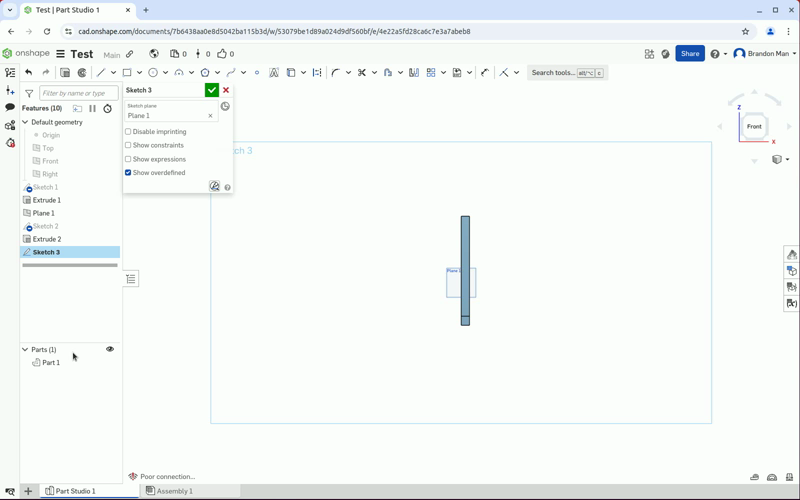
key(y)
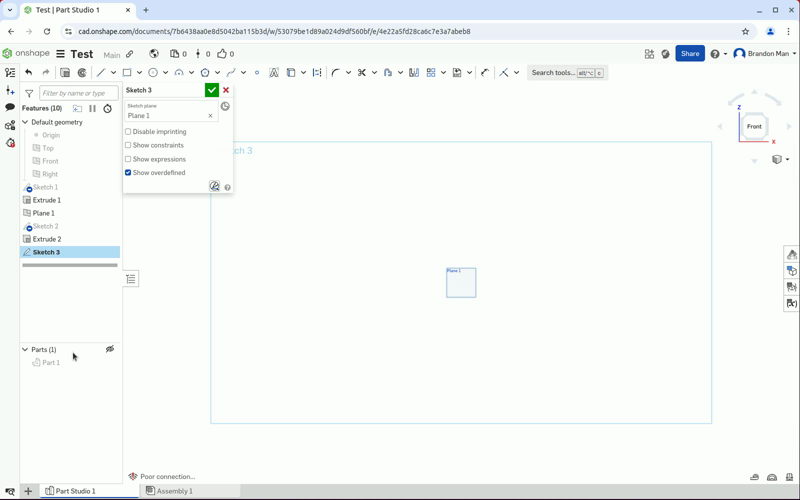
key(c)
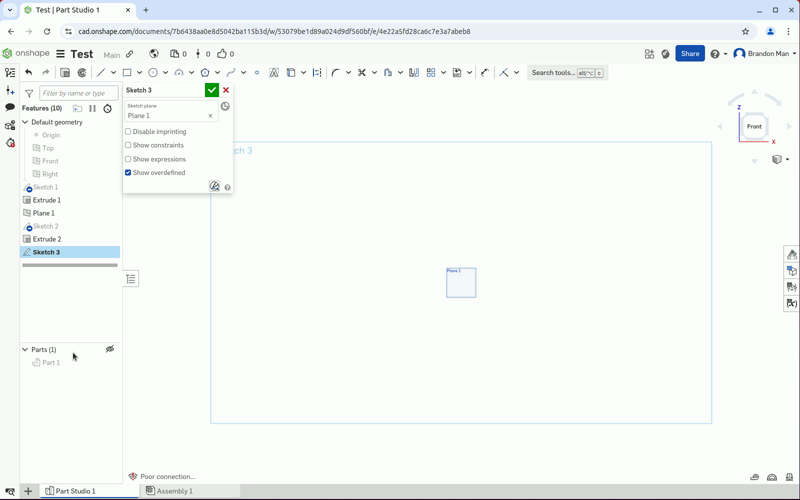
key_down(shift)
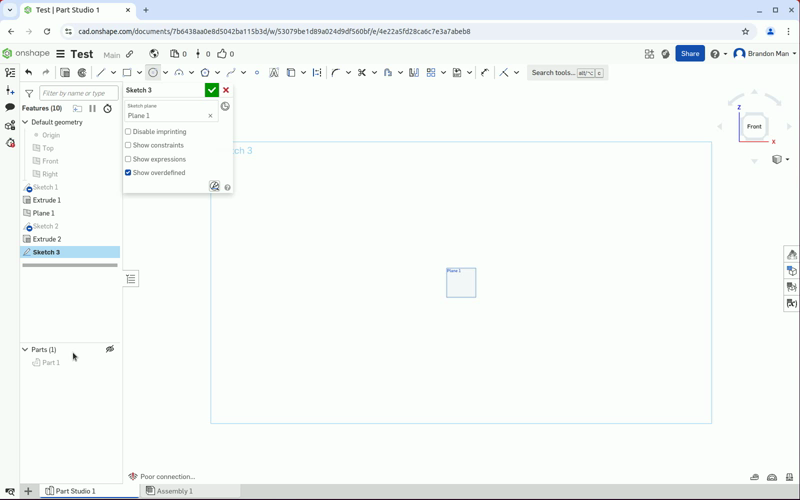
mouse_move(465, 260)
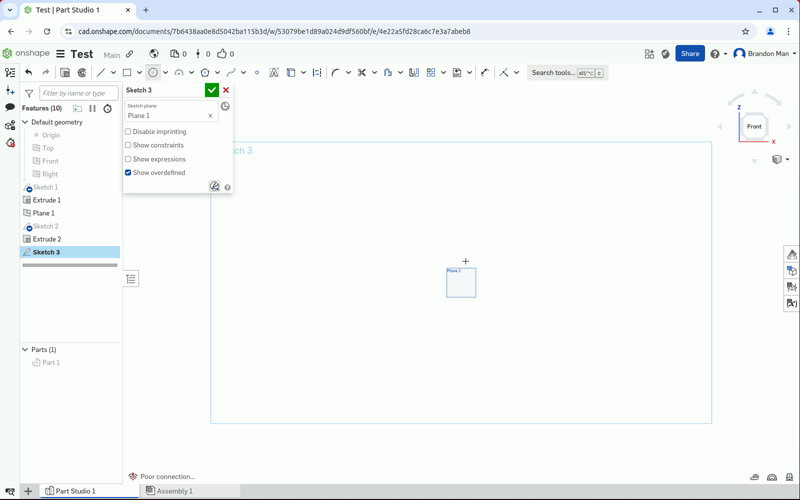
click(465, 260)
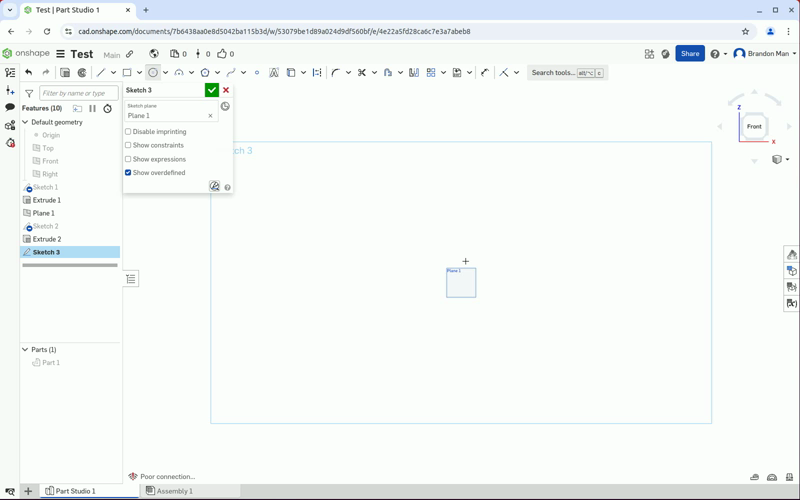
key_up(shift)
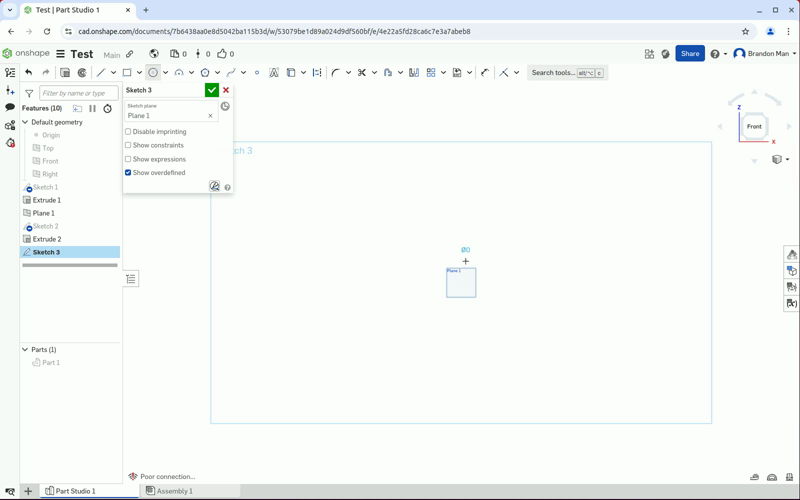
mouse_move(467, 260)
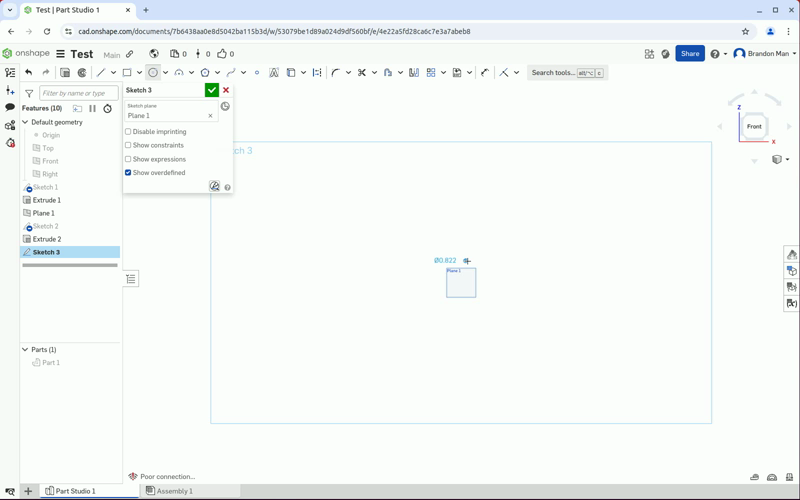
scroll(6)
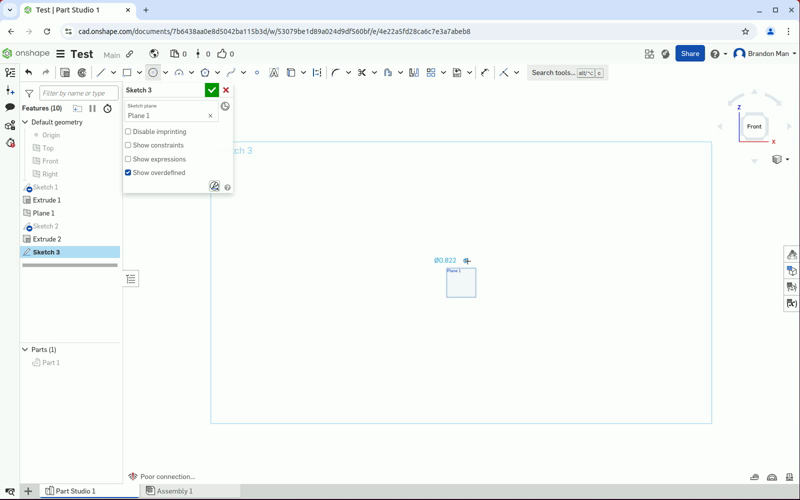
scroll(6)
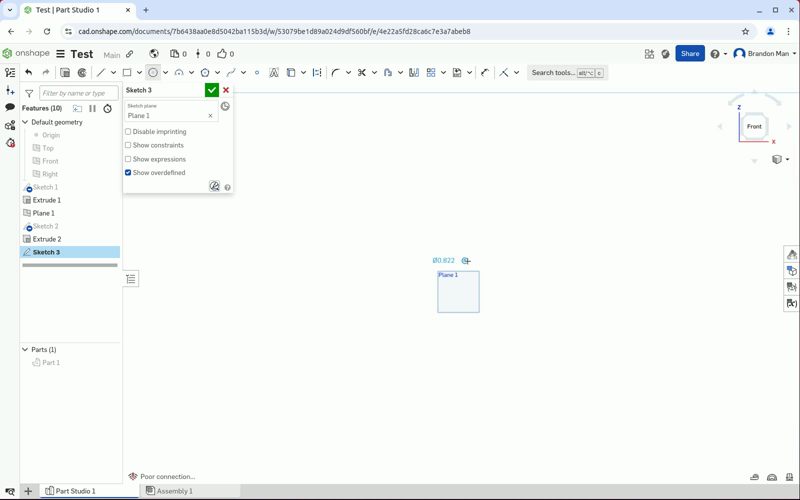
scroll(6)
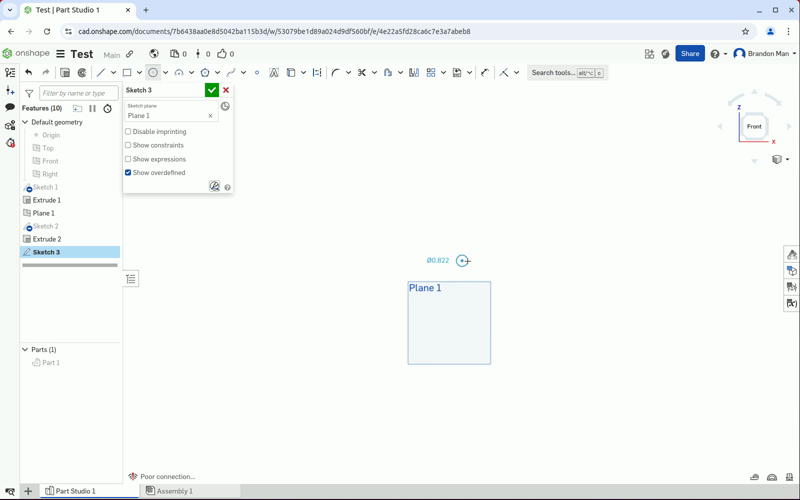
scroll(6)
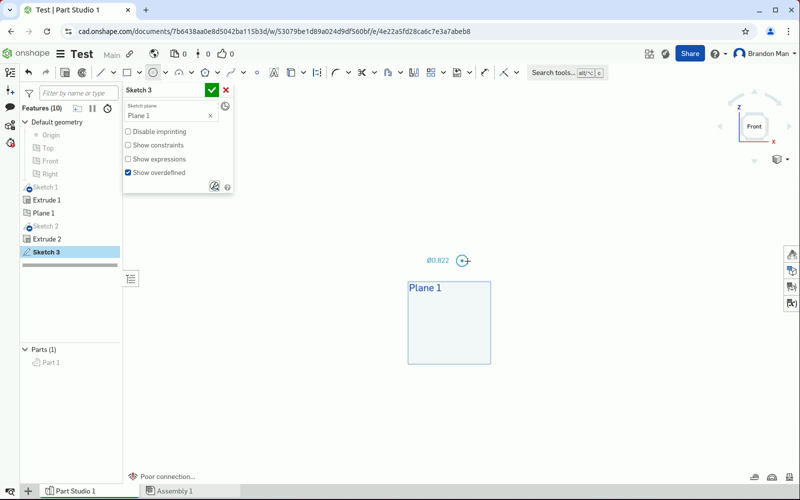
scroll(6)
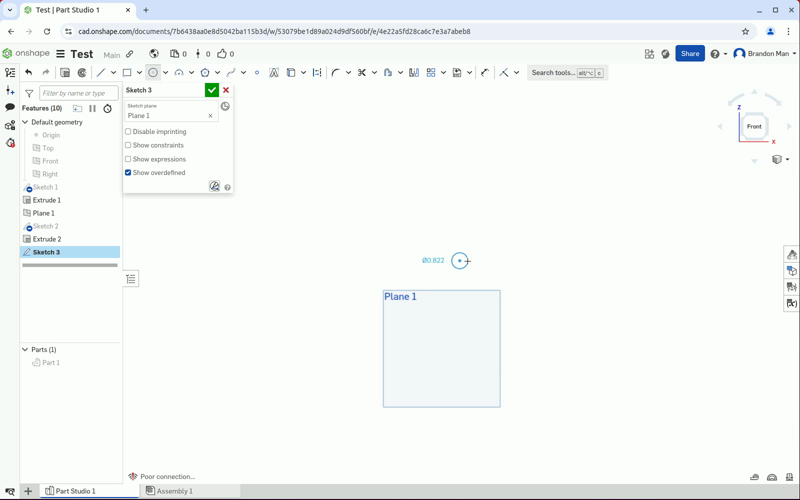
scroll(6)
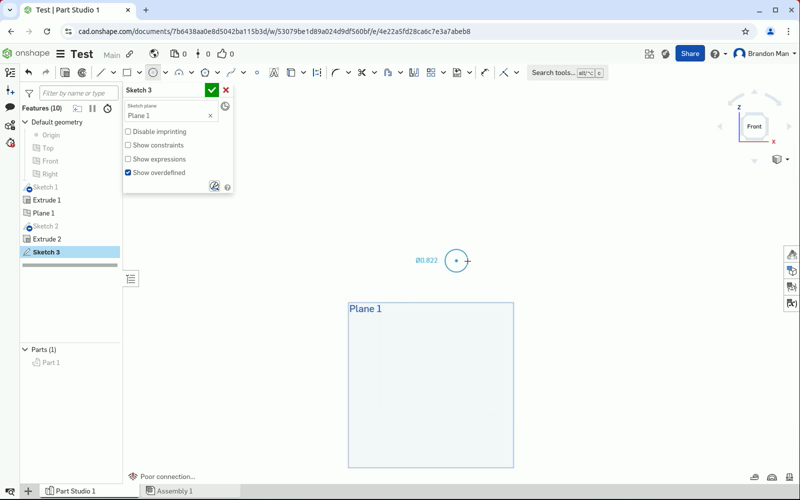
scroll(6)
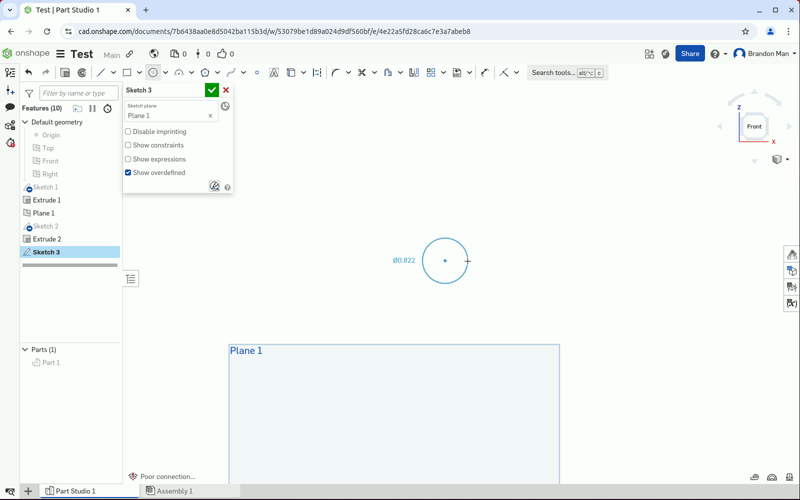
click(467, 260)
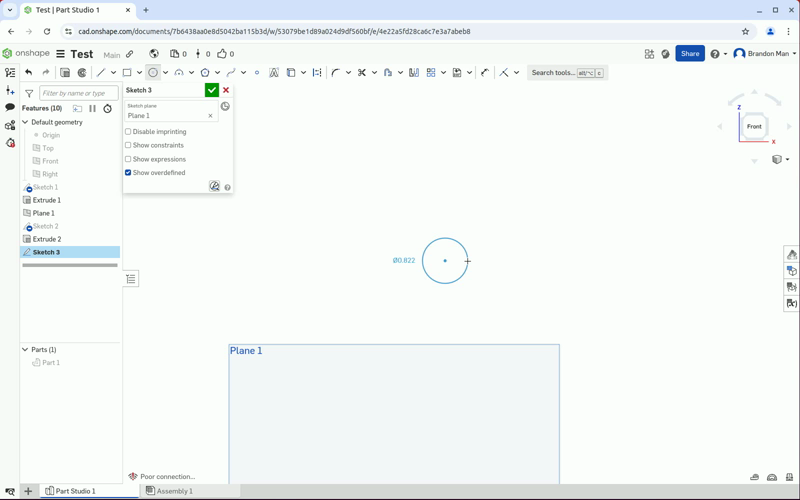
scroll(-6)
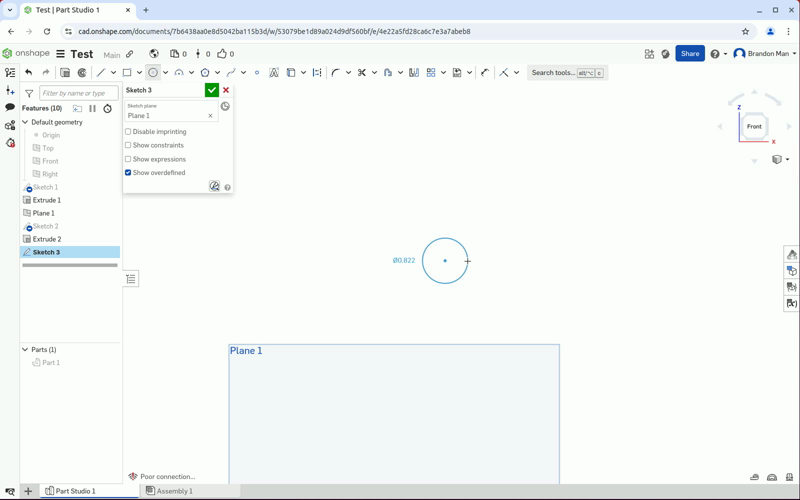
scroll(-6)
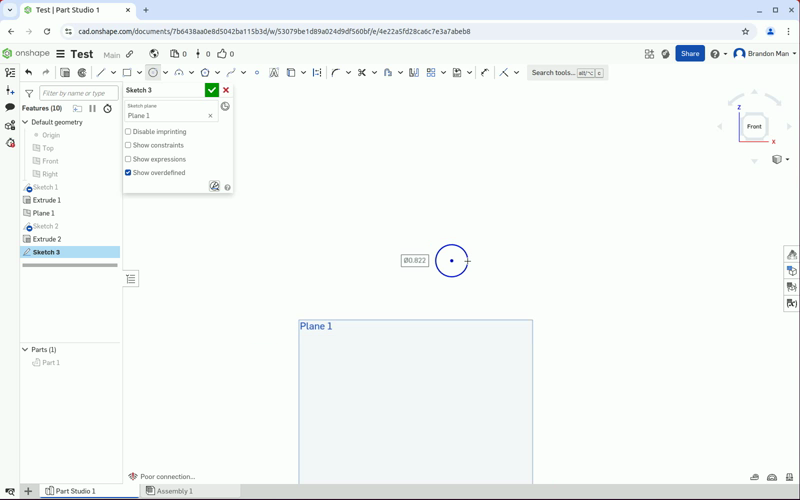
scroll(-6)
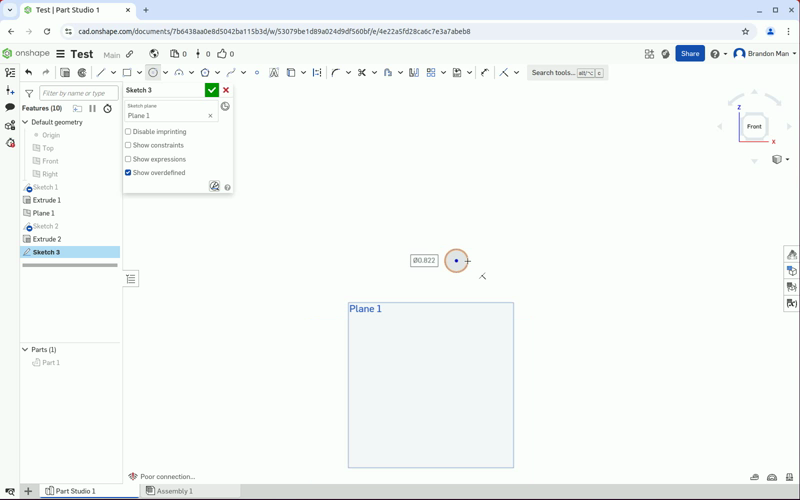
scroll(-6)
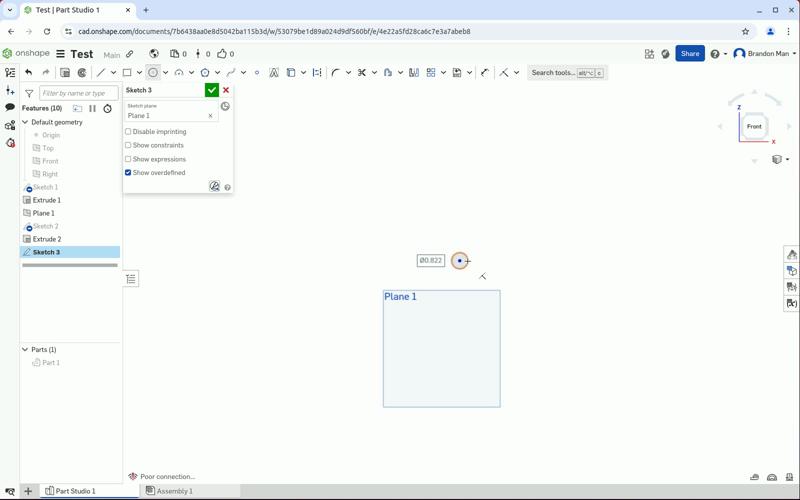
scroll(-6)
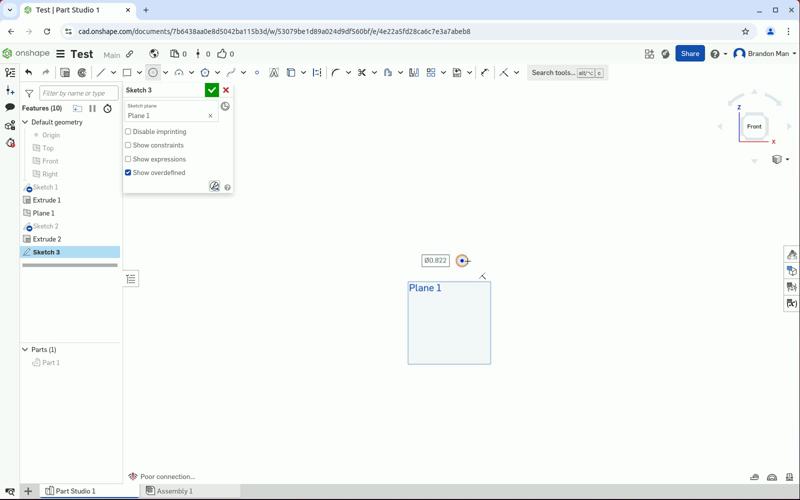
scroll(-6)
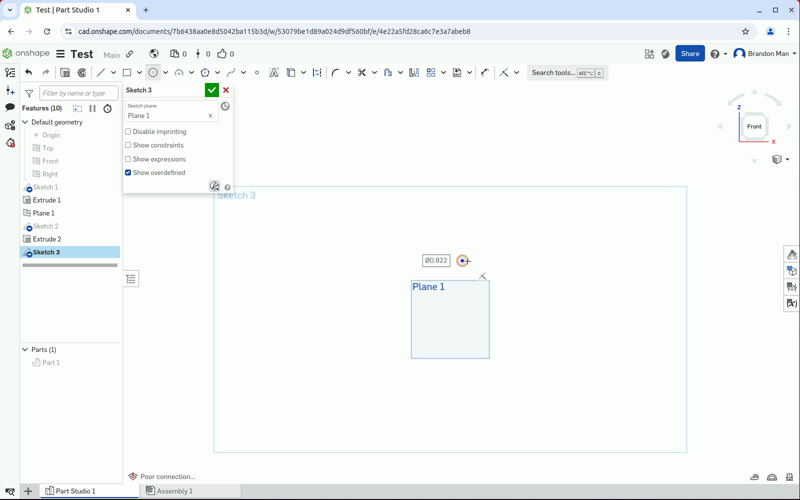
scroll(-6)
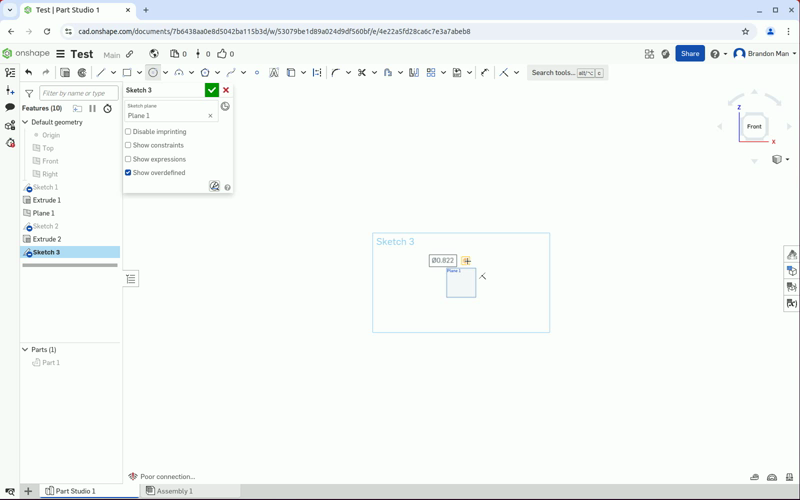
key(esc)
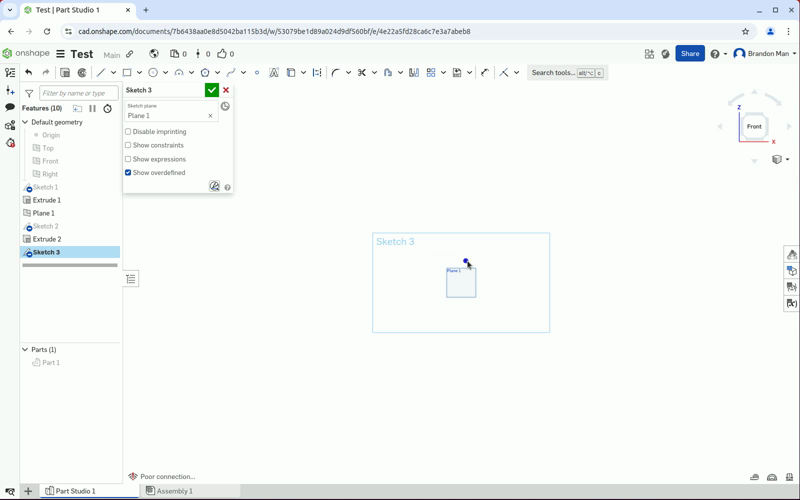
mouse_move(465, 260)
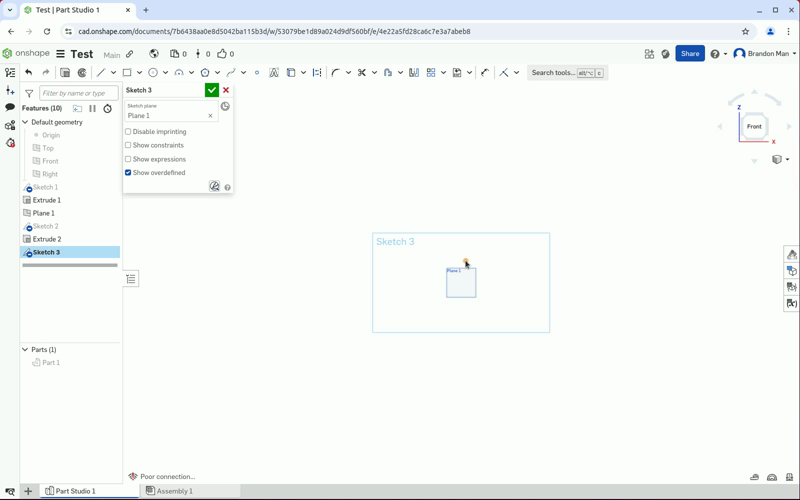
scroll(6)
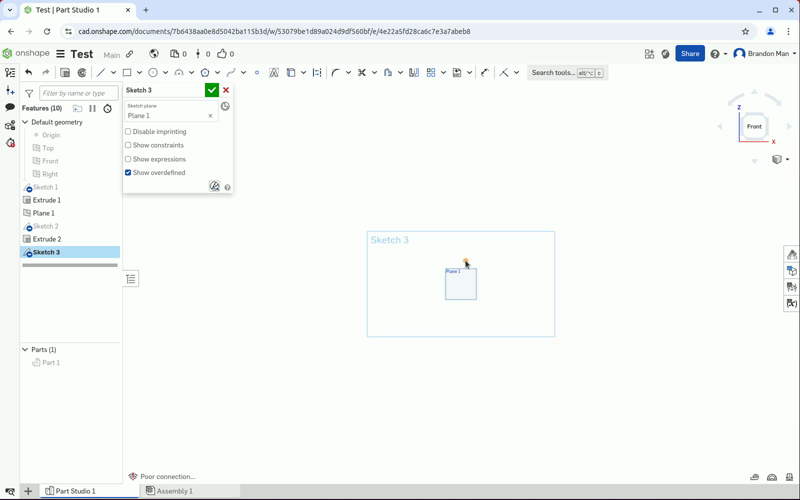
scroll(6)
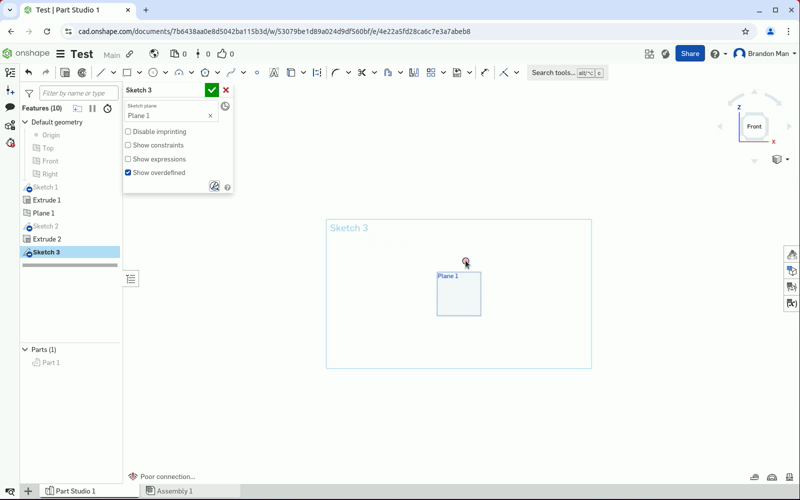
scroll(6)
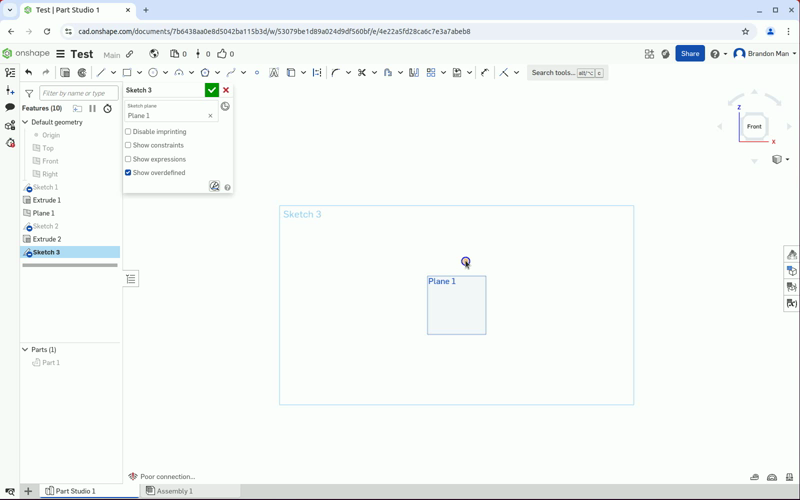
scroll(6)
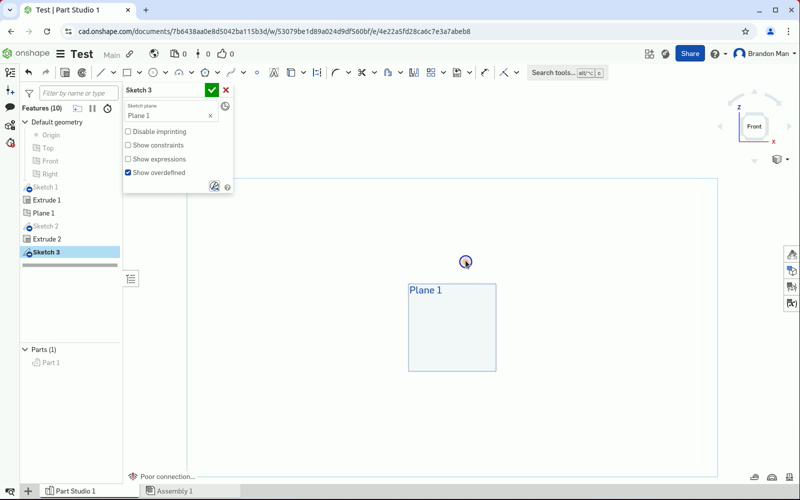
scroll(6)
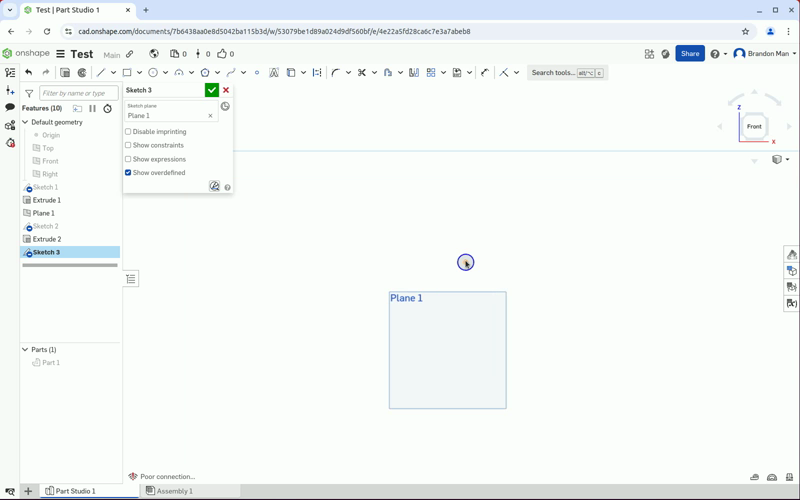
scroll(6)
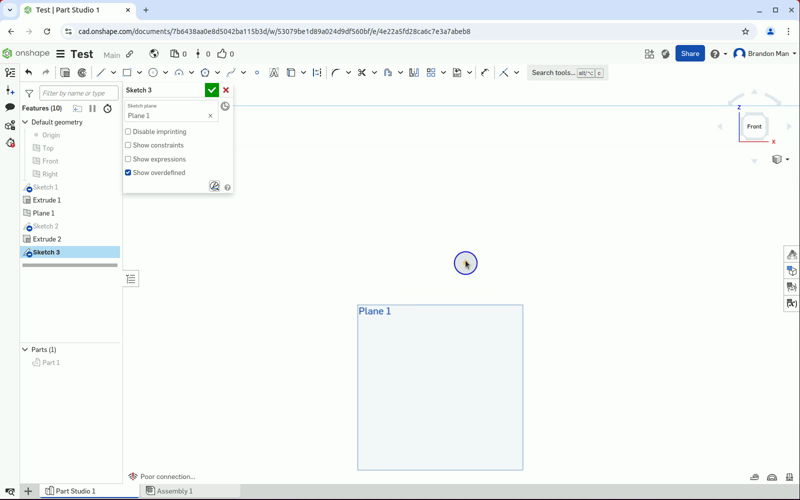
scroll(6)
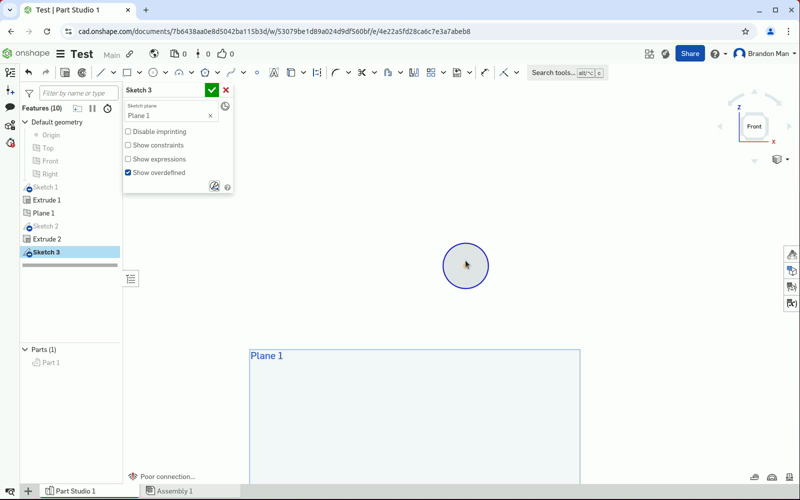
click(465, 260)
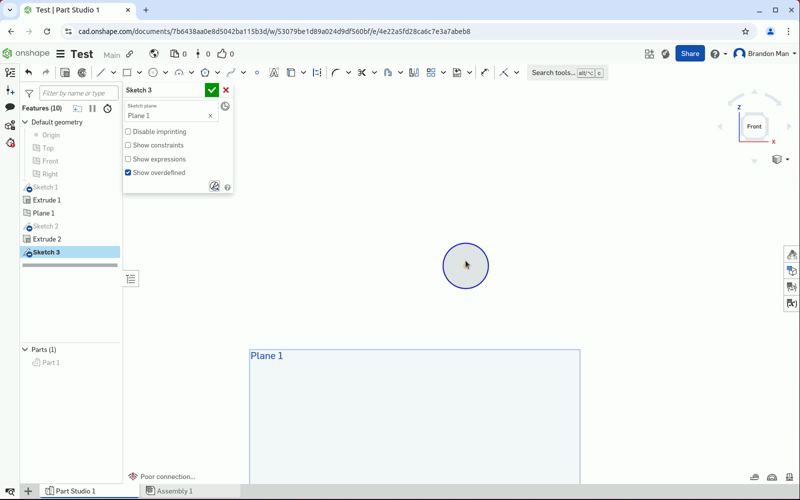
scroll(-6)
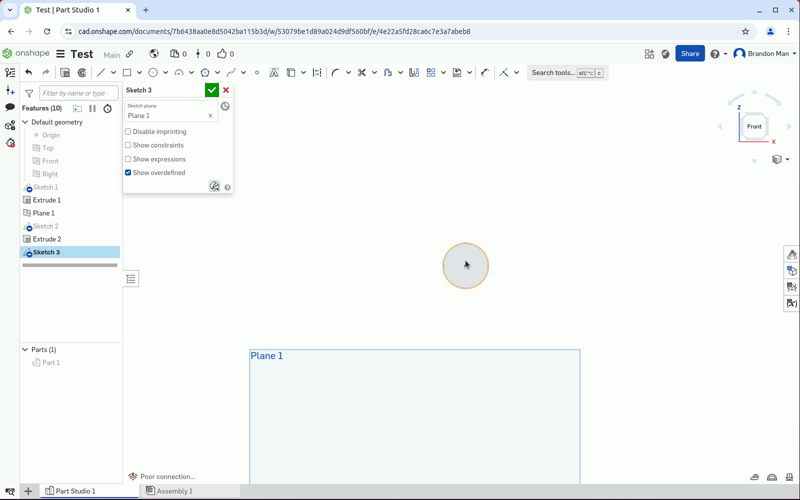
scroll(-6)
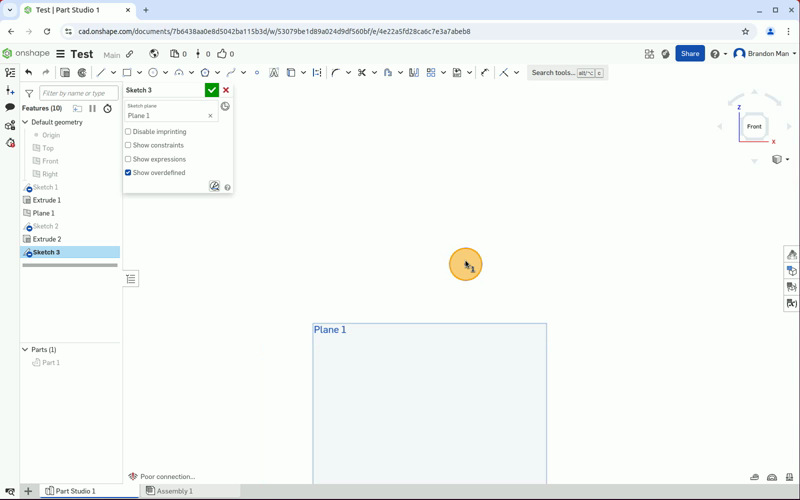
scroll(-6)
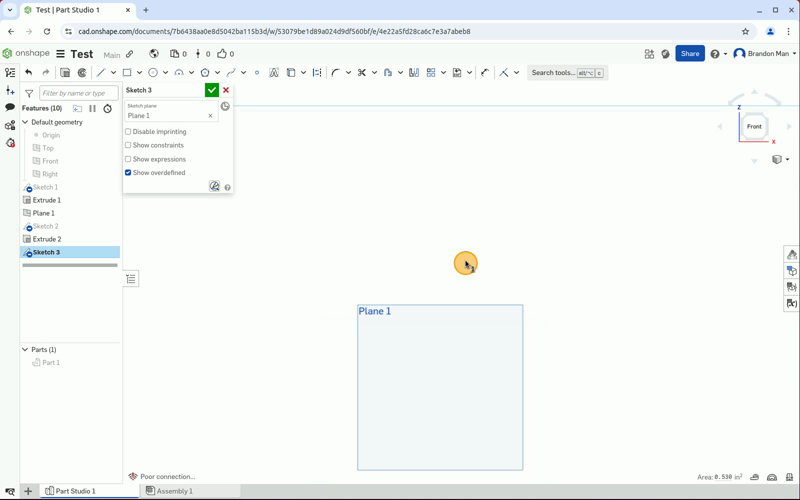
scroll(-6)
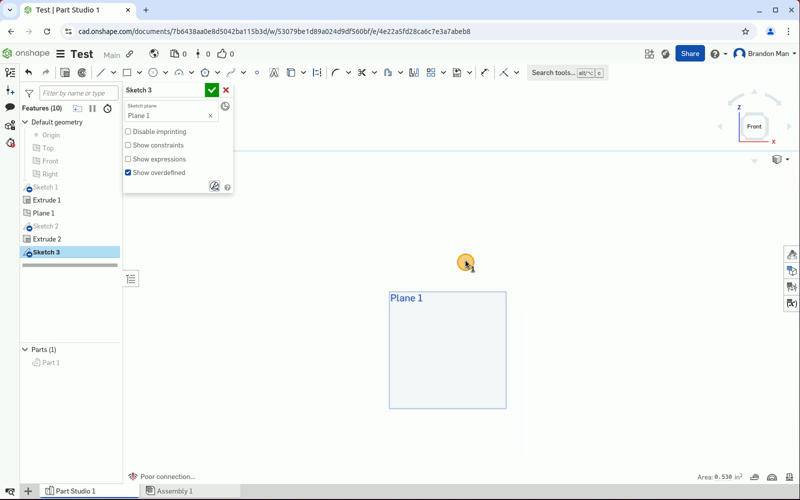
scroll(-6)
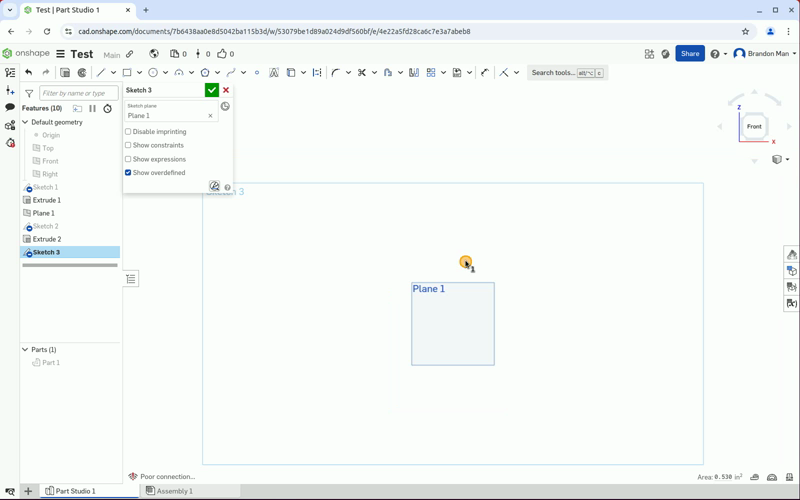
scroll(-6)
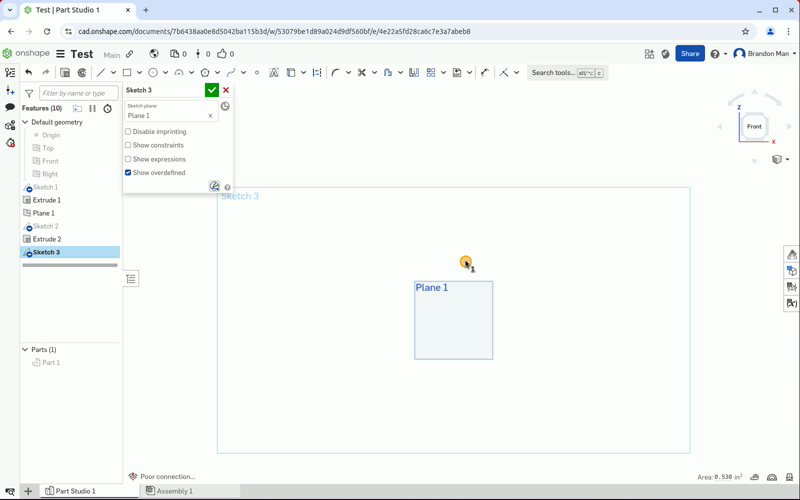
scroll(-6)
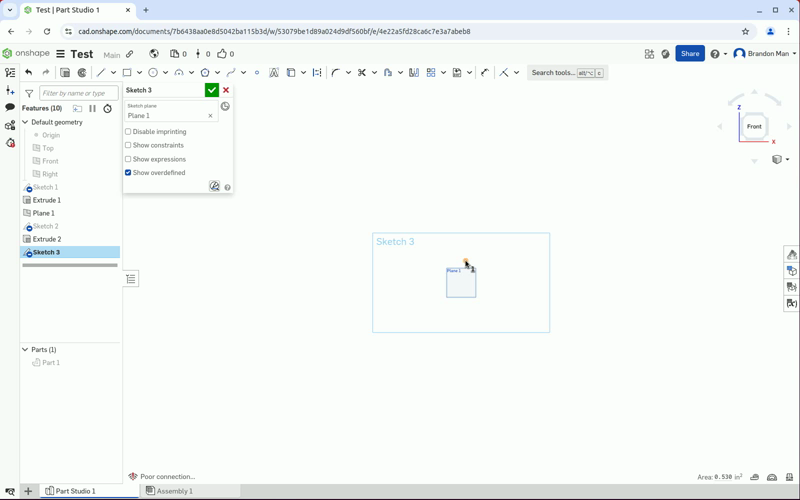
mouse_move(73, 352)
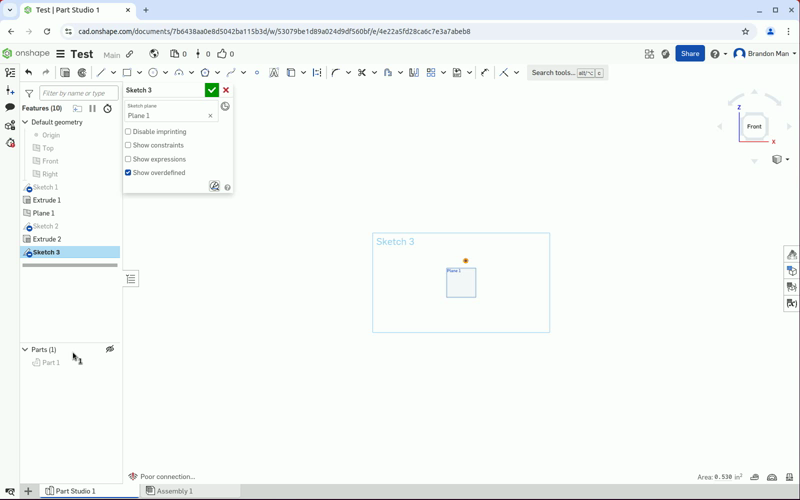
key(shift+y)
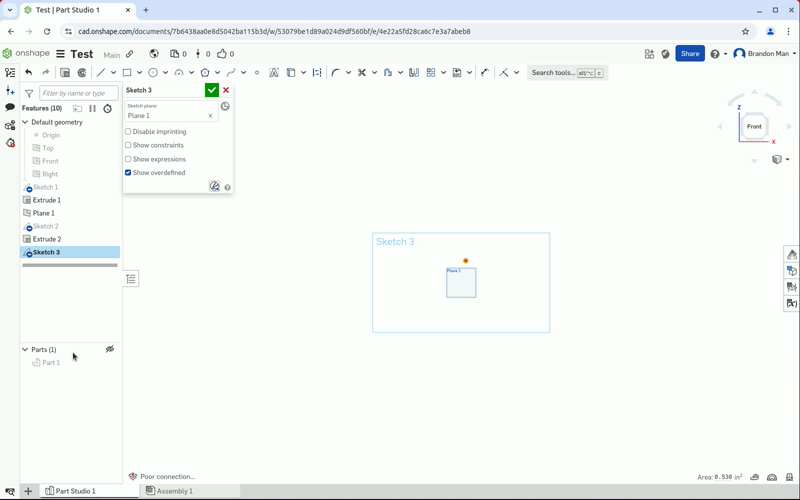
key(shift+e)
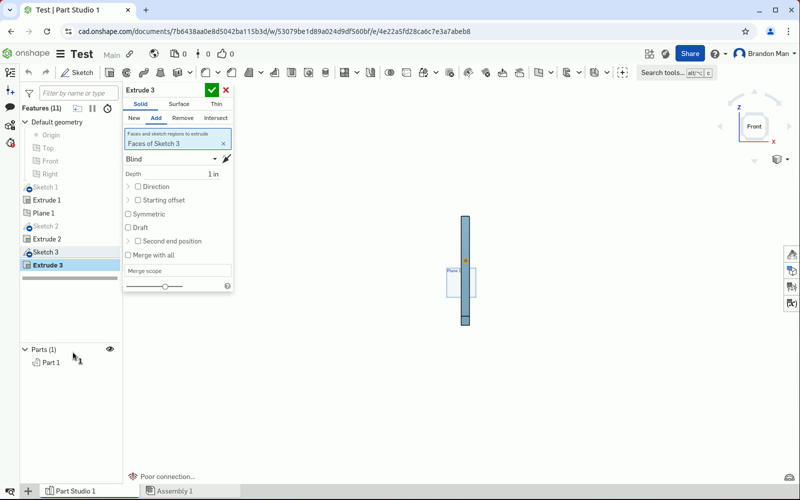
mouse_move(143, 106)
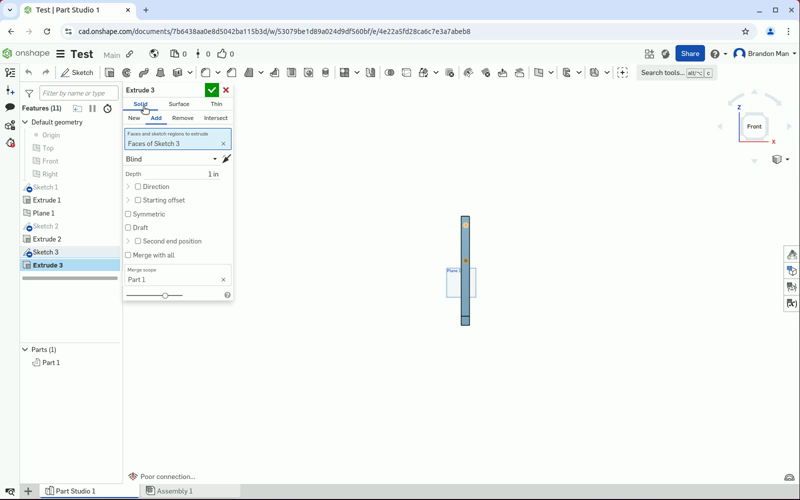
click(143, 106)
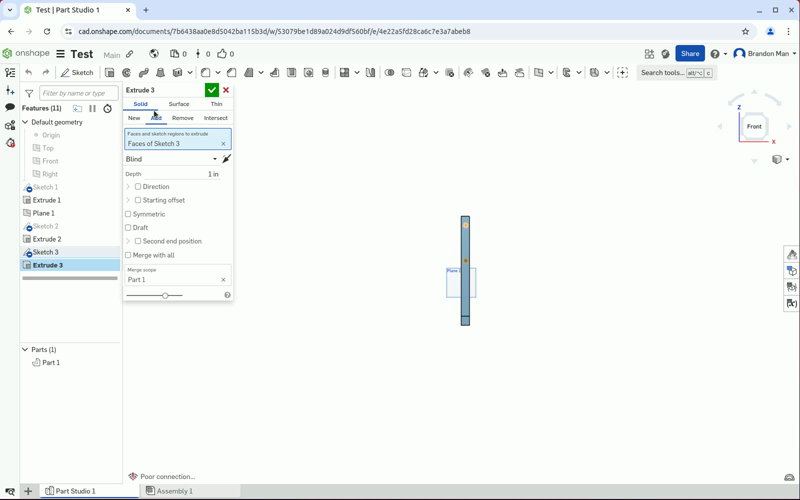
mouse_move(186, 120)
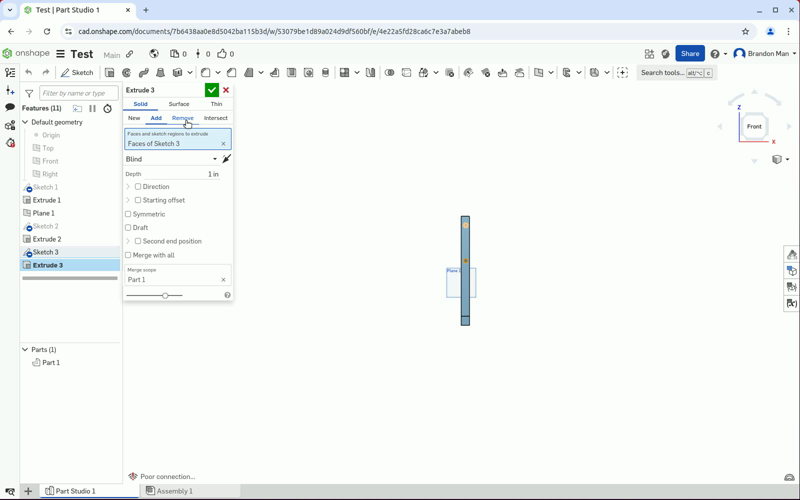
click(186, 120)
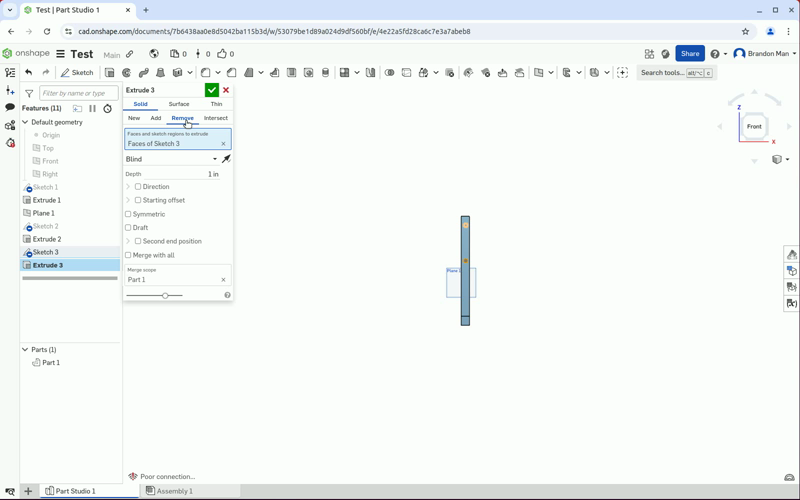
key(tab, 4)
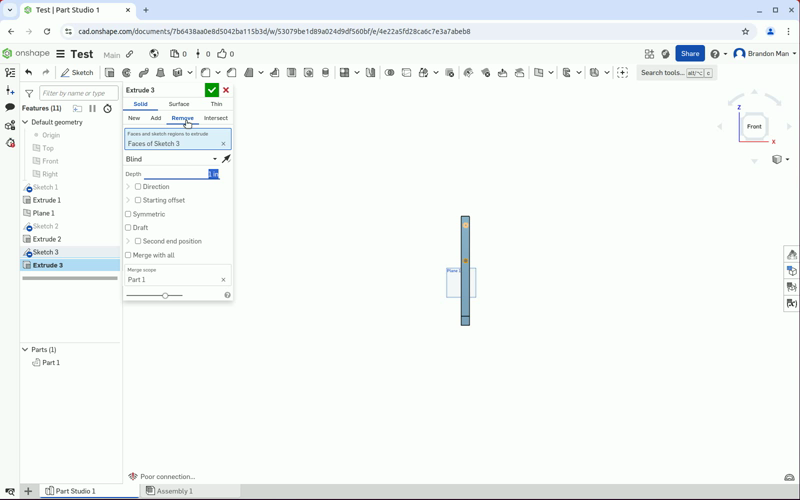
text(1.685)
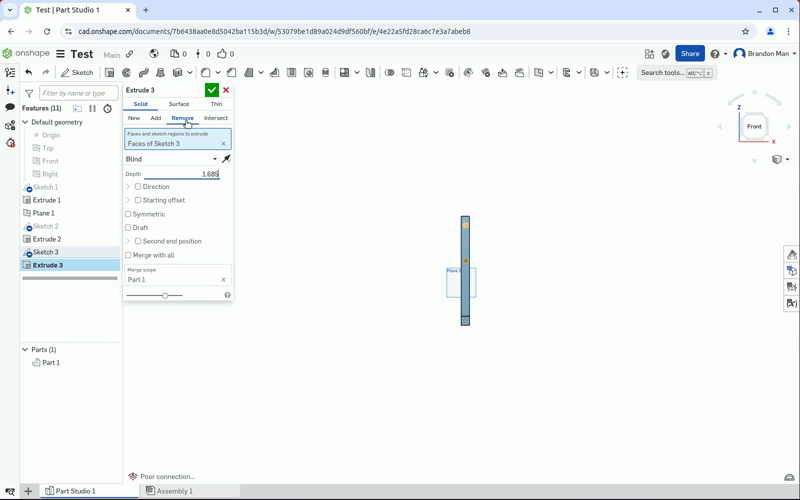
key(tab, 6)
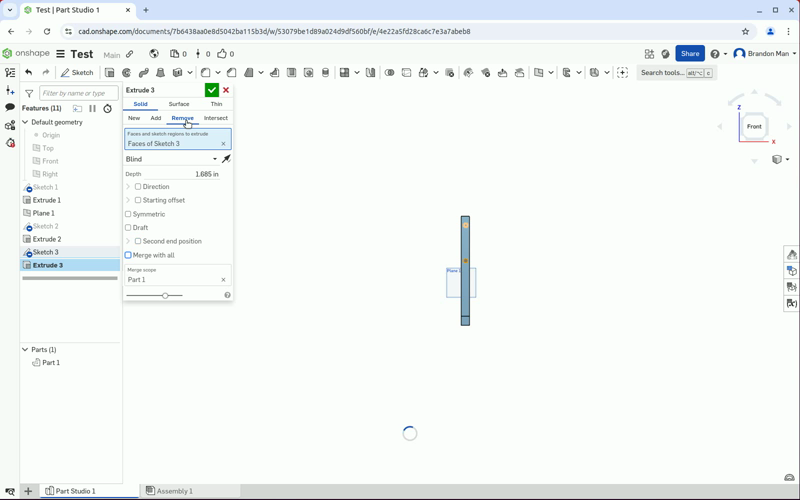
key(space)
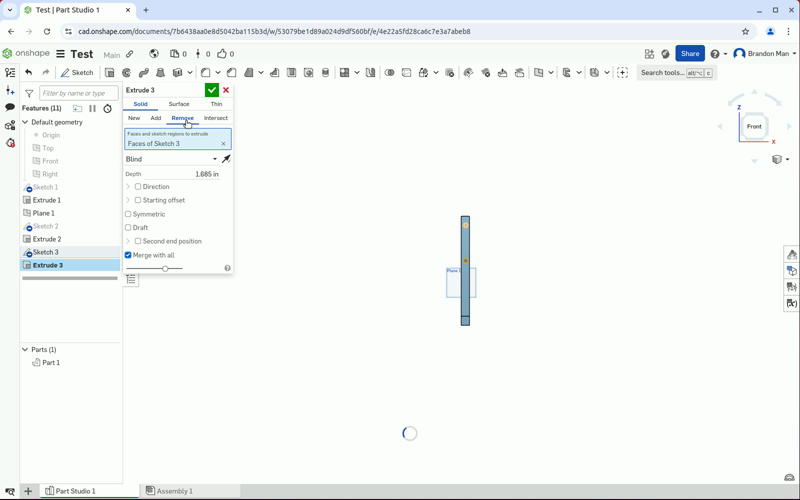
key(enter)
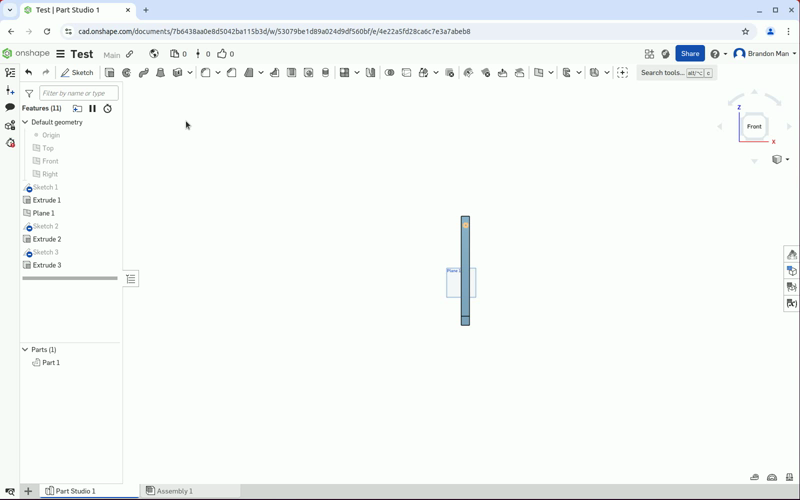
key(shift+h)
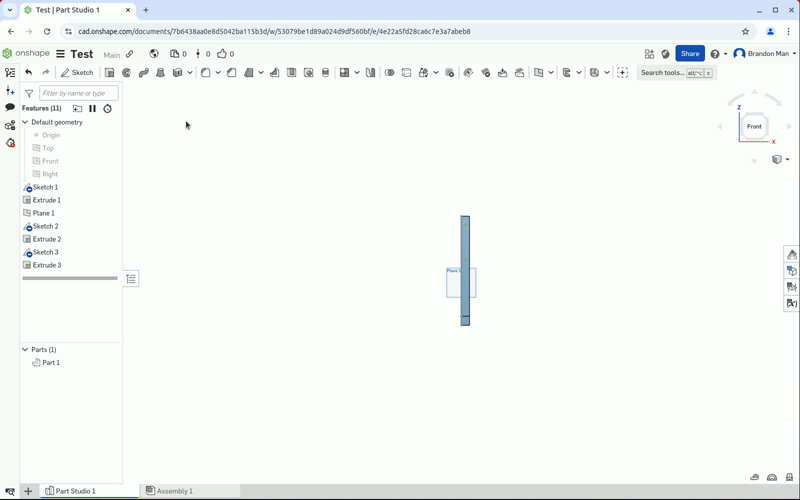
key(shift+h)
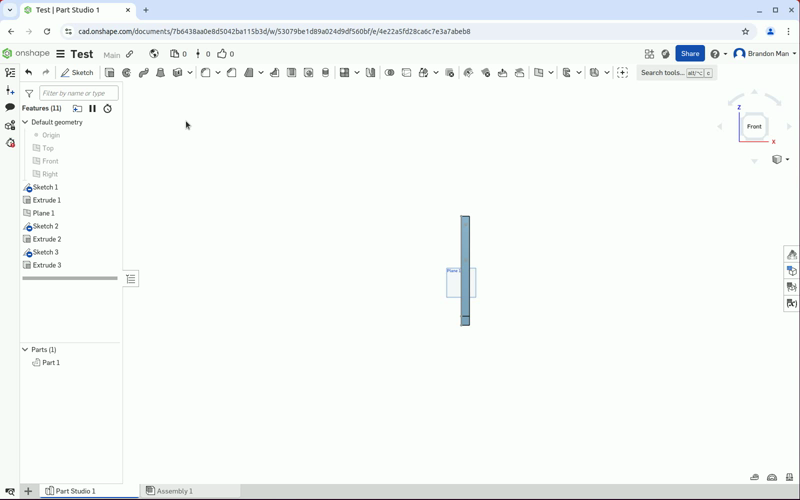
key(shift+7)
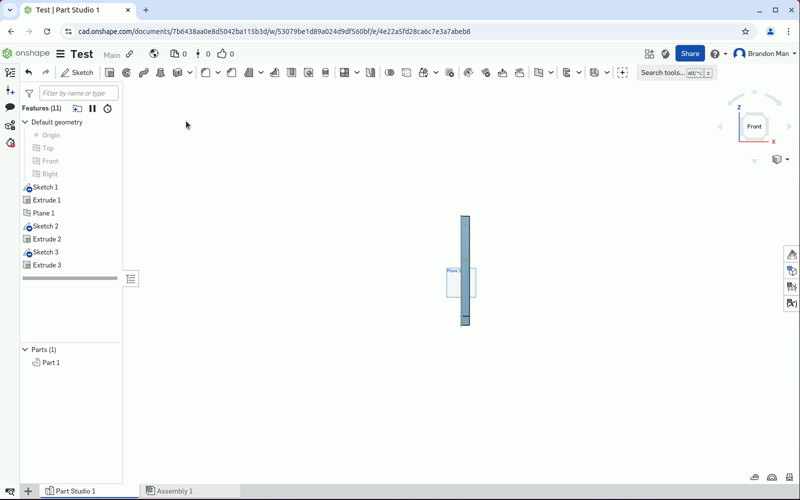
key(left, 2)
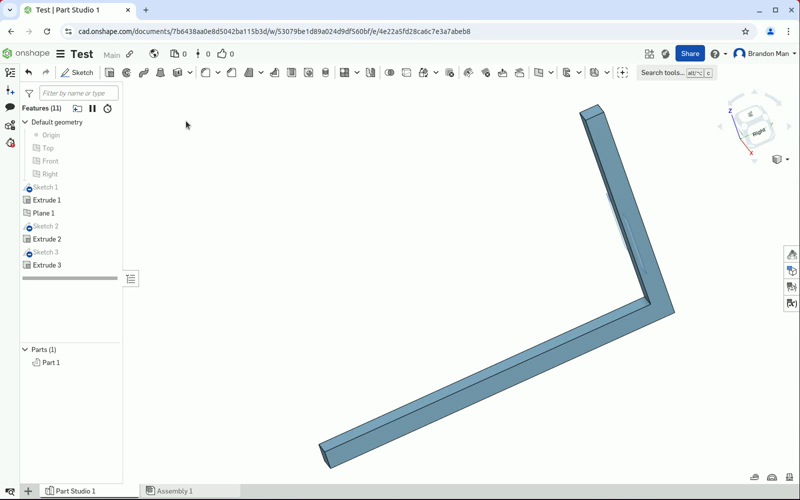
key(down, 2)
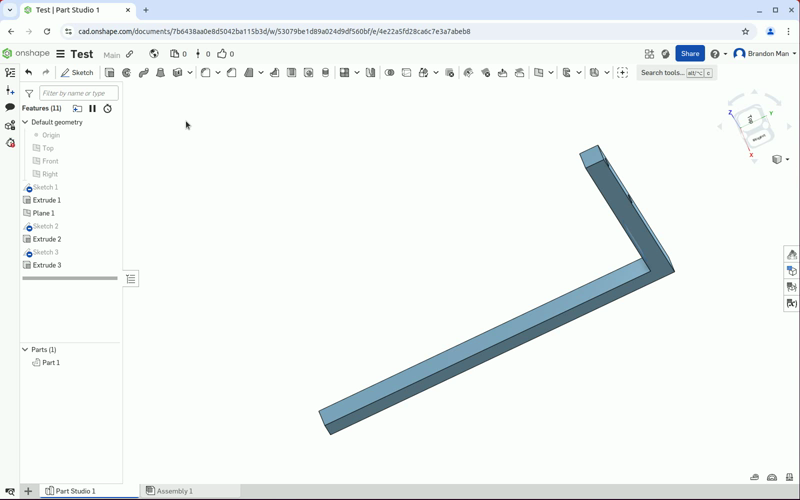
key(up, 2)
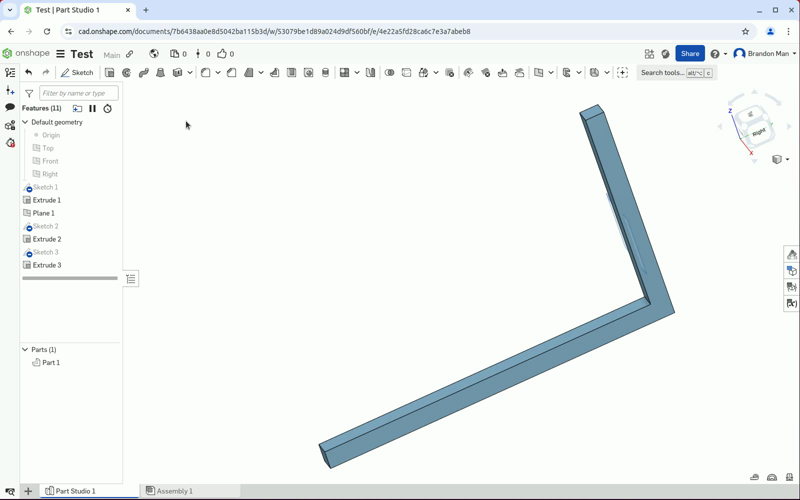
key(right, 2)
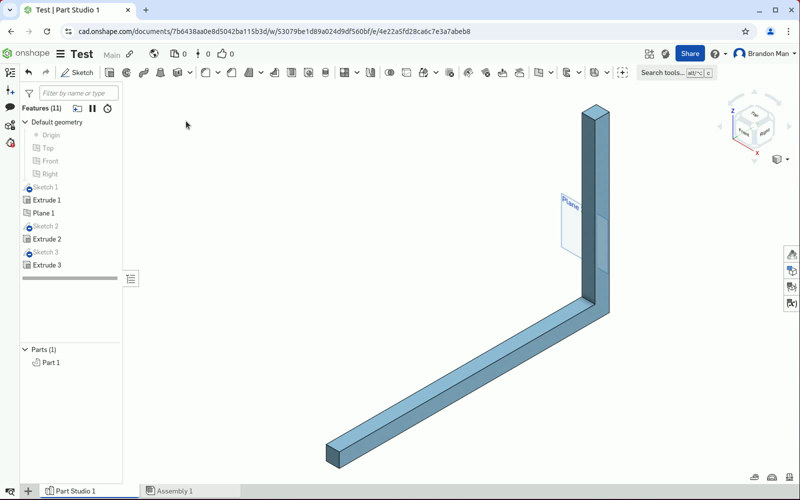
mouse_move(73, 189)
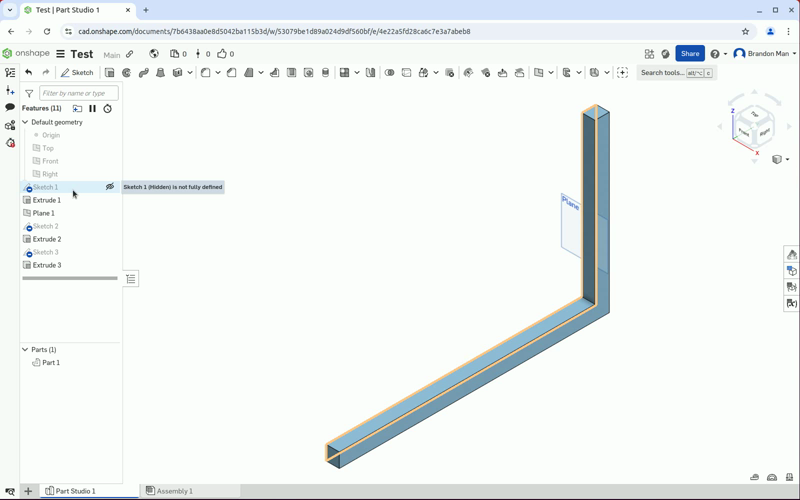
click(73, 189)